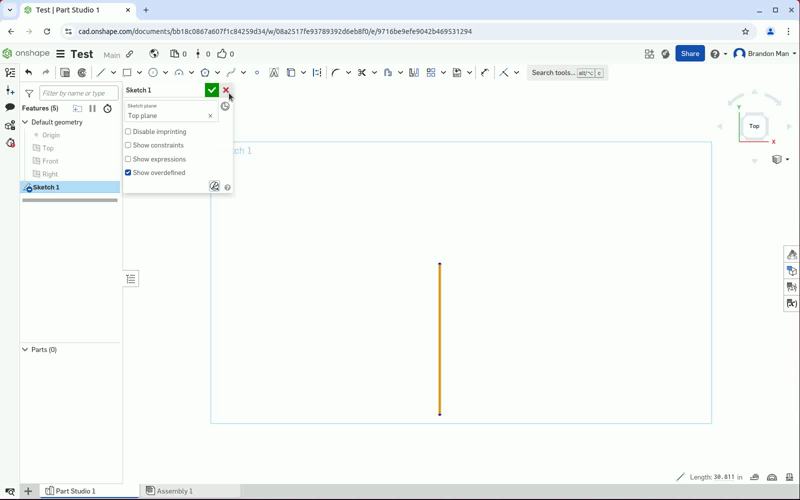
key(shift+h)
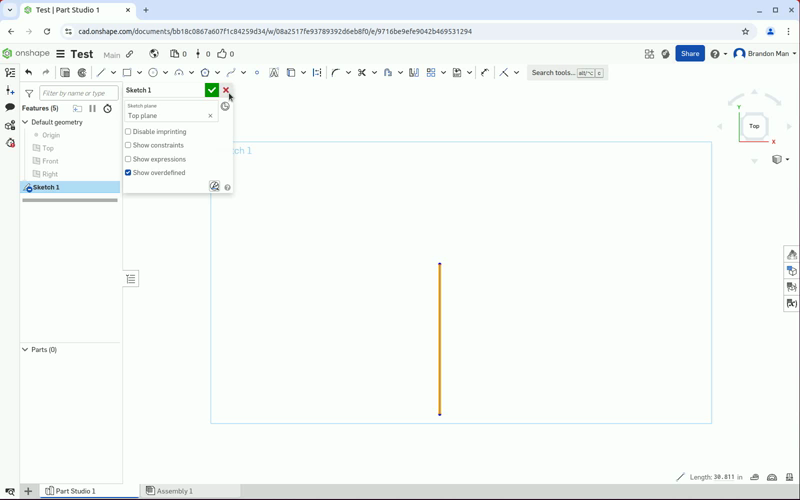
key(shift+s)
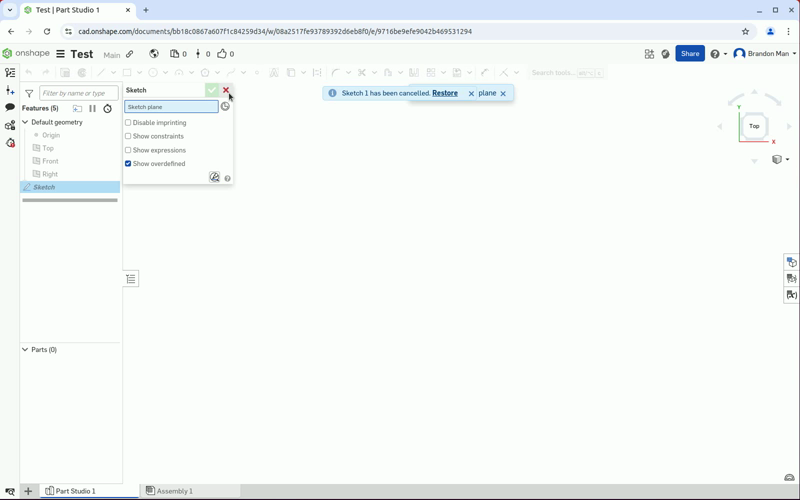
mouse_move(73, 150)
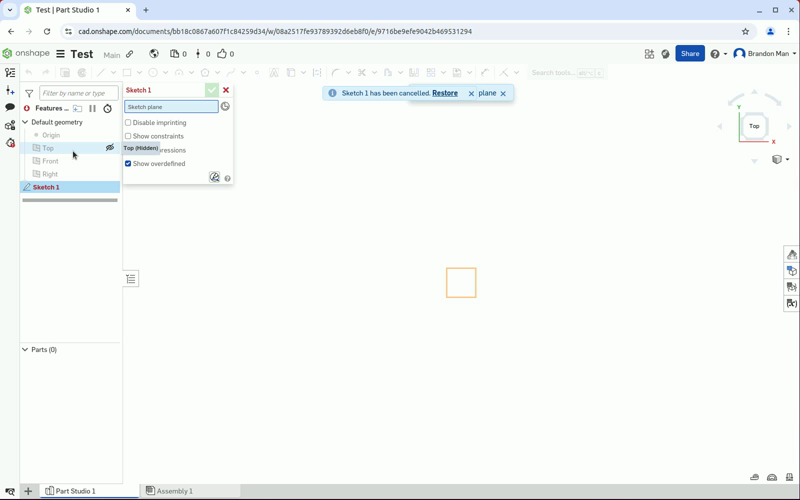
click(73, 150)
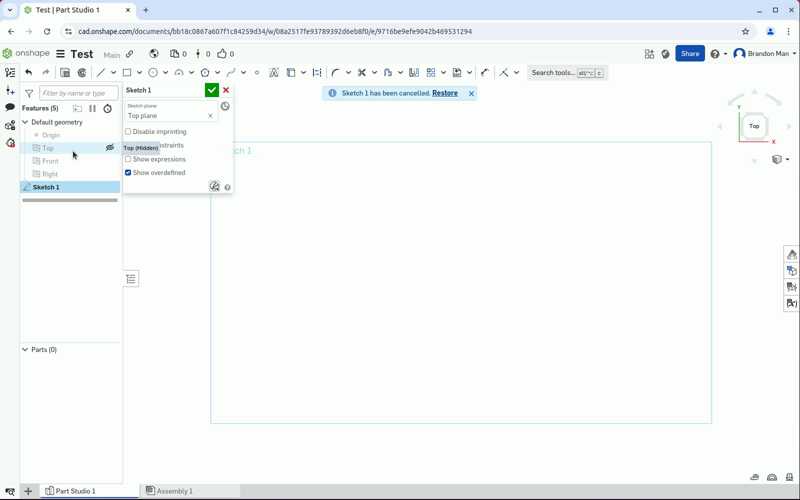
mouse_move(73, 352)
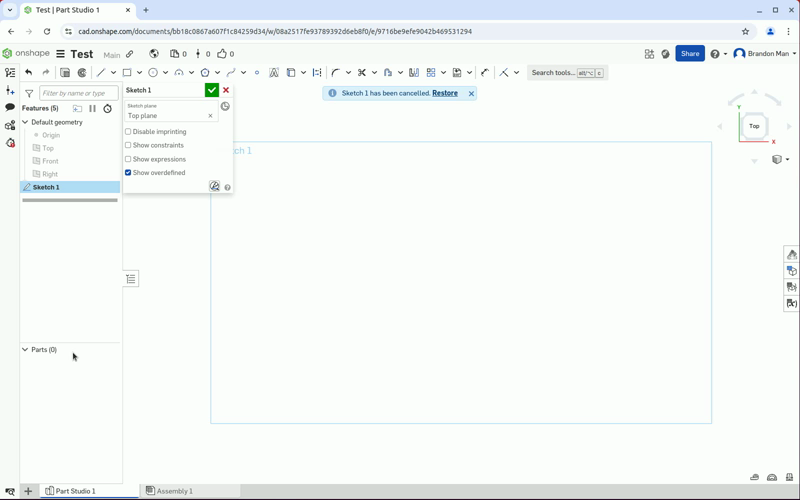
key(y)
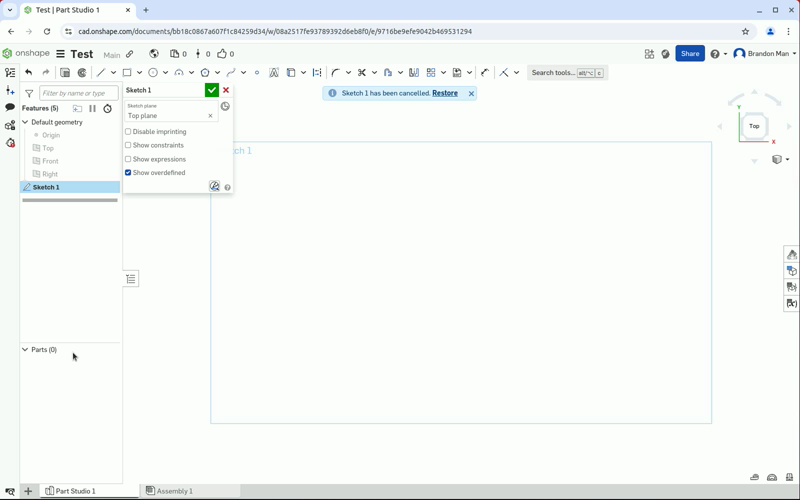
key(c)
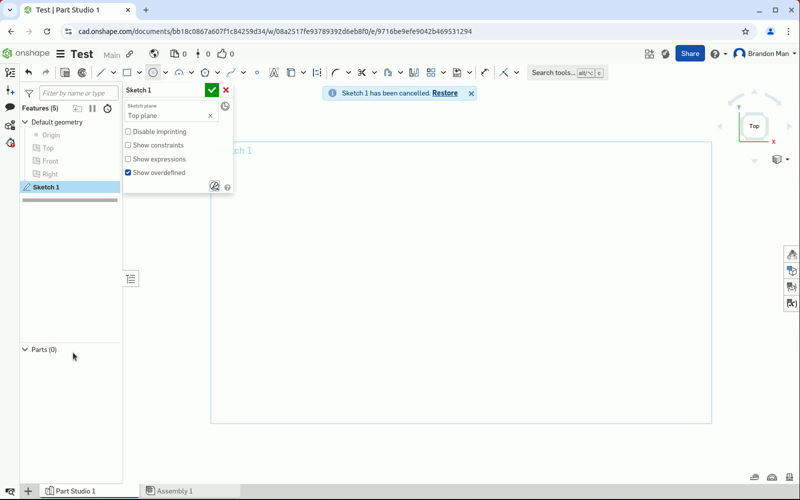
key_down(shift)
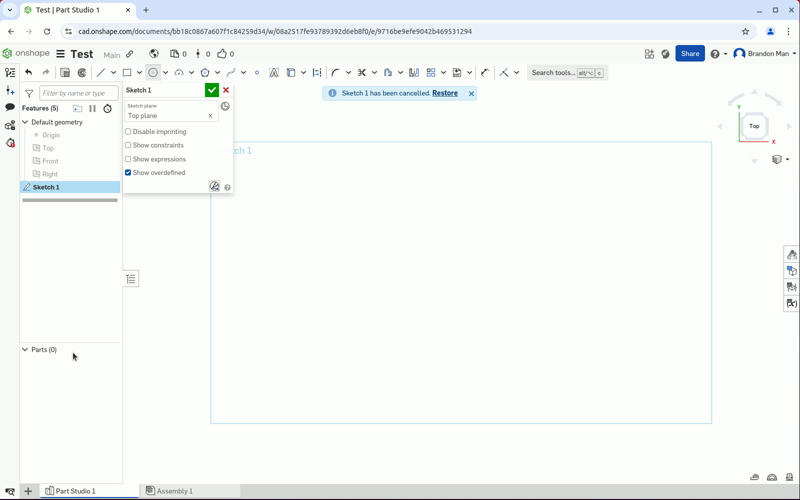
mouse_move(461, 282)
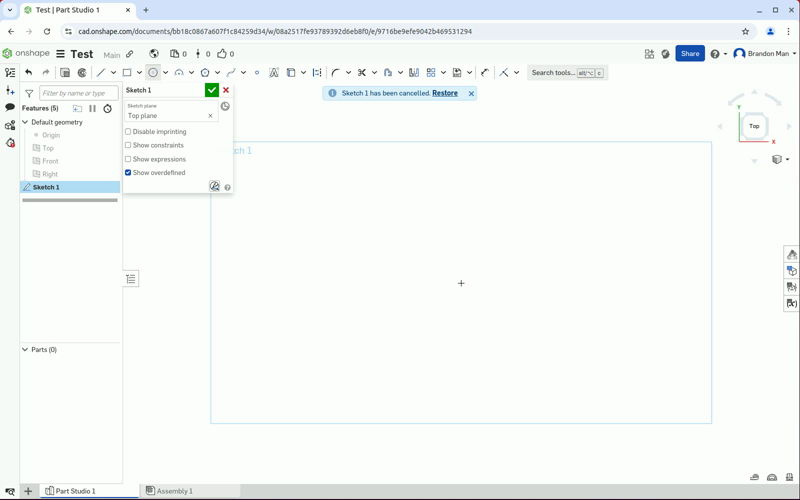
click(461, 282)
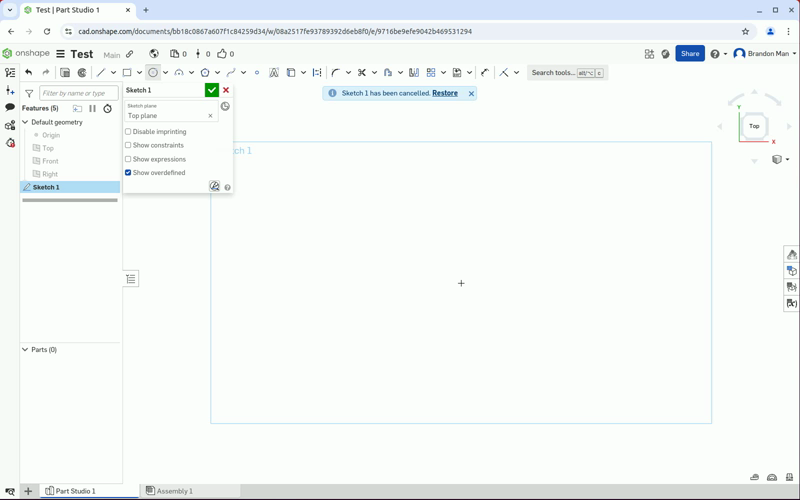
key_up(shift)
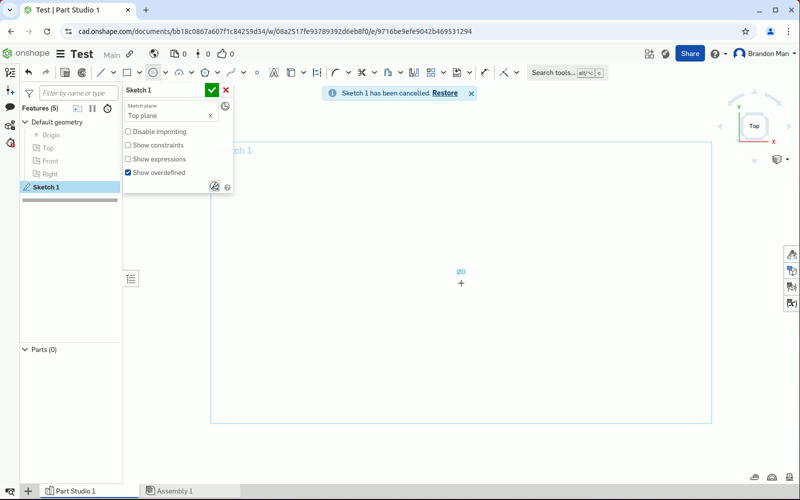
mouse_move(480, 282)
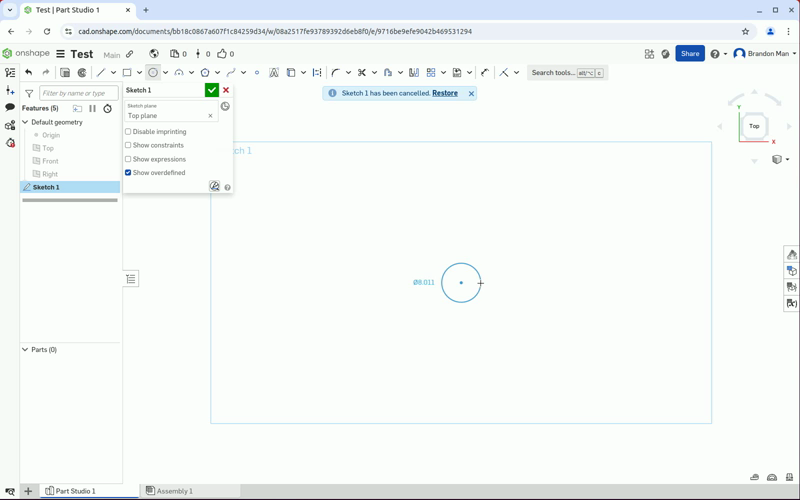
click(480, 282)
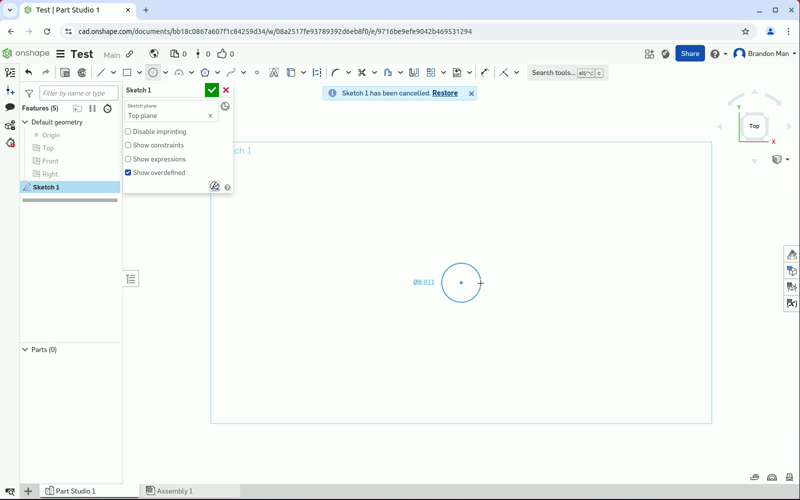
key(esc)
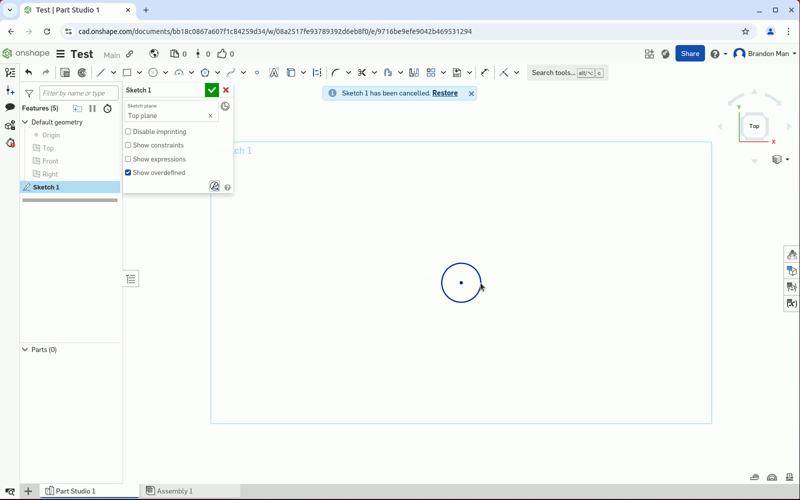
mouse_move(446, 276)
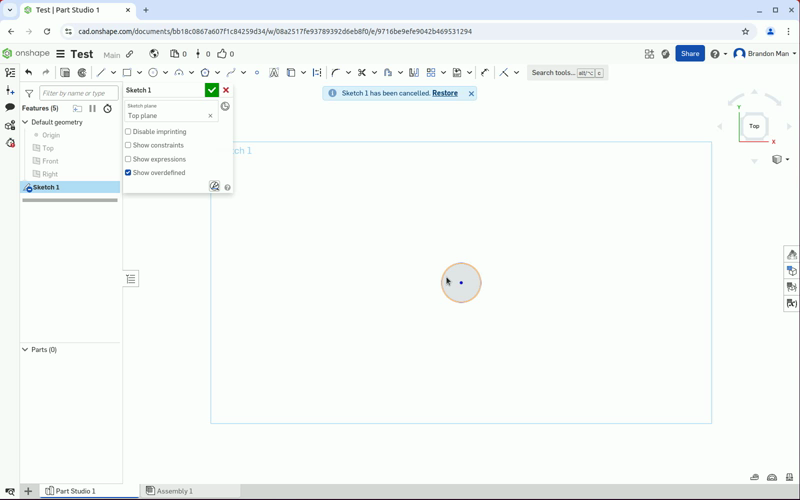
scroll(6)
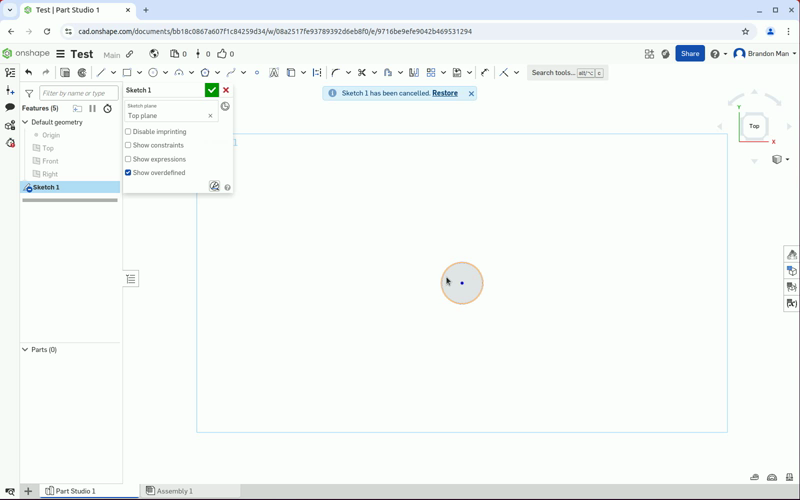
scroll(6)
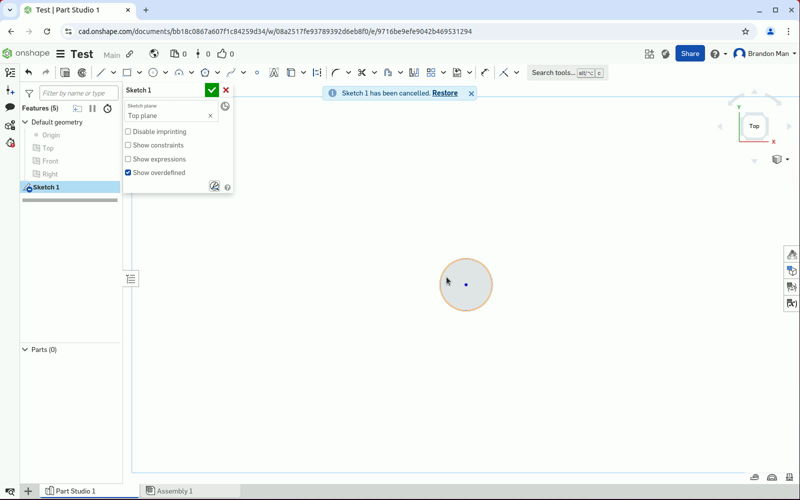
scroll(6)
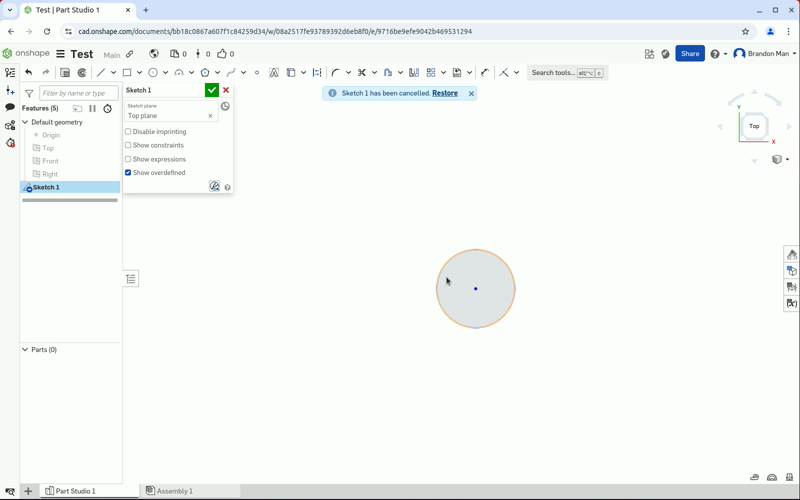
scroll(6)
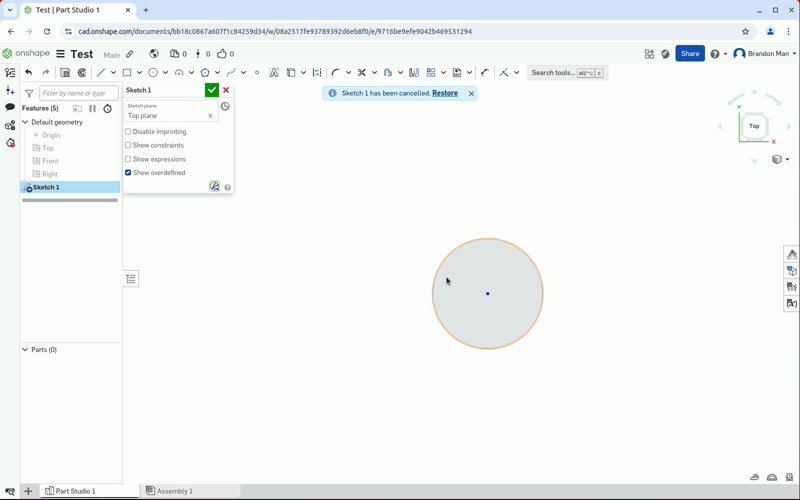
scroll(6)
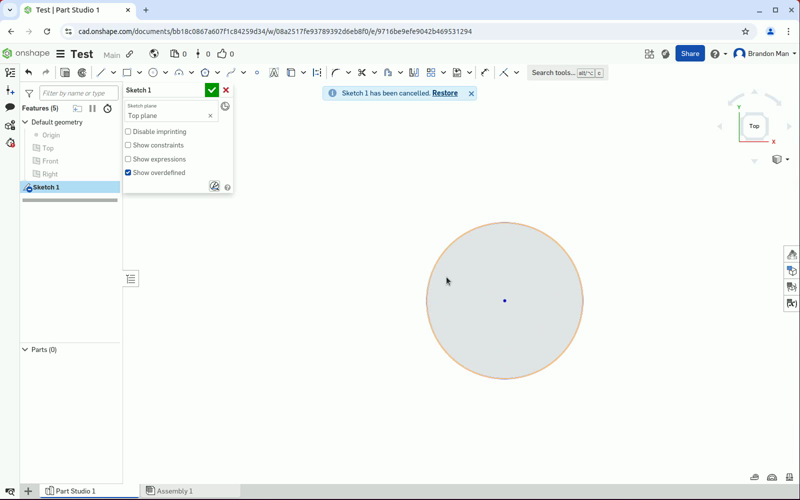
scroll(6)
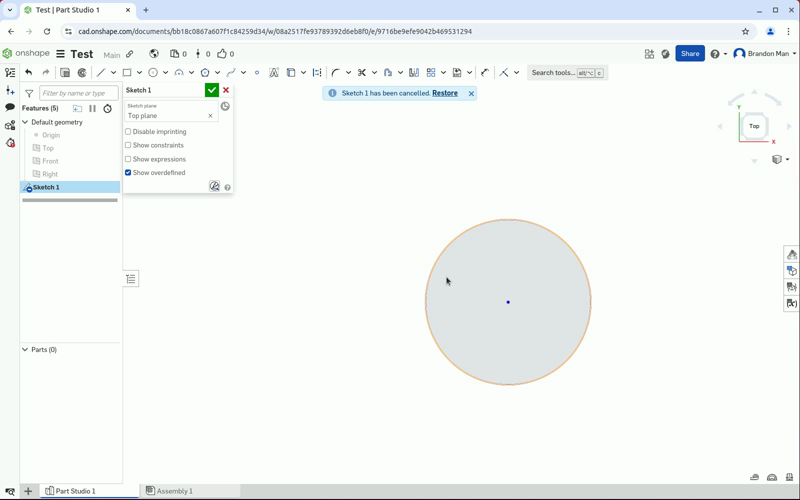
scroll(6)
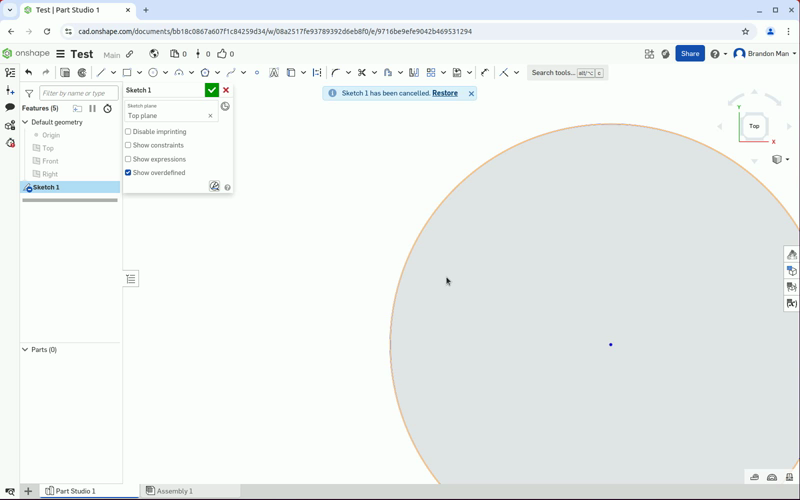
click(446, 276)
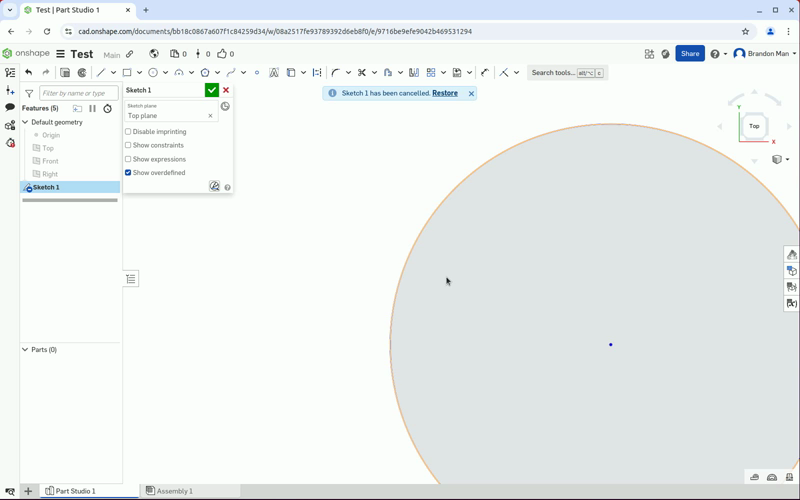
scroll(-6)
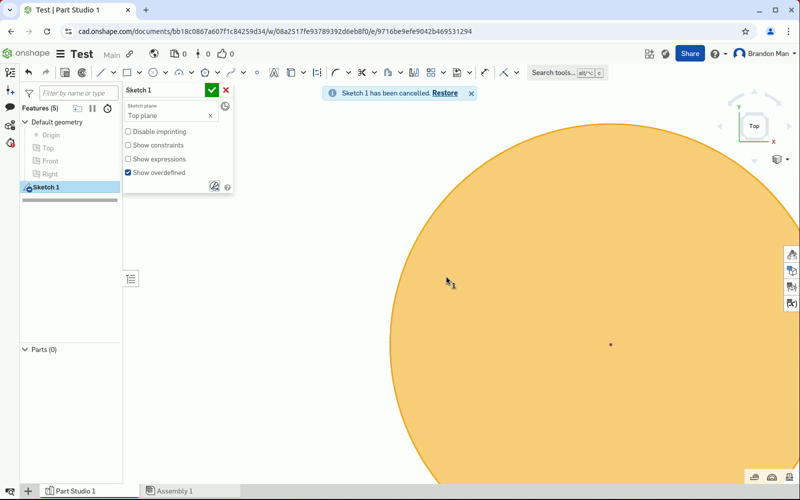
scroll(-6)
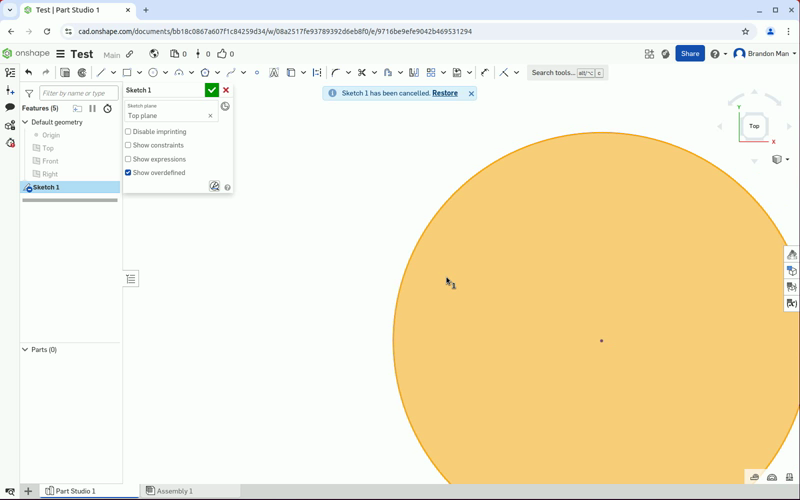
scroll(-6)
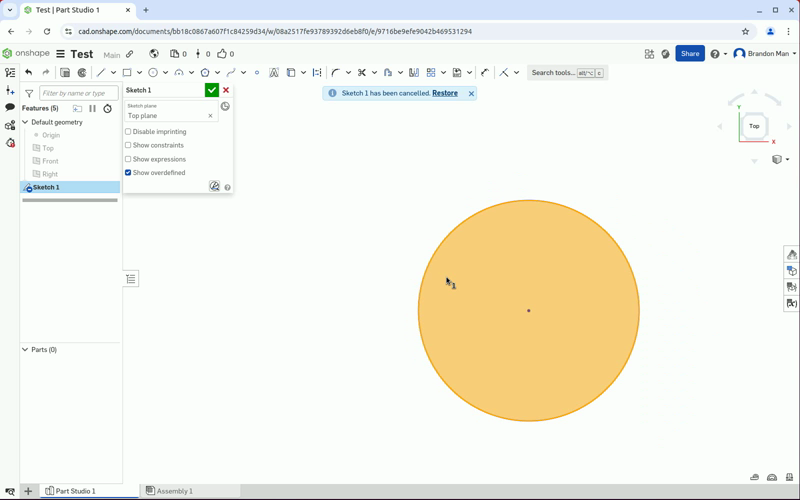
scroll(-6)
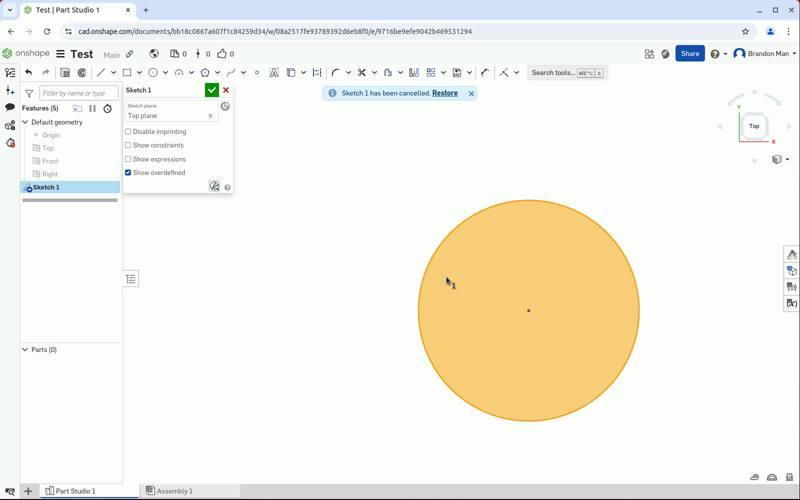
scroll(-6)
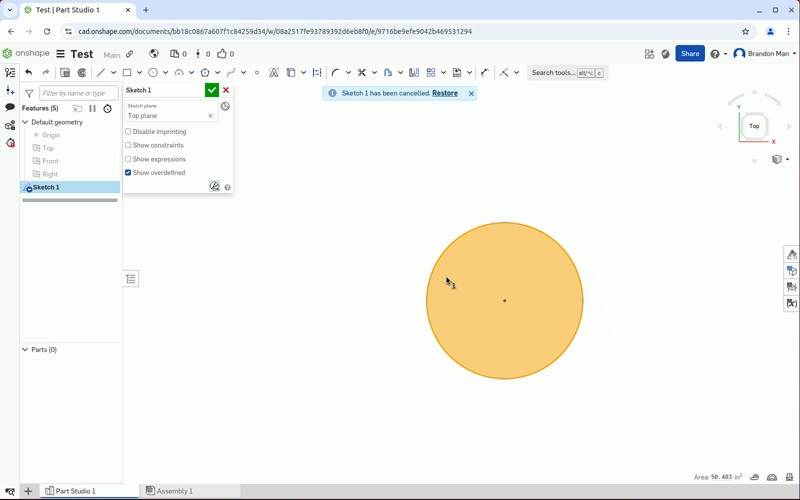
scroll(-6)
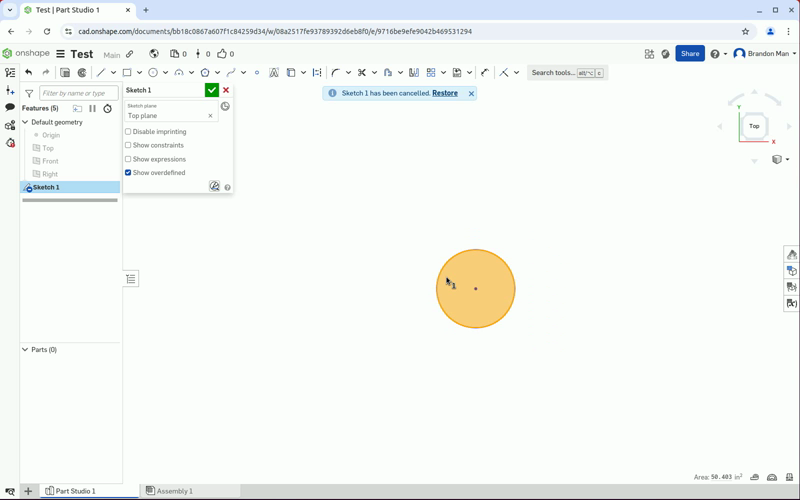
scroll(-6)
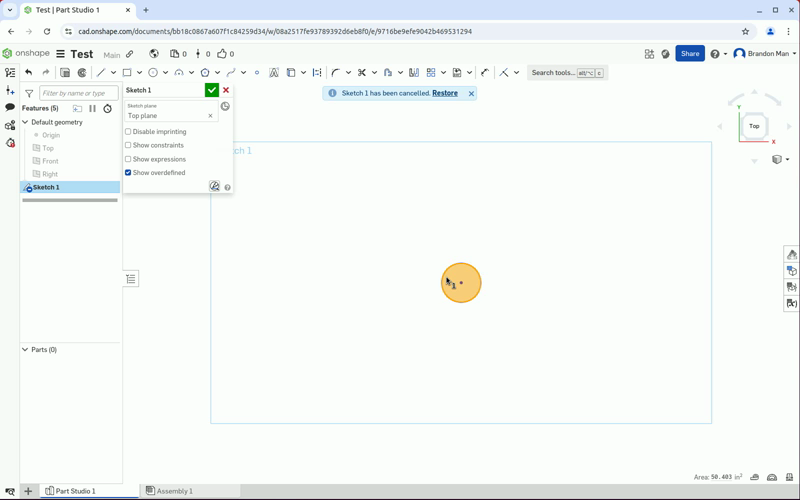
mouse_move(73, 352)
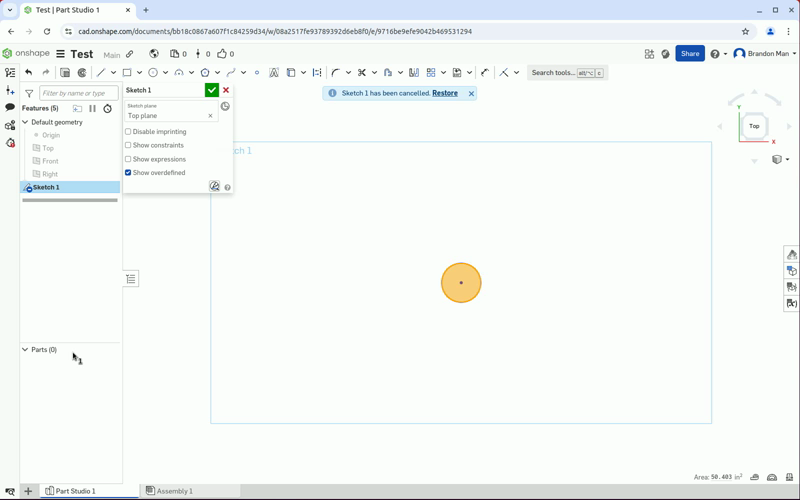
key(shift+y)
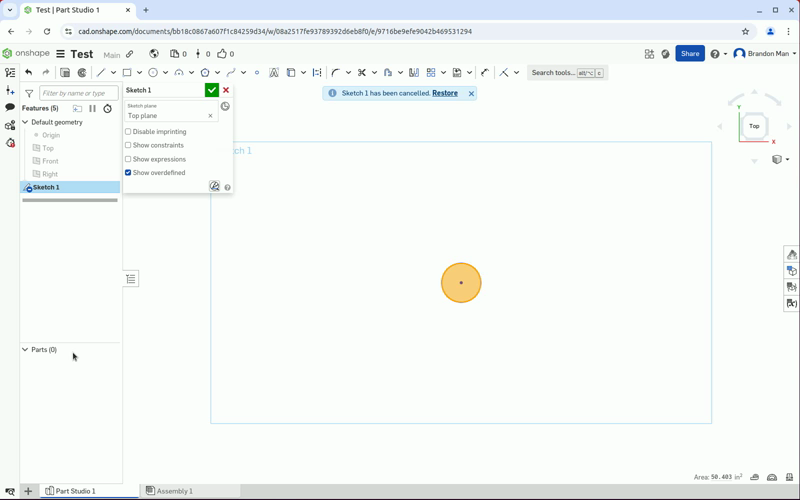
key(shift+e)
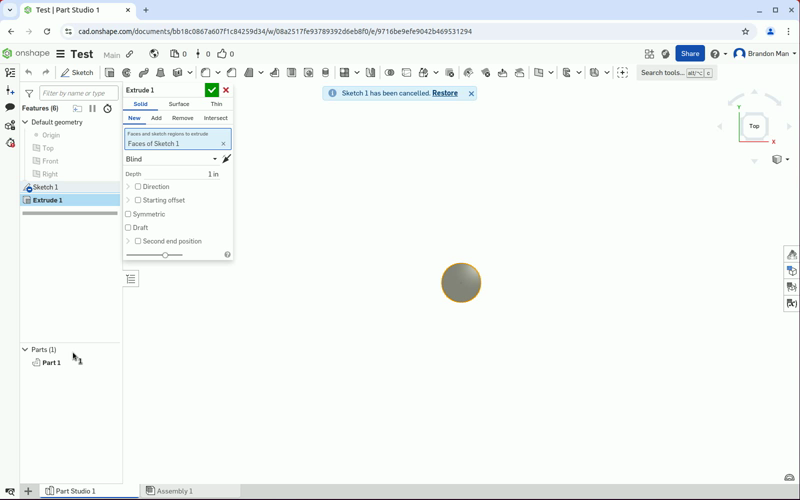
mouse_move(143, 106)
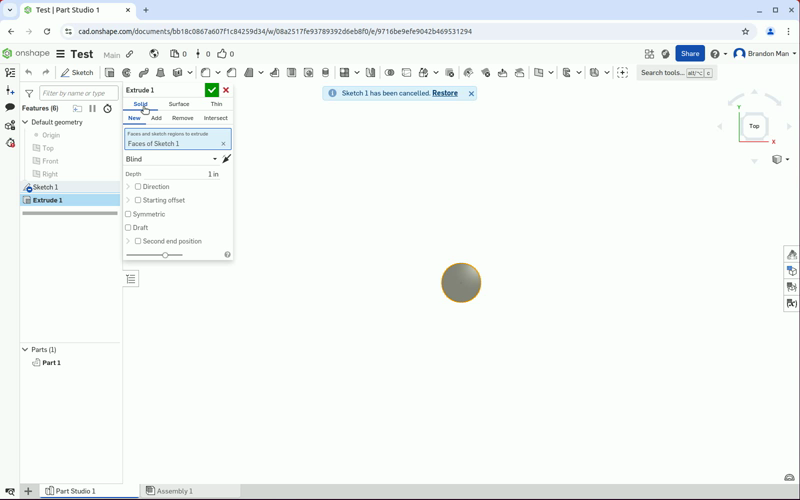
click(143, 106)
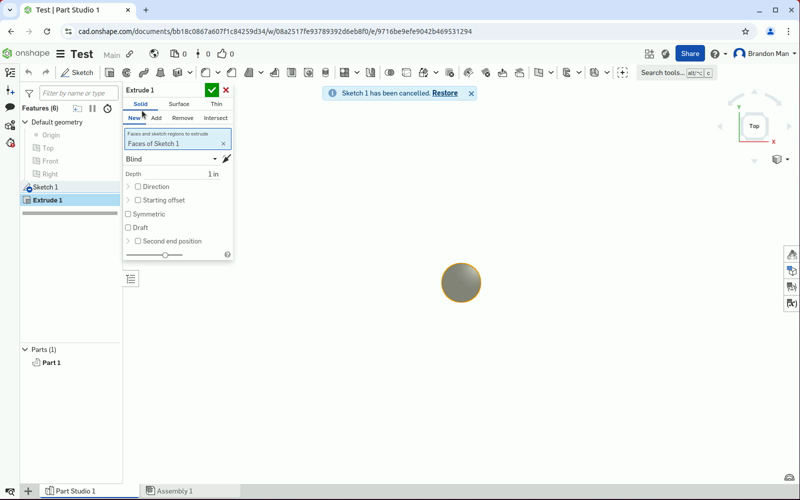
mouse_move(137, 120)
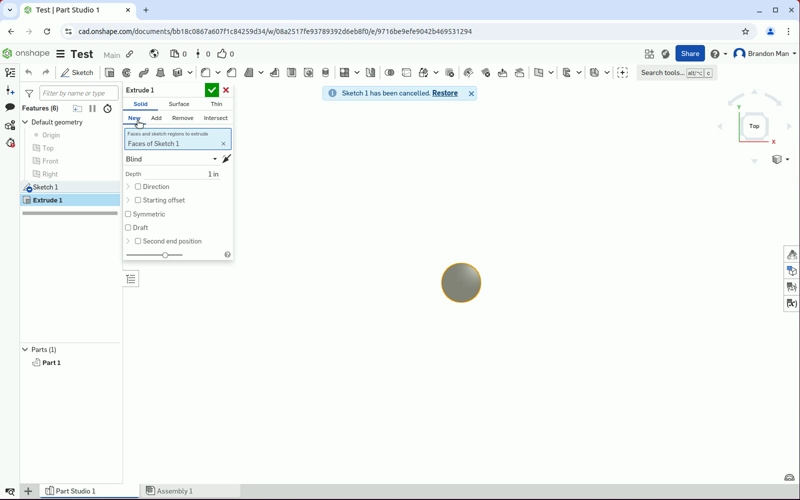
click(137, 120)
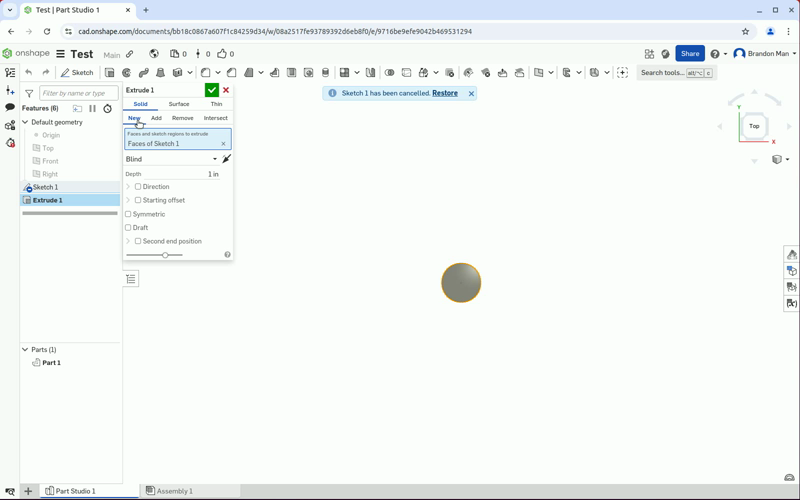
key(tab, 4)
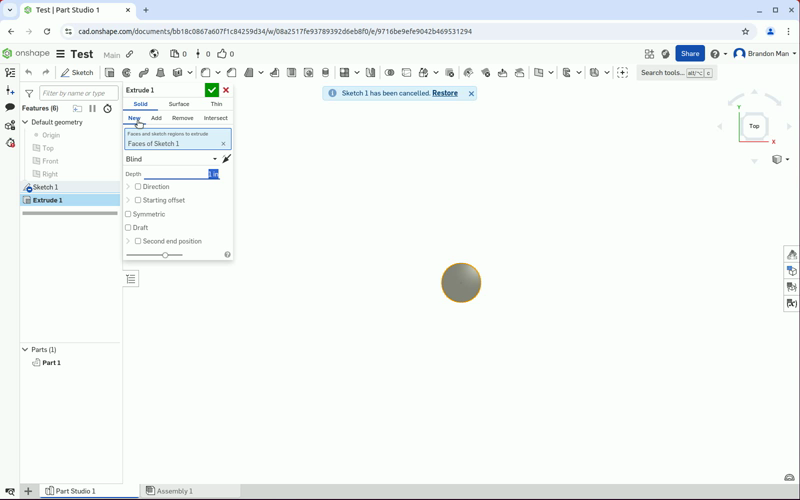
text(-0.241)
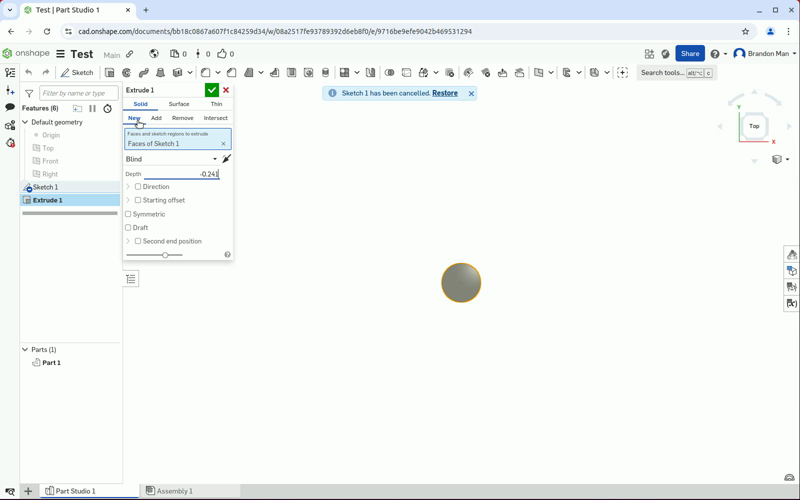
key(enter)
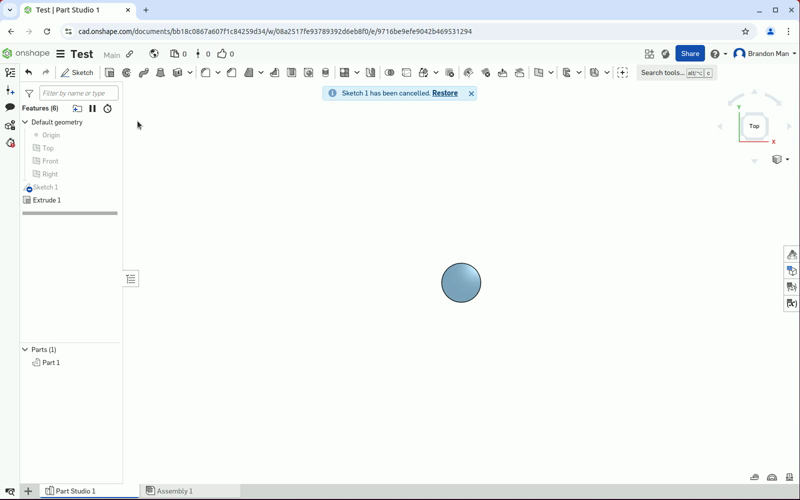
key(shift+h)
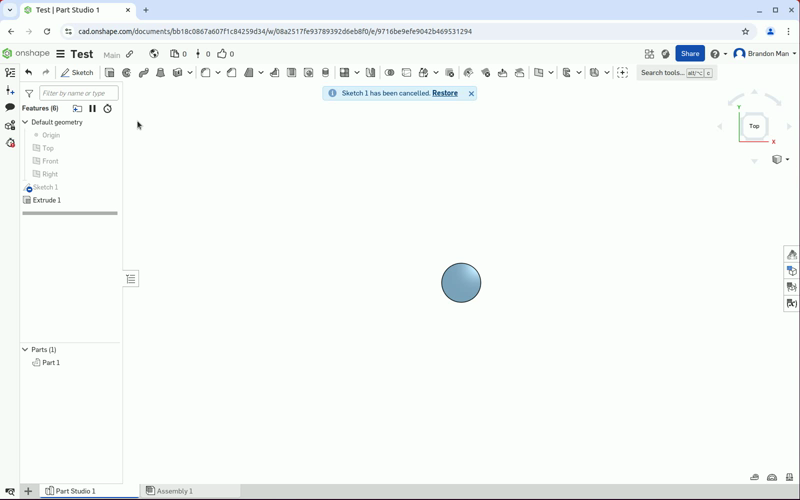
key(shift+h)
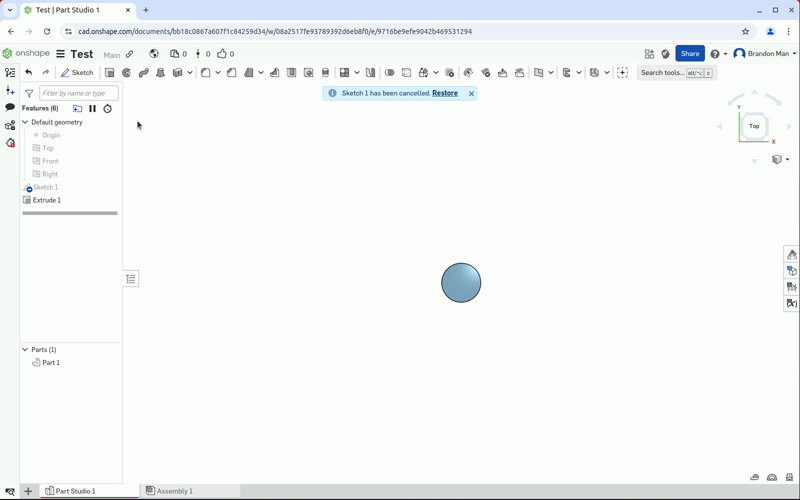
mouse_move(73, 189)
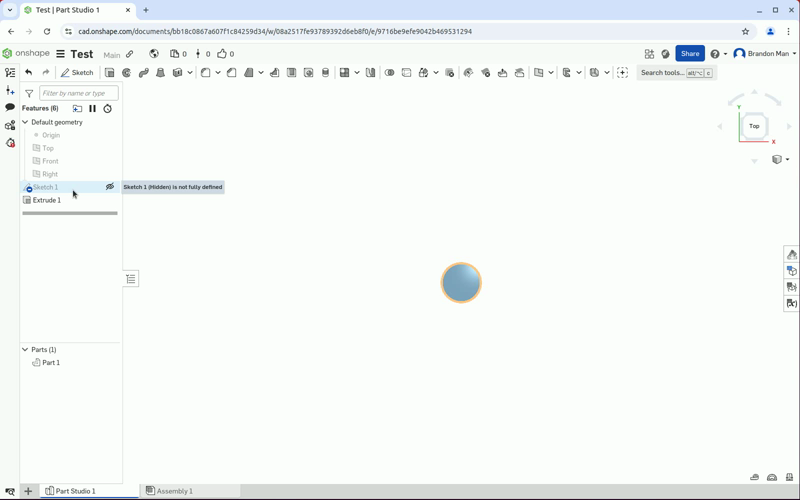
click(73, 189)
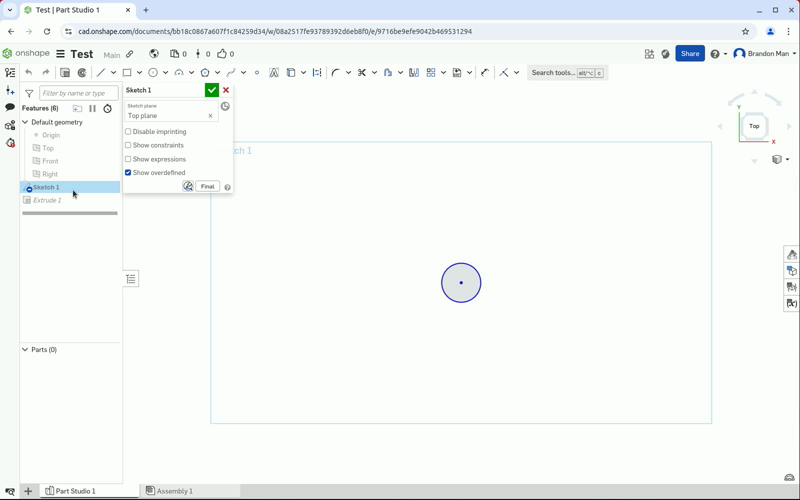
mouse_move(229, 92)
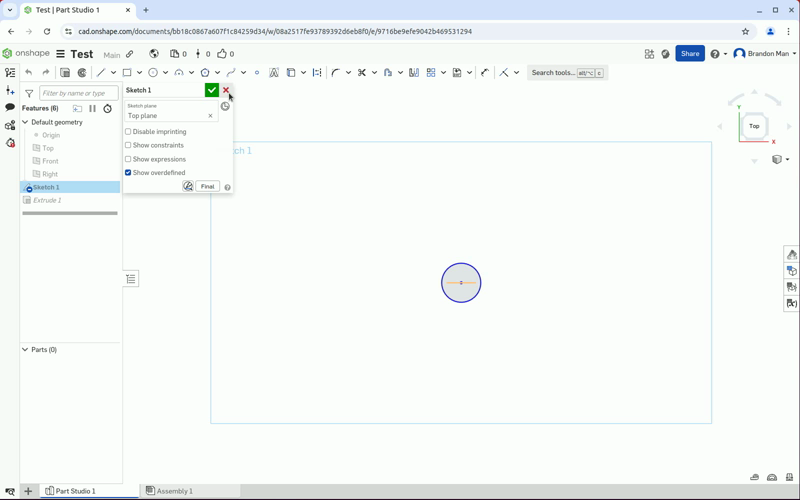
click(229, 92)
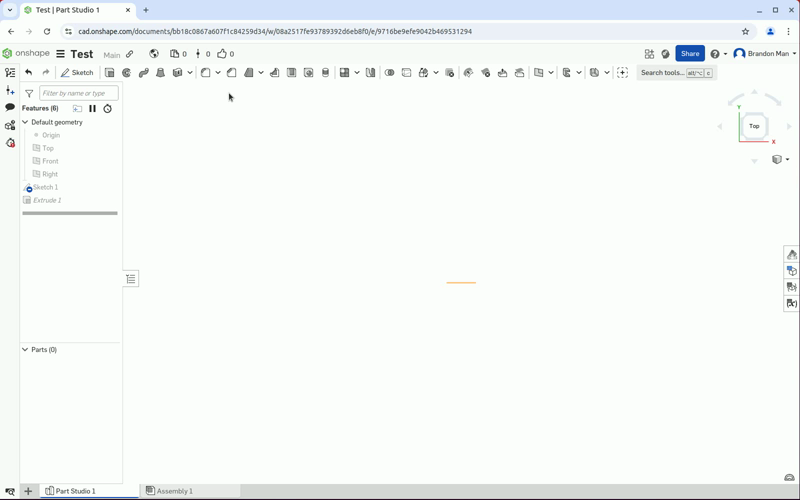
mouse_move(73, 352)
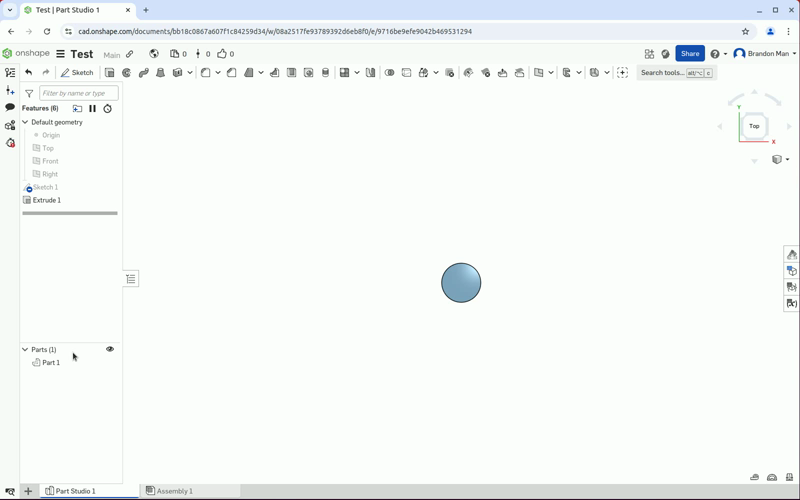
key(y)
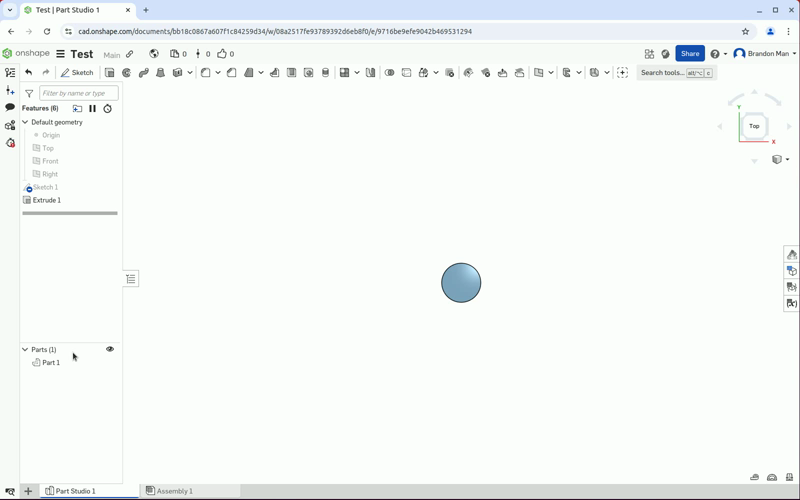
key(shift+p)
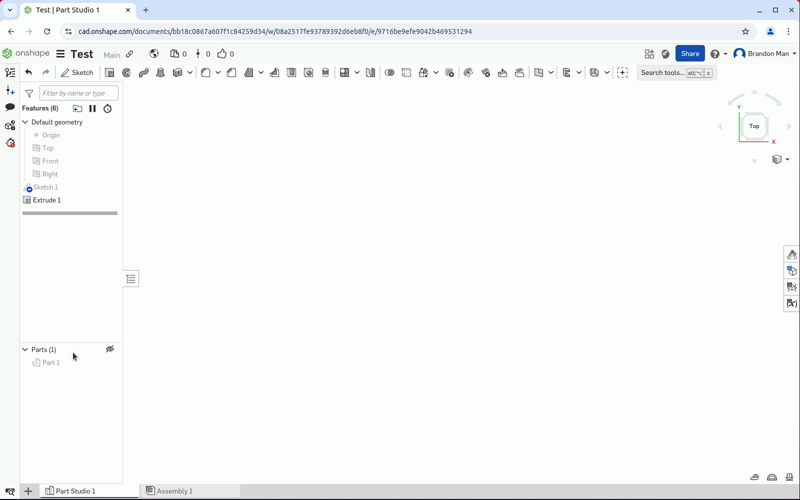
key(space)
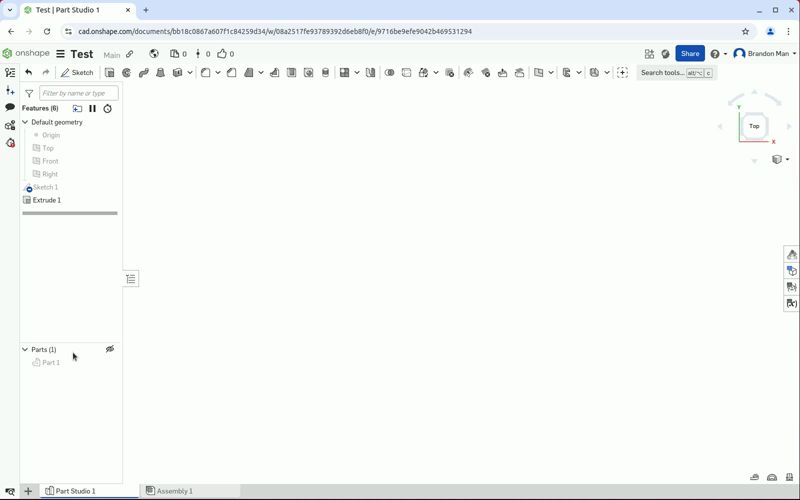
key_down(shift)
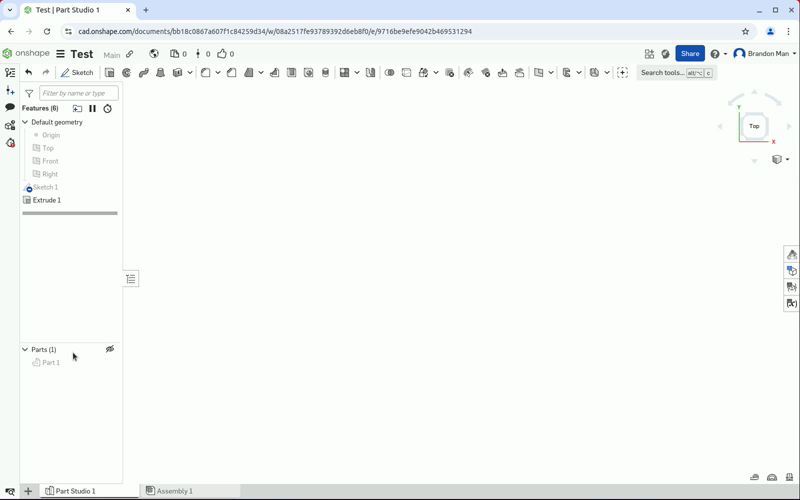
key(up)
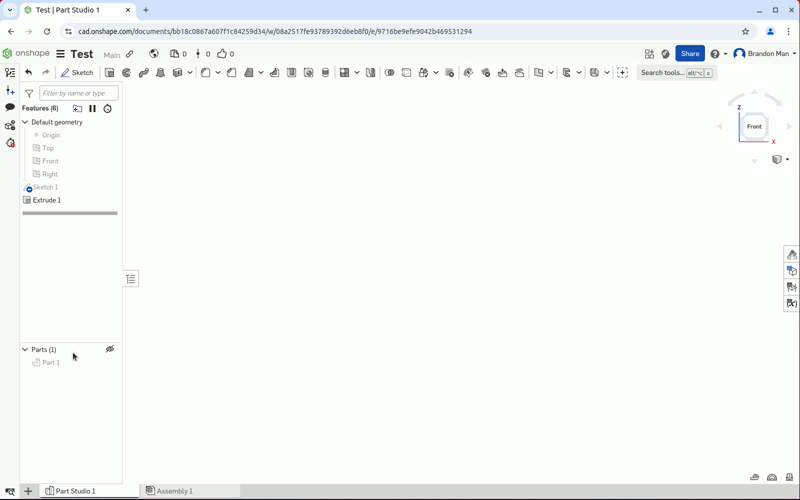
key_up(shift)
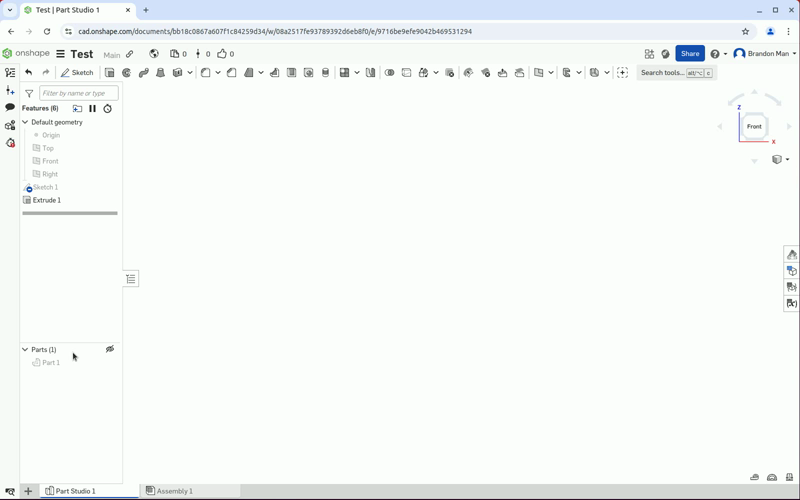
mouse_move(73, 352)
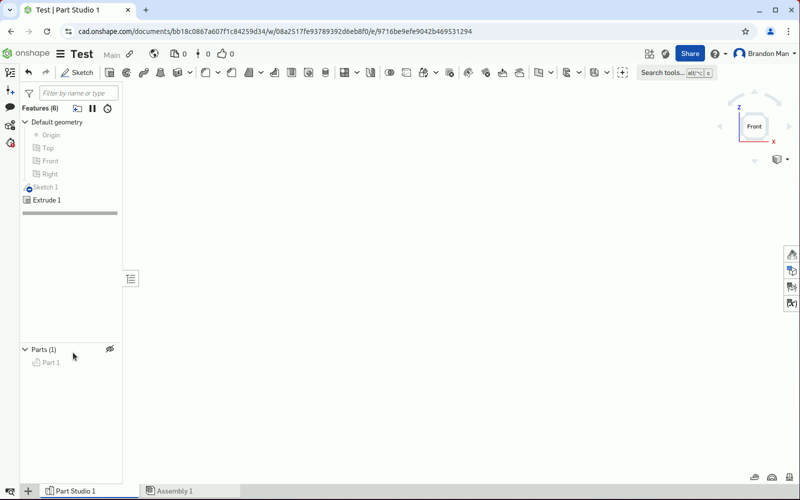
key(shift+y)
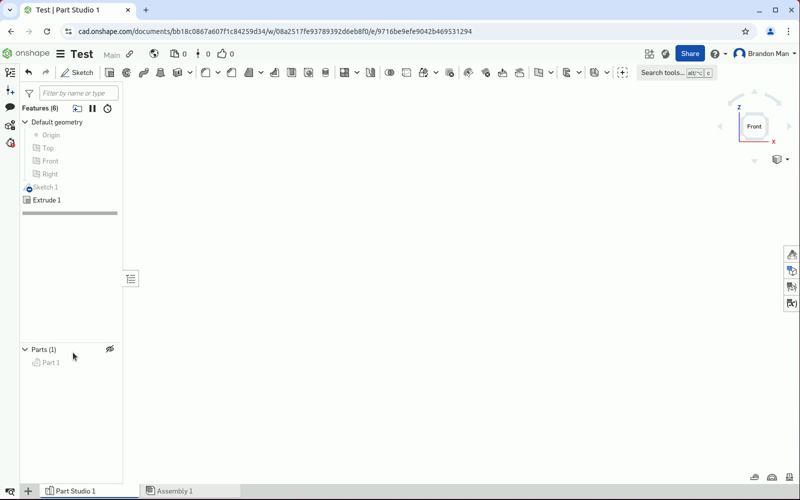
key(shift+s)
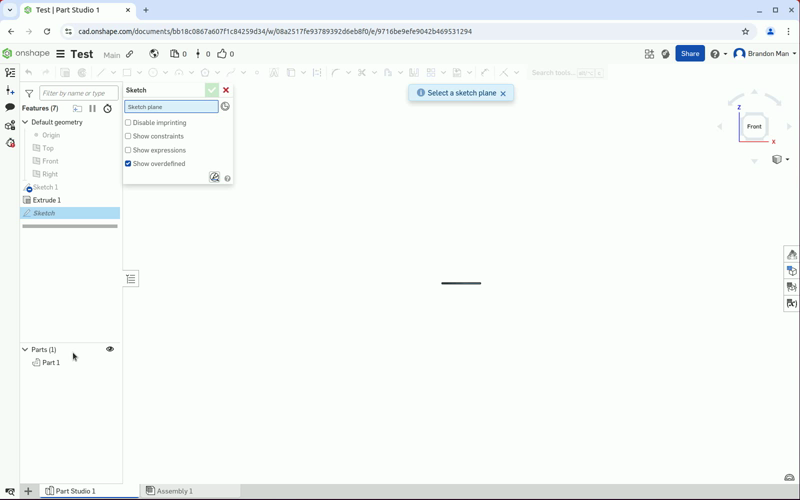
mouse_move(73, 163)
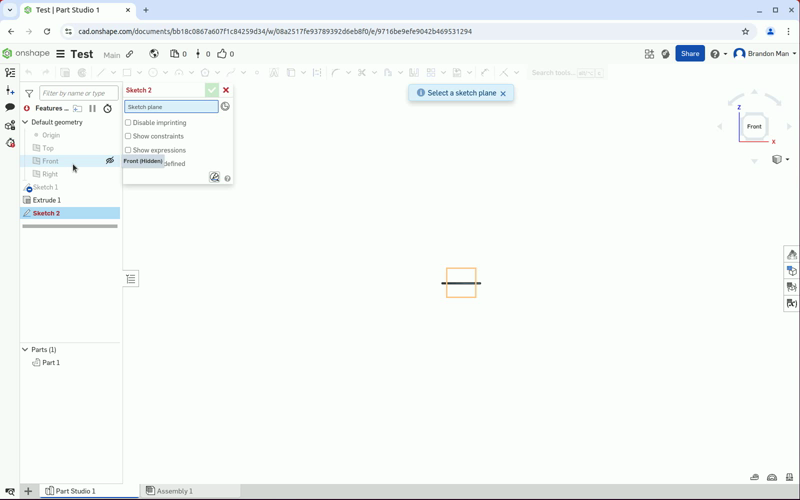
click(73, 163)
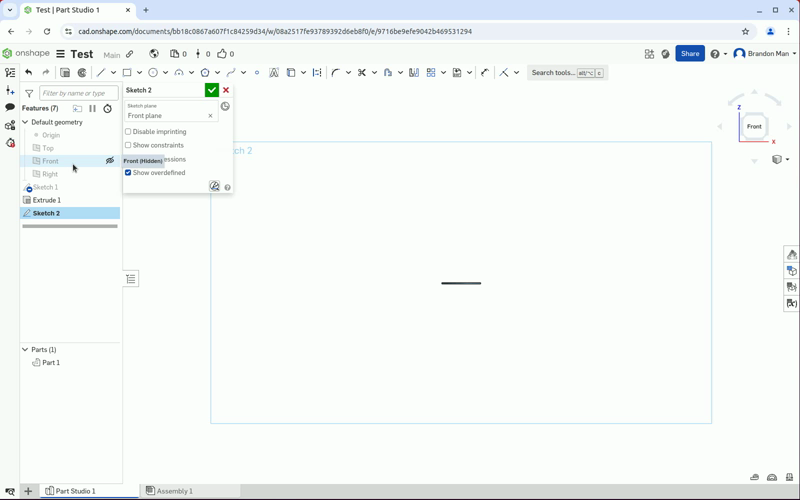
mouse_move(73, 352)
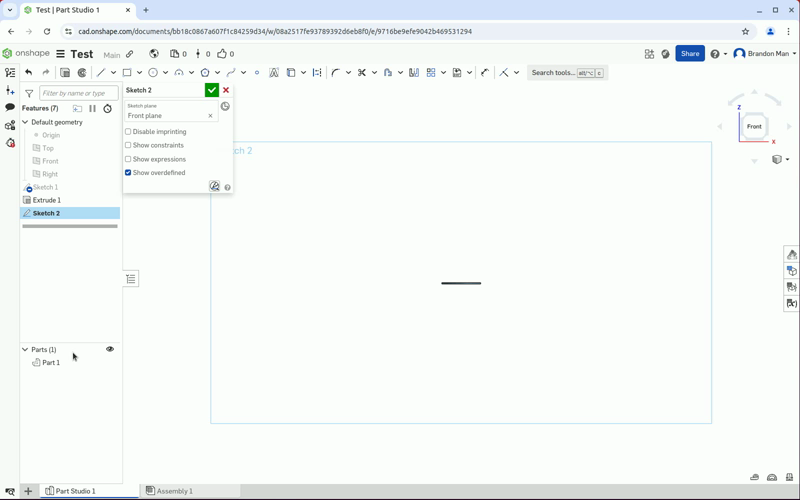
key(y)
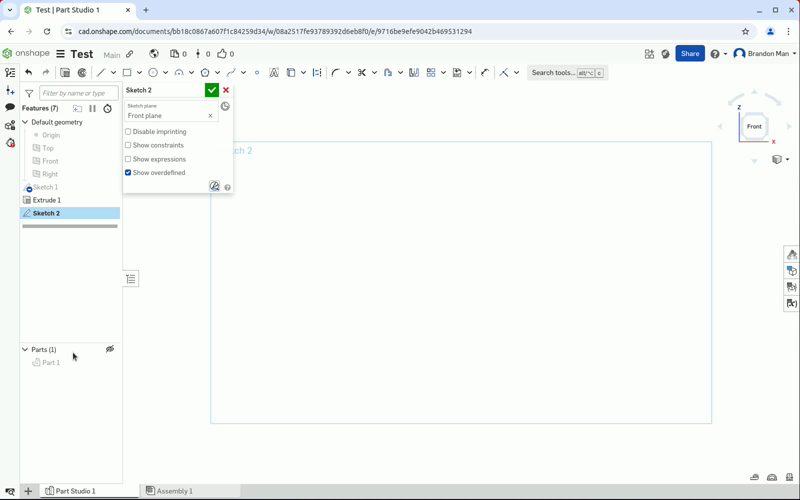
key(l)
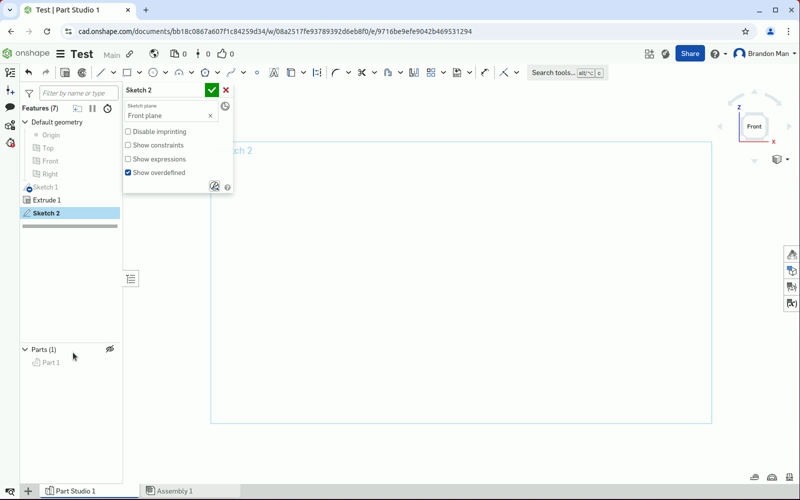
key_down(shift)
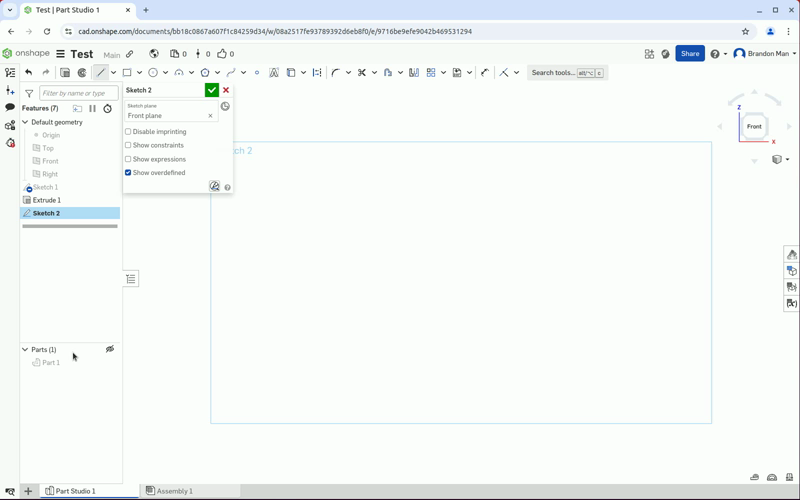
mouse_move(393, 260)
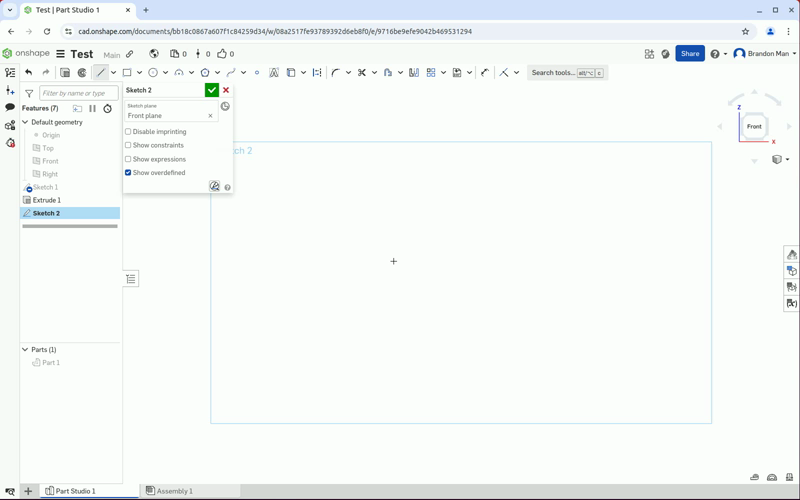
click(393, 260)
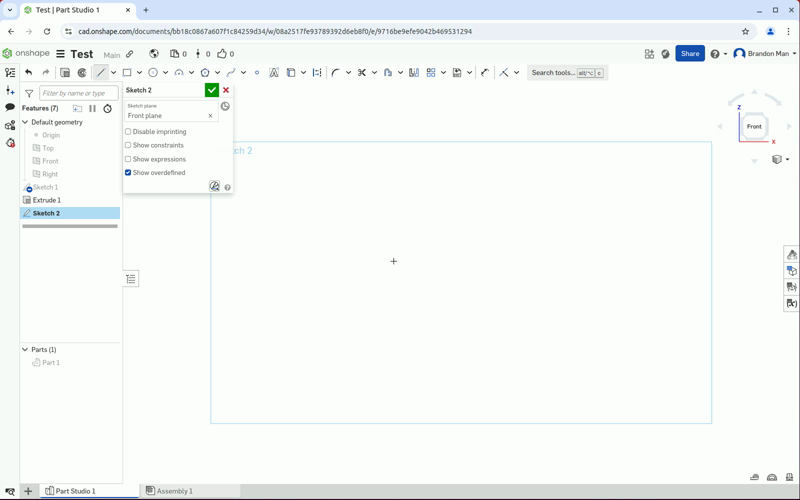
key_up(shift)
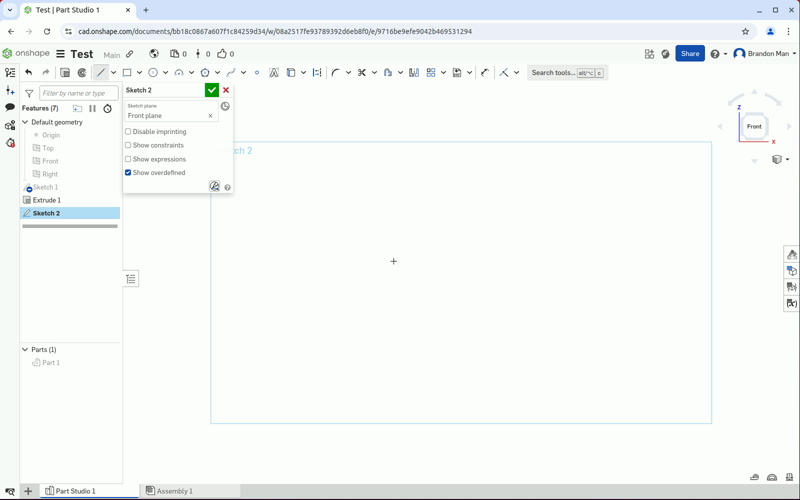
key_down(shift)
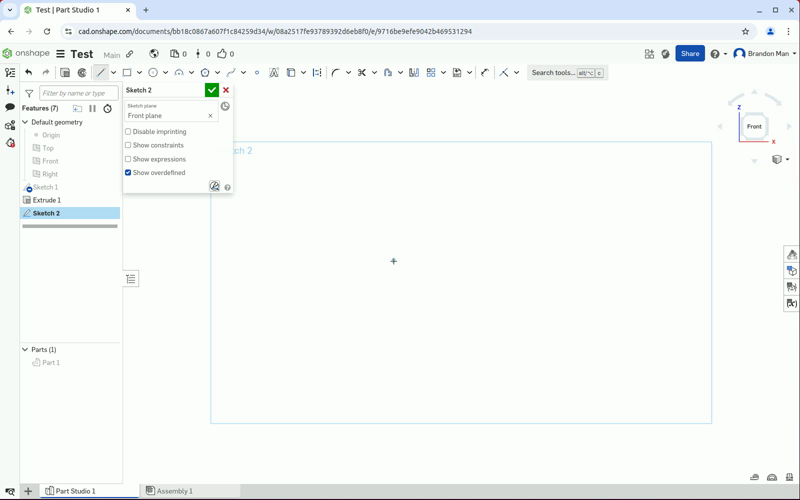
mouse_move(493, 260)
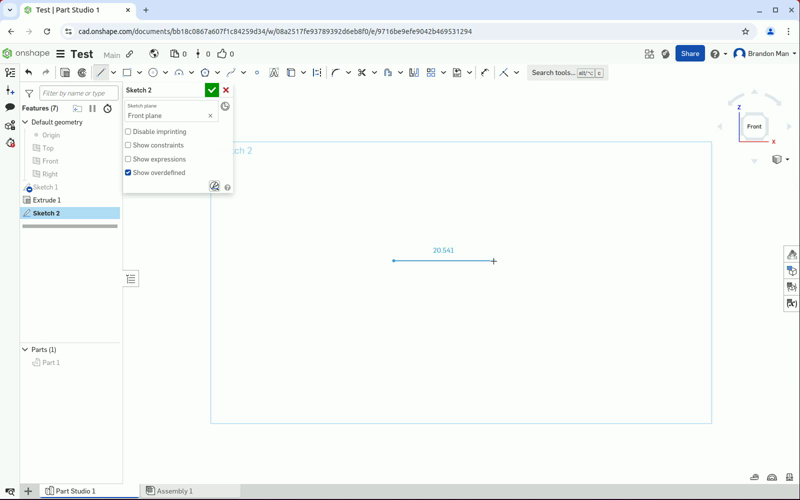
click(493, 260)
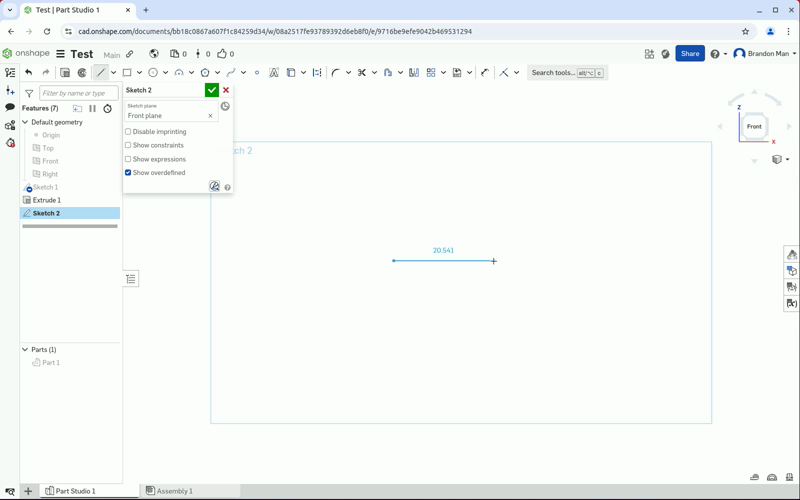
key_up(shift)
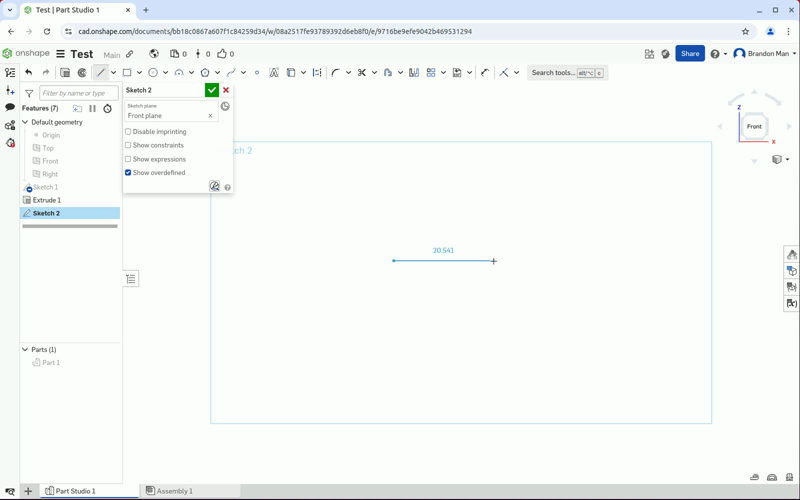
key(esc)
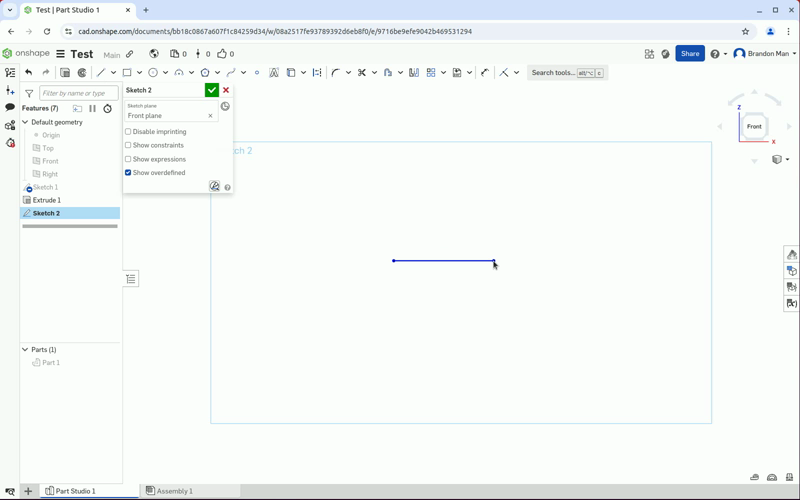
key(a)
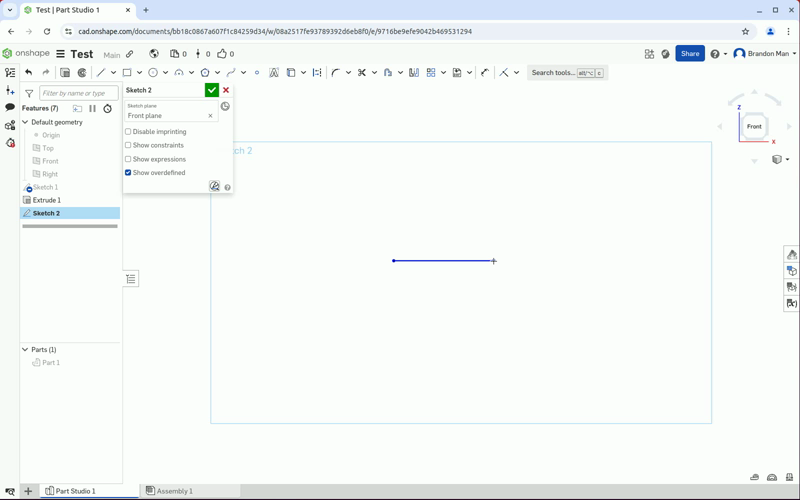
mouse_move(493, 260)
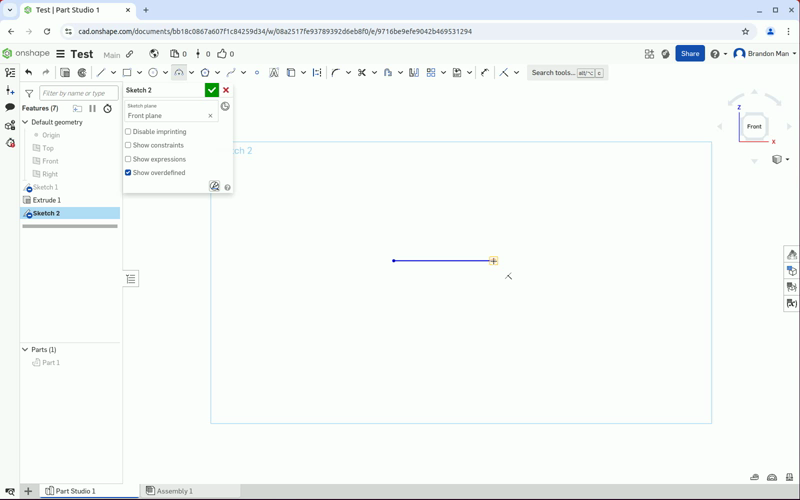
click(493, 260)
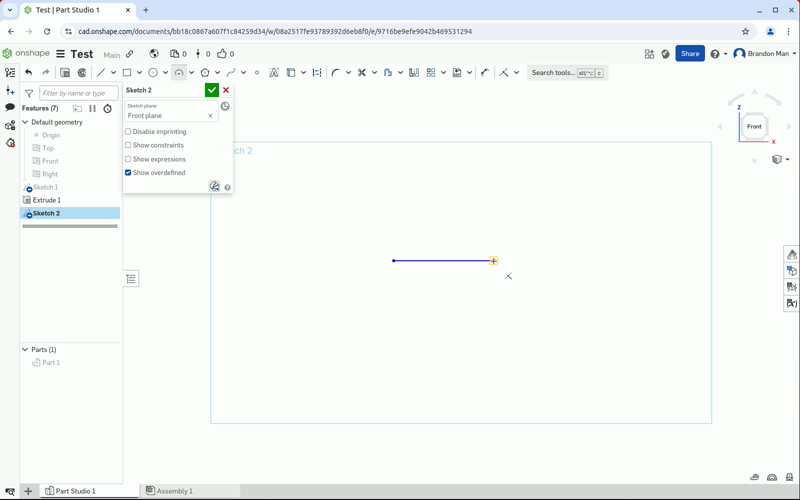
key_down(shift)
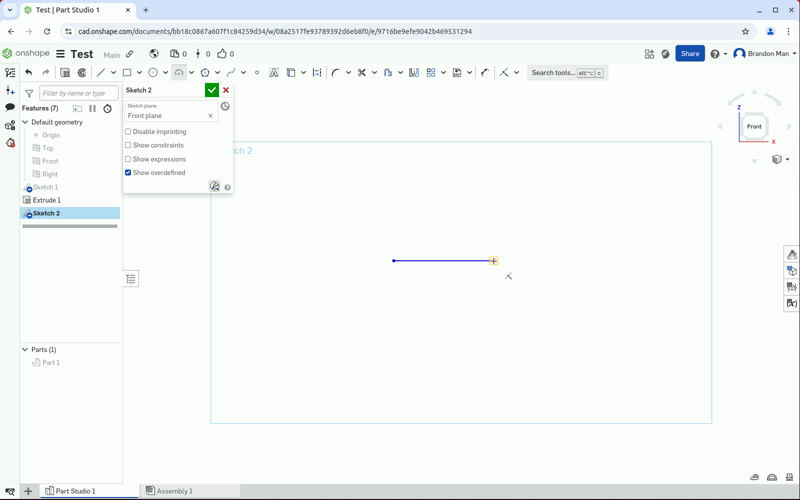
mouse_move(527, 227)
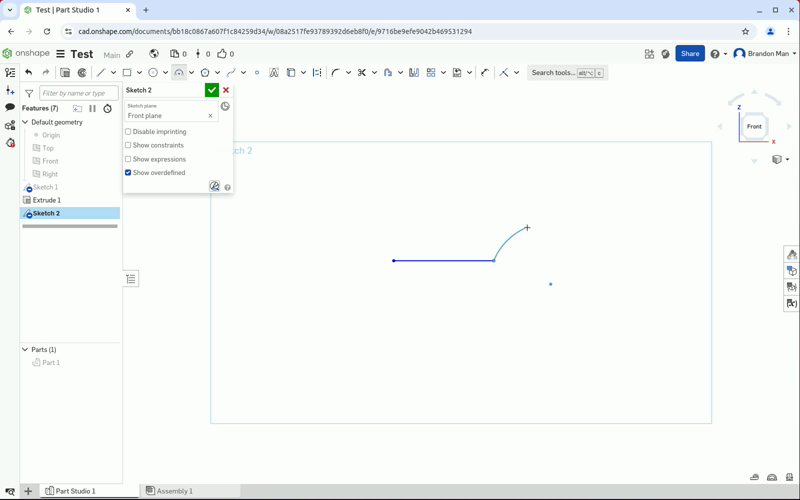
click(527, 227)
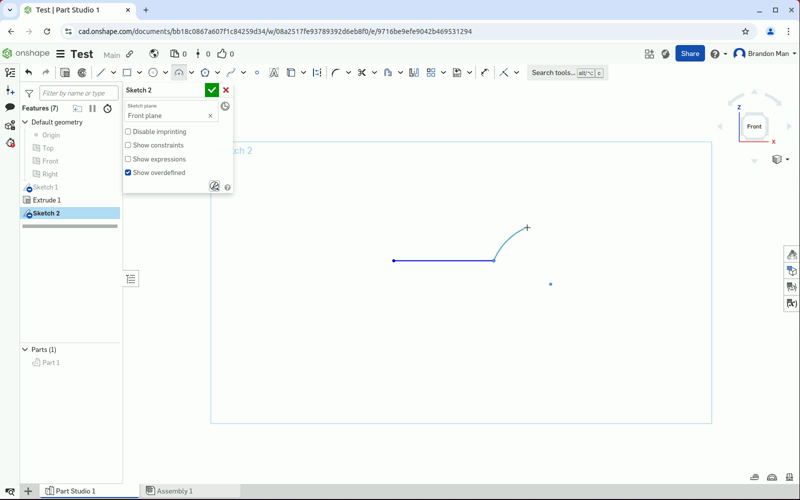
mouse_move(517, 250)
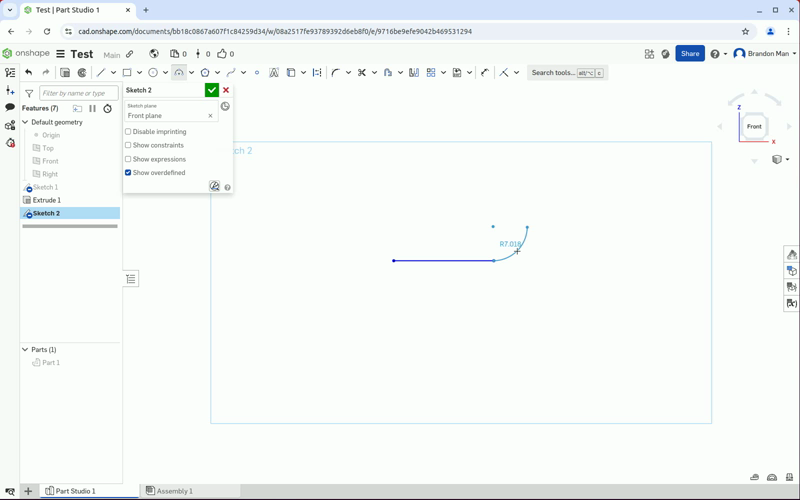
click(517, 250)
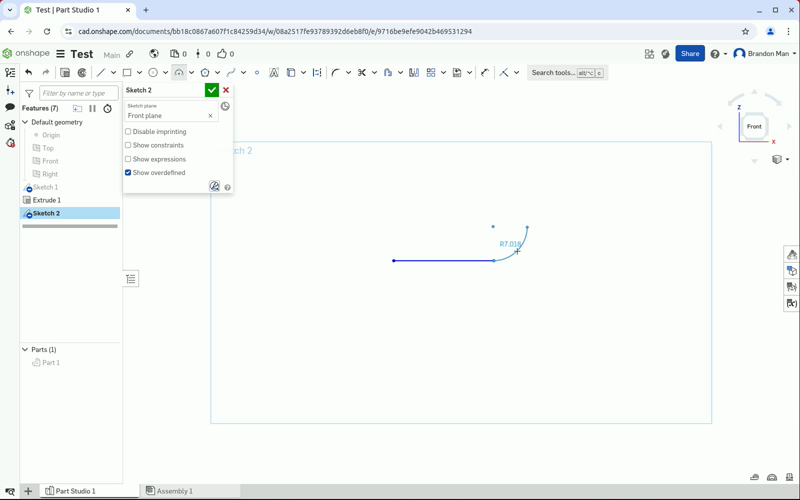
key_up(shift)
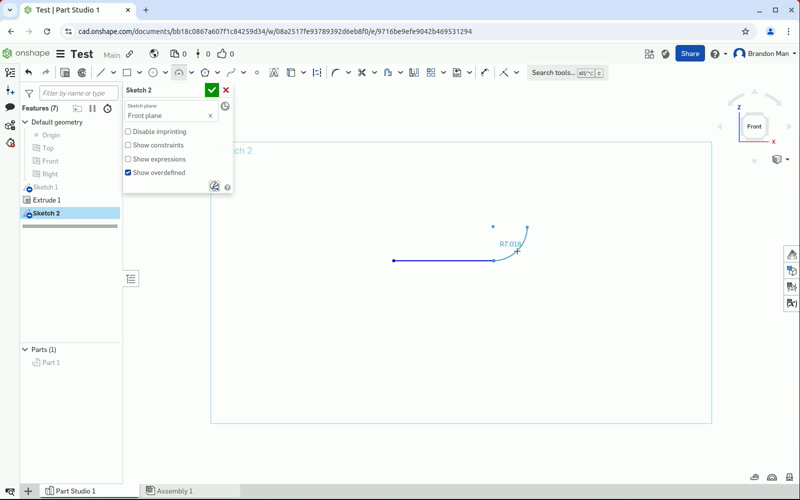
mouse_move(527, 227)
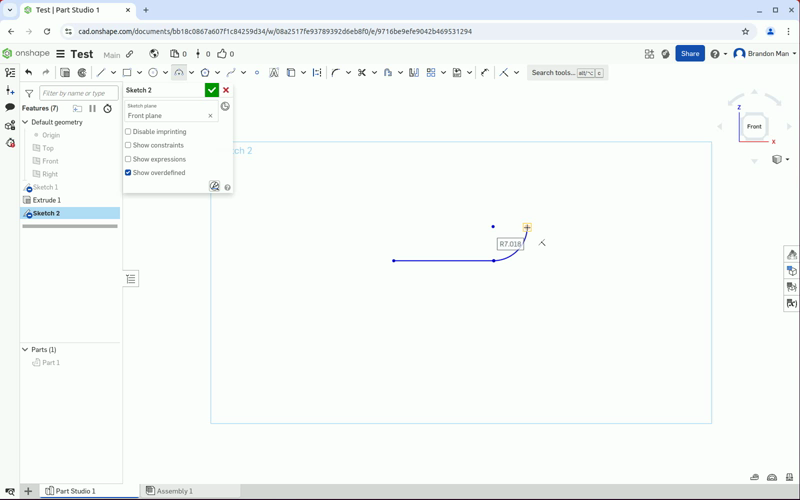
click(527, 227)
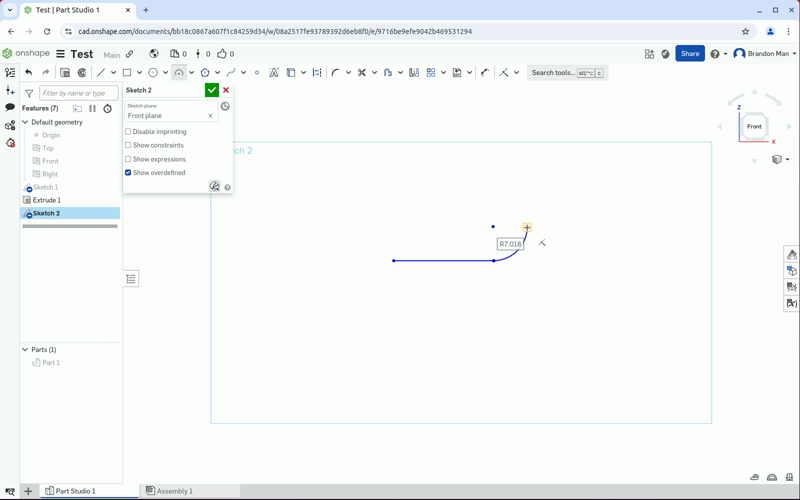
key_down(shift)
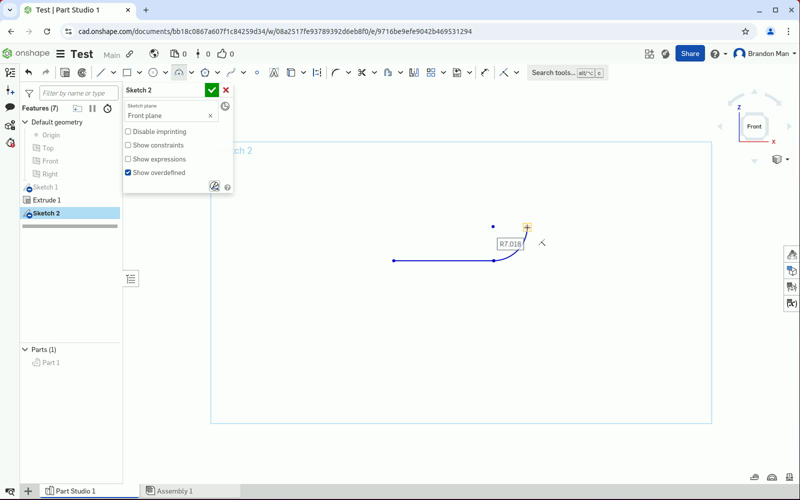
mouse_move(493, 260)
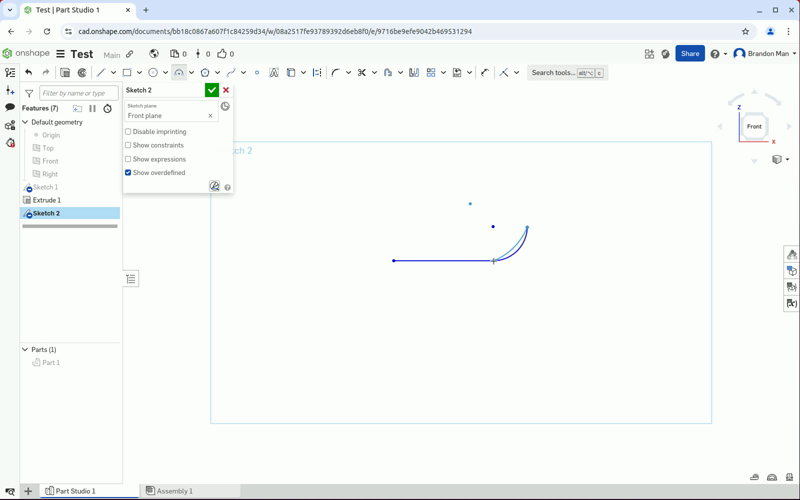
click(493, 260)
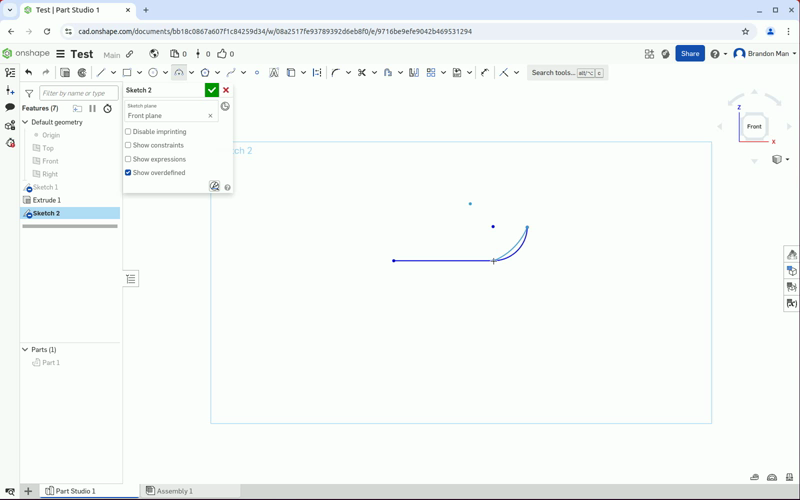
mouse_move(517, 250)
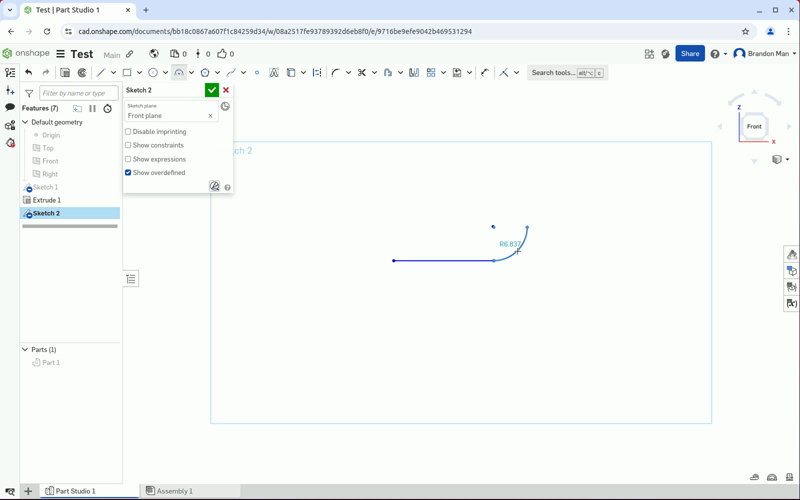
click(517, 250)
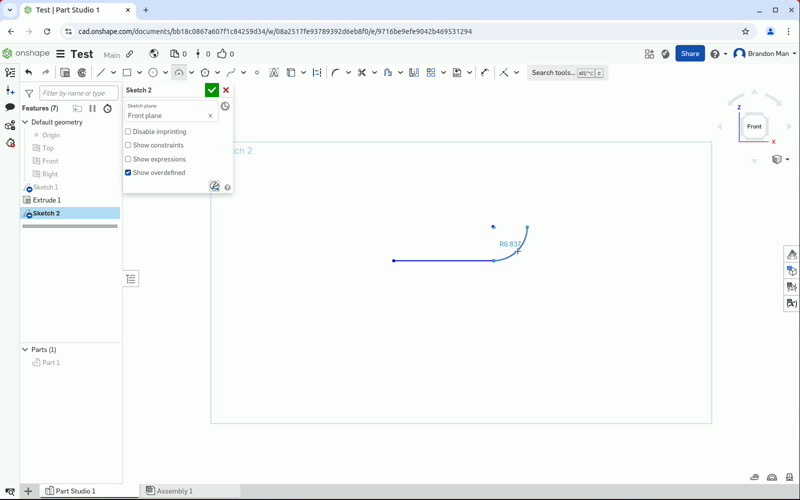
key_up(shift)
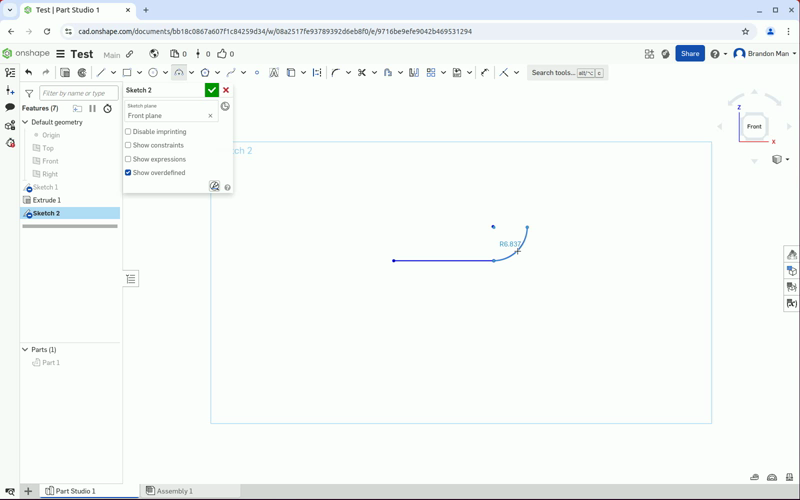
key(esc)
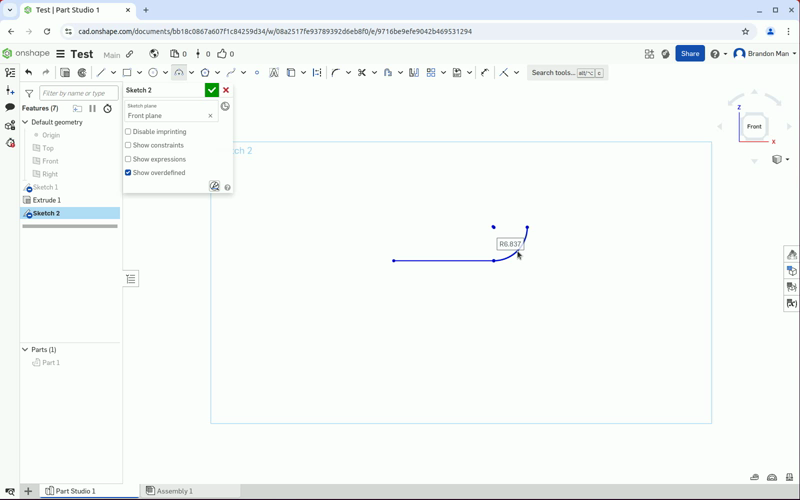
key(l)
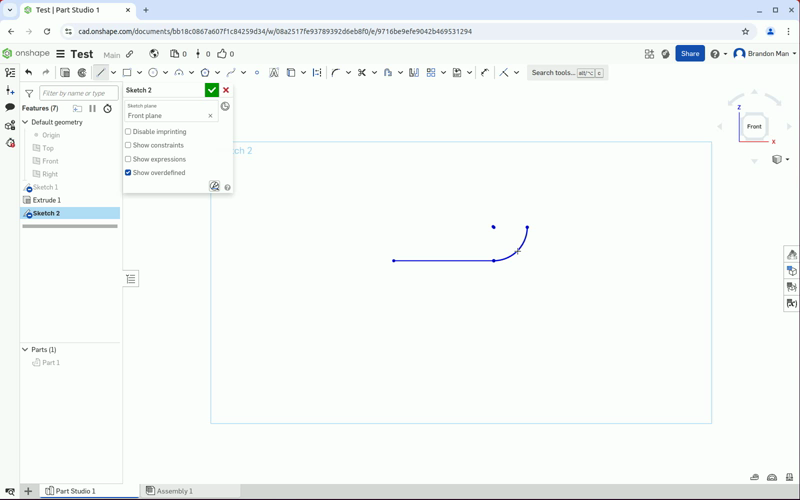
mouse_move(493, 260)
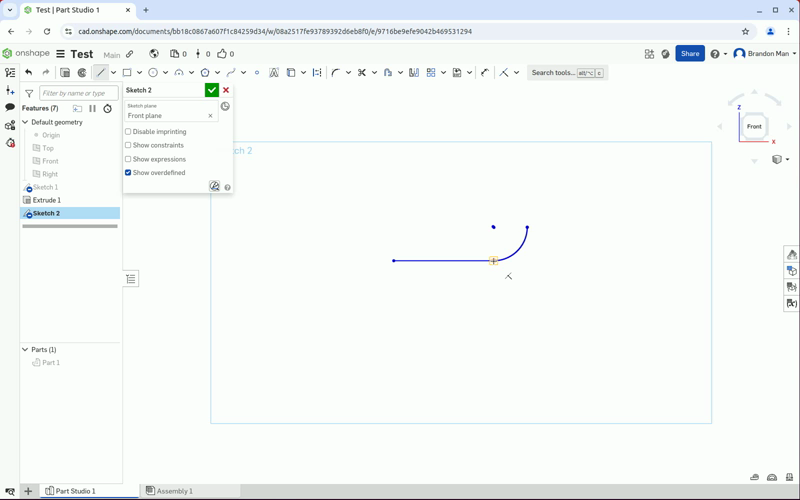
click(493, 260)
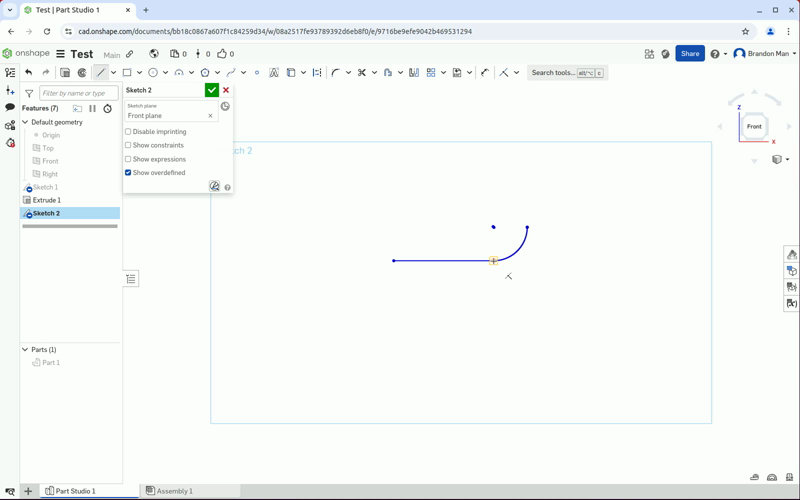
key_down(shift)
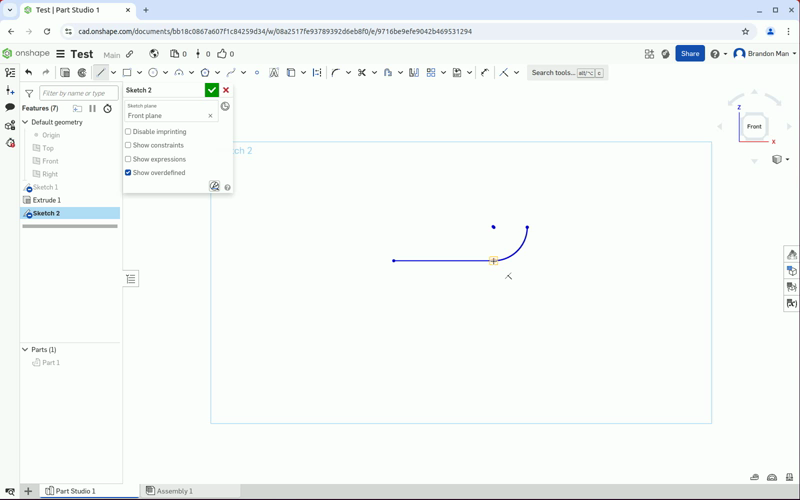
mouse_move(393, 260)
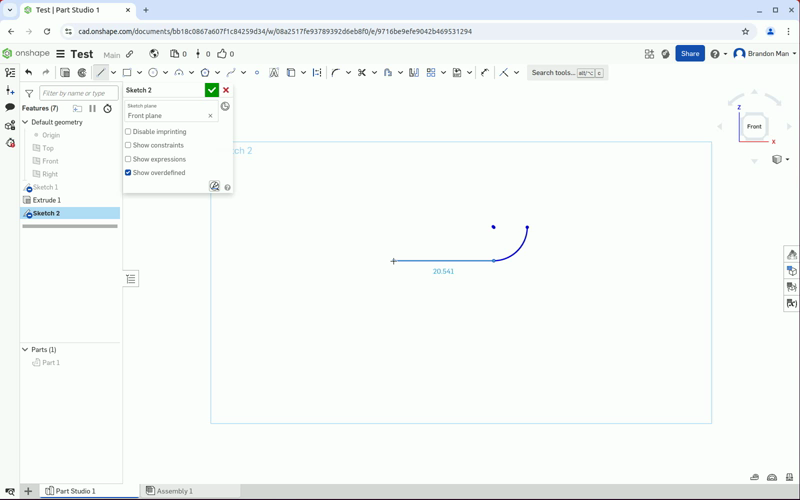
key_up(shift)
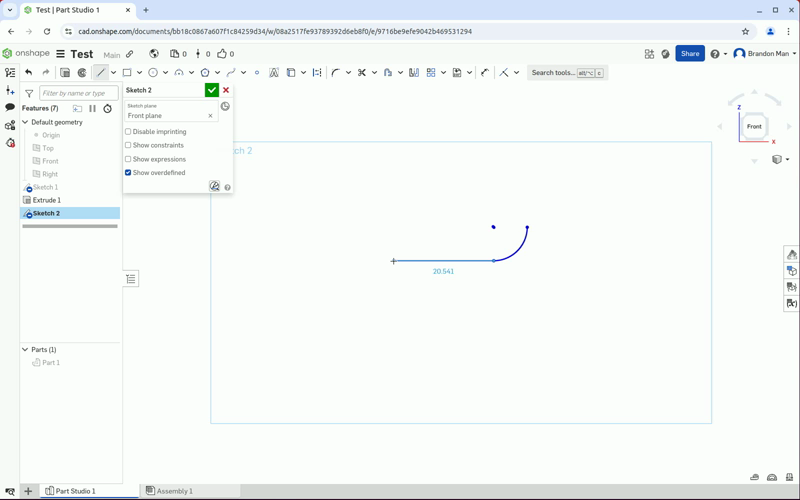
click(393, 260)
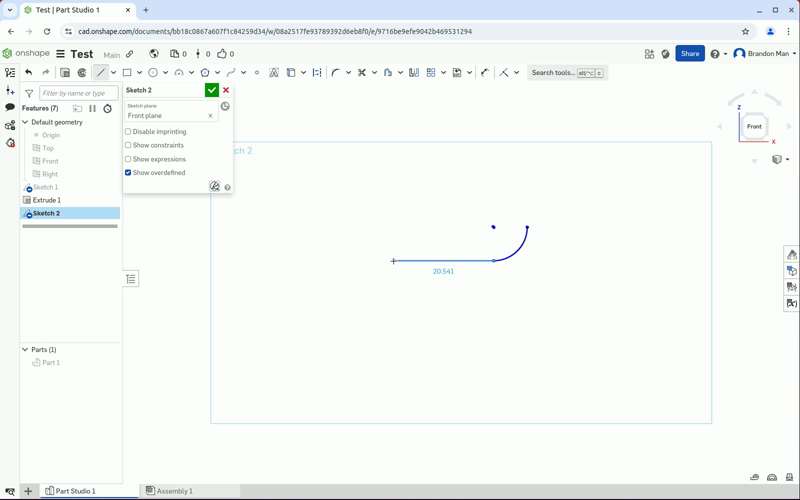
key(esc)
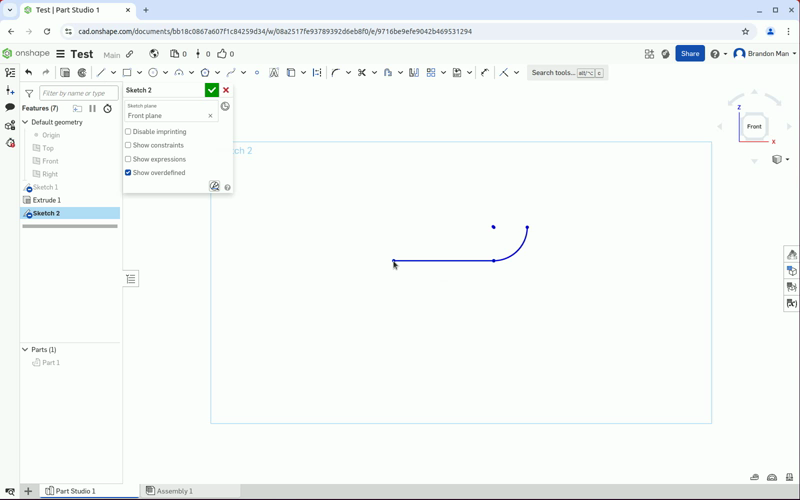
mouse_move(510, 255)
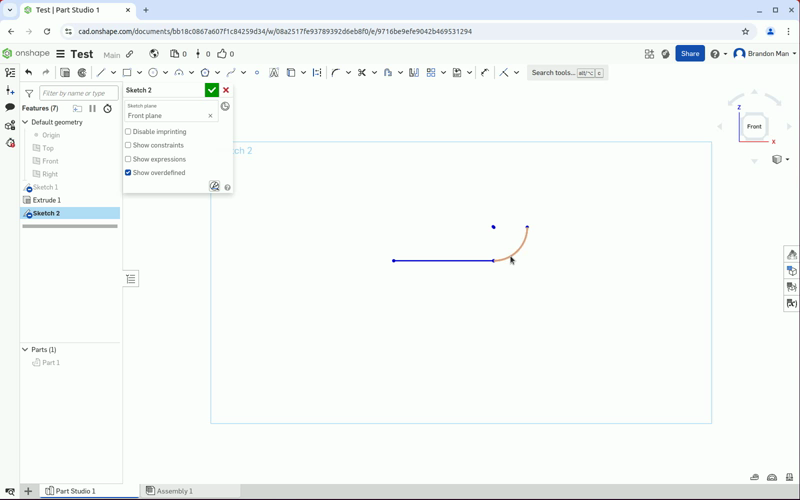
scroll(6)
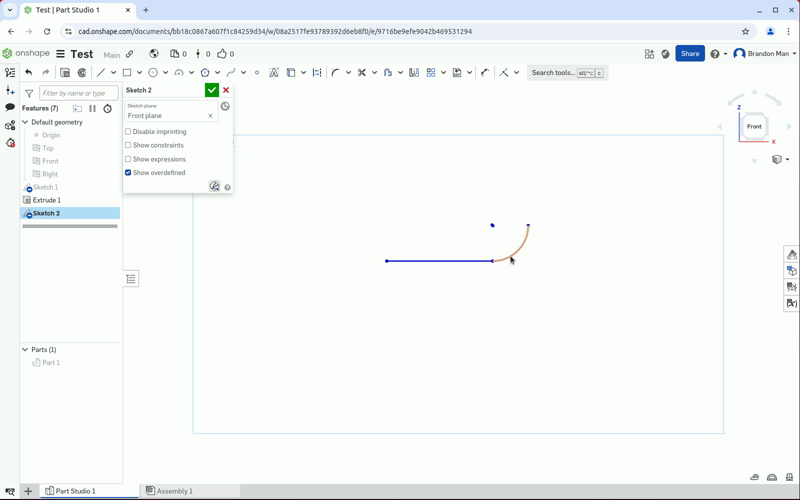
scroll(6)
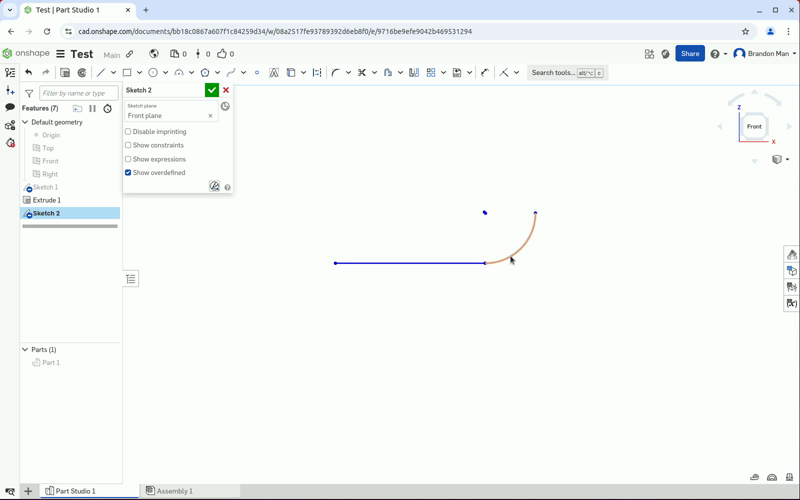
scroll(6)
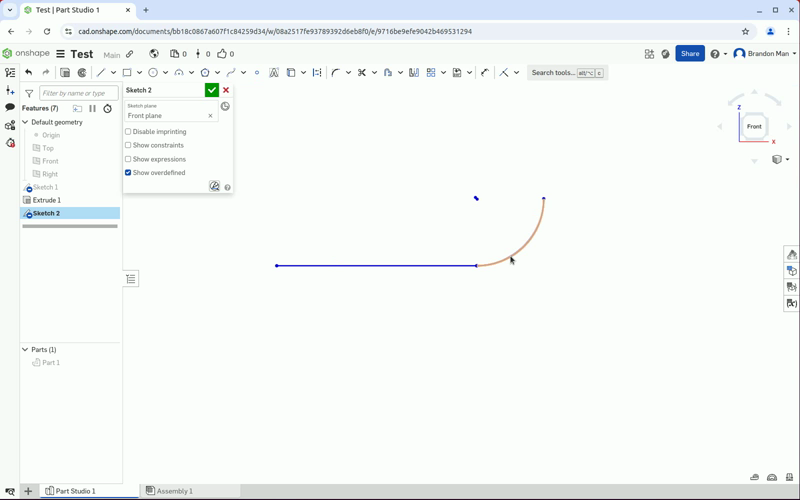
scroll(6)
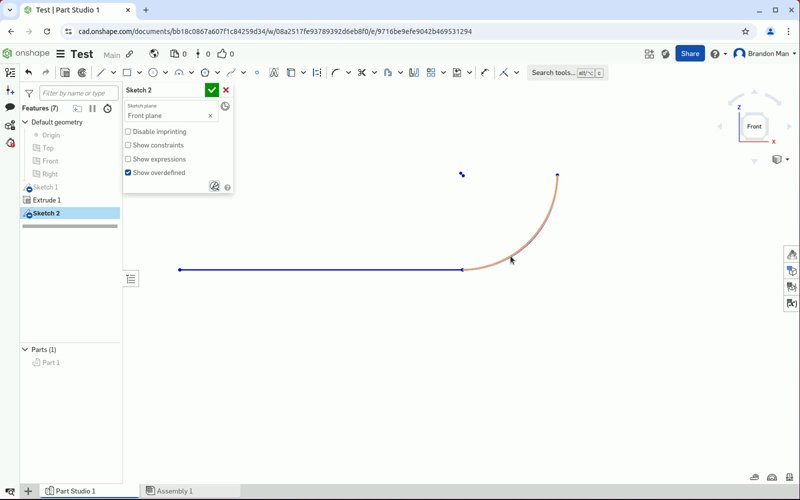
scroll(6)
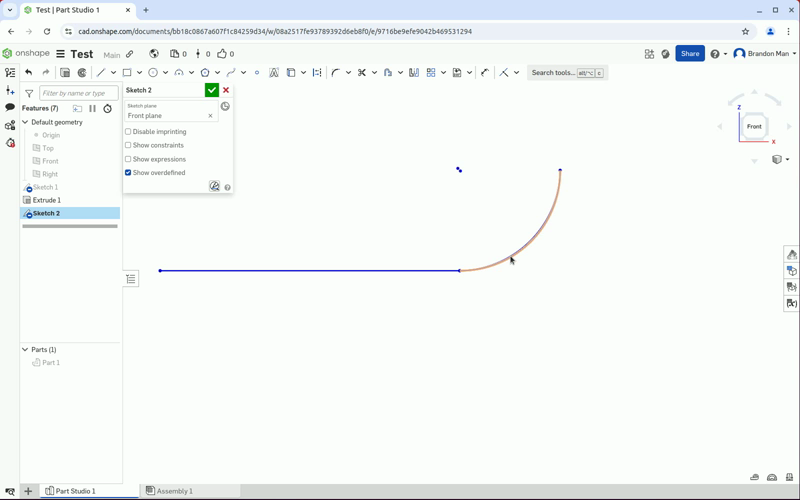
scroll(6)
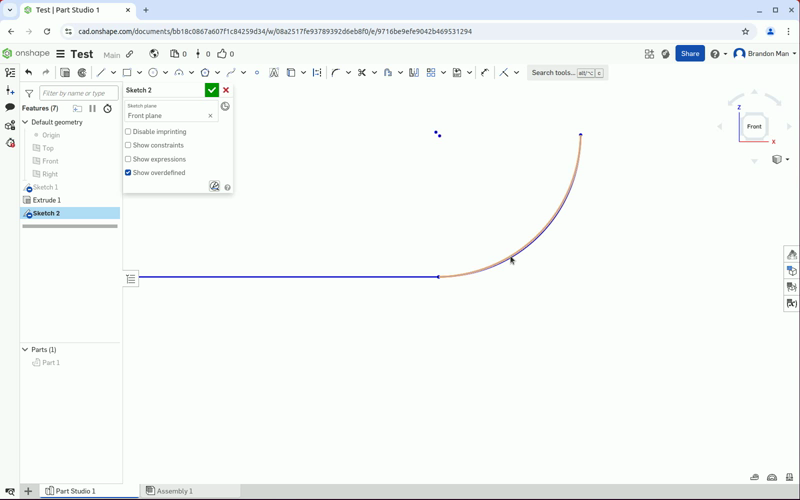
scroll(6)
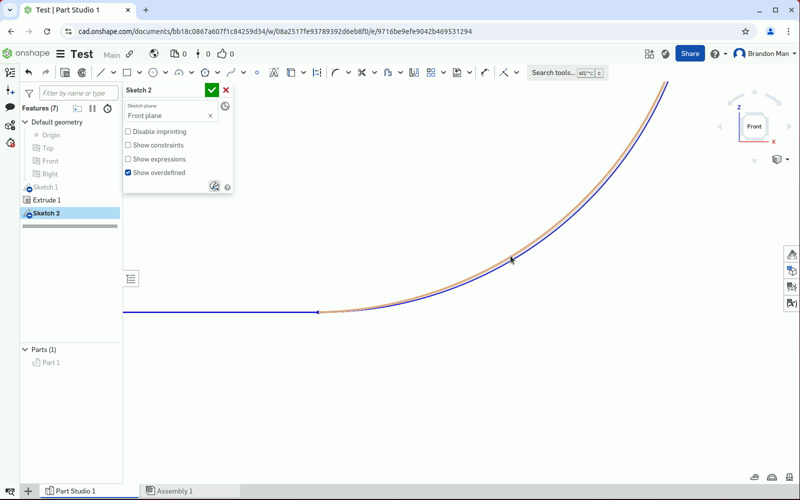
click(510, 255)
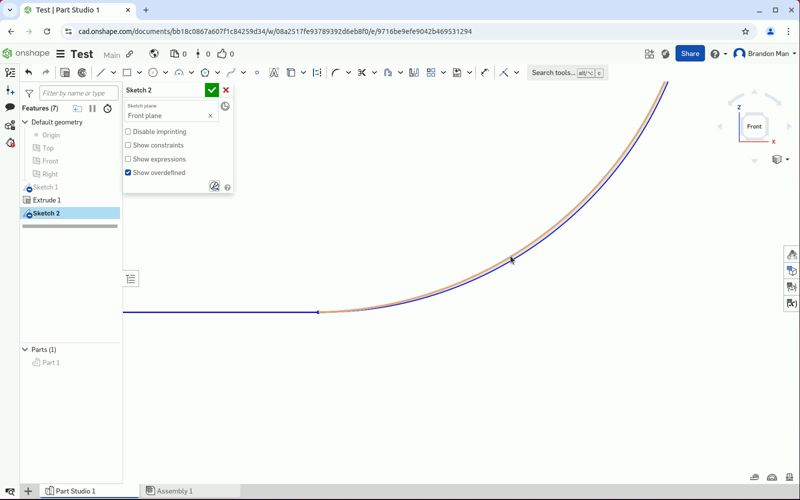
scroll(-6)
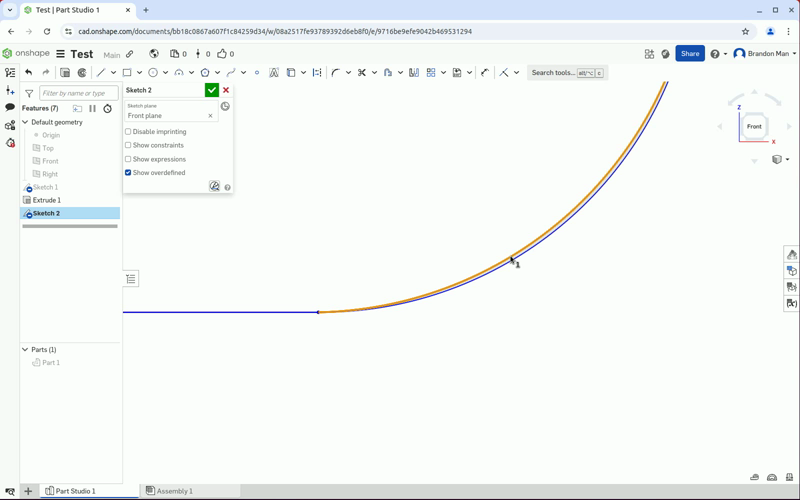
scroll(-6)
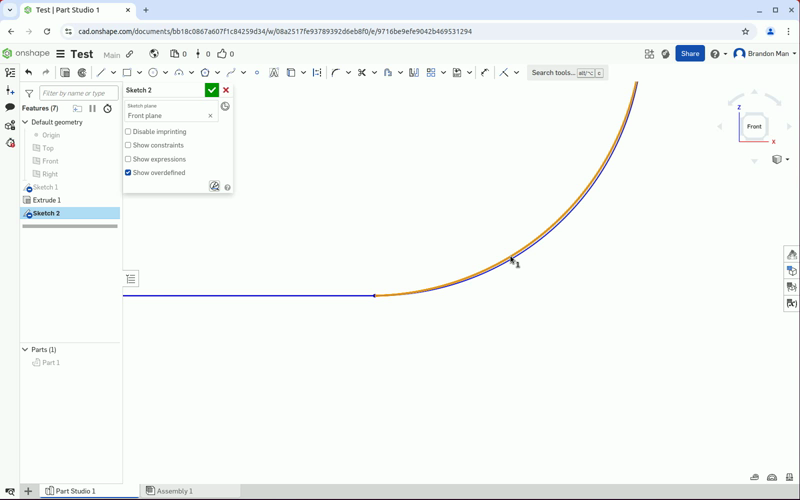
scroll(-6)
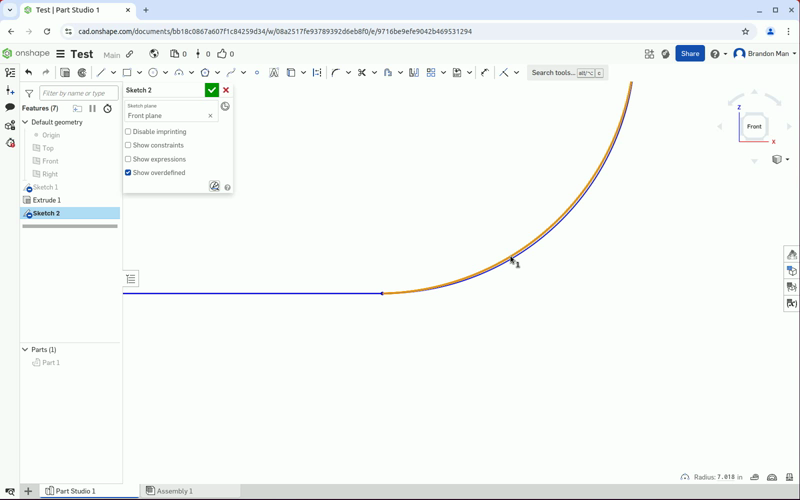
scroll(-6)
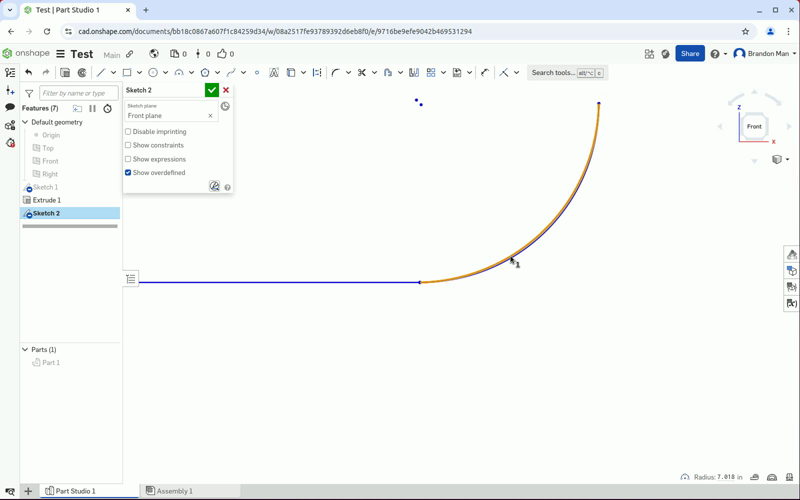
scroll(-6)
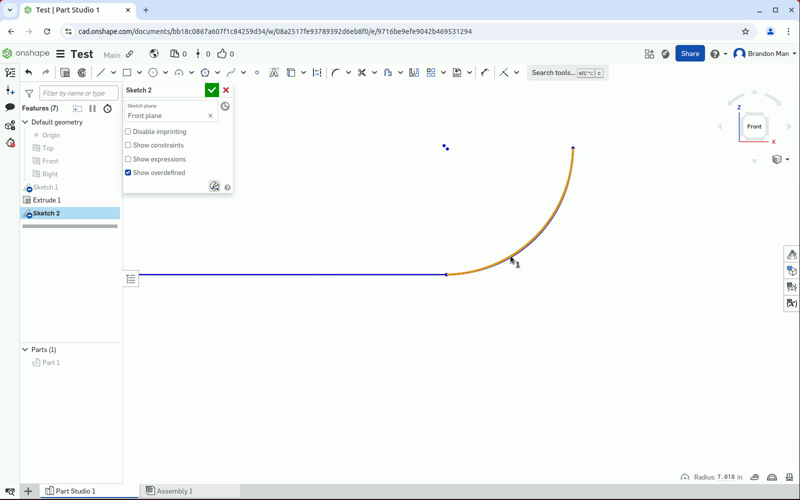
scroll(-6)
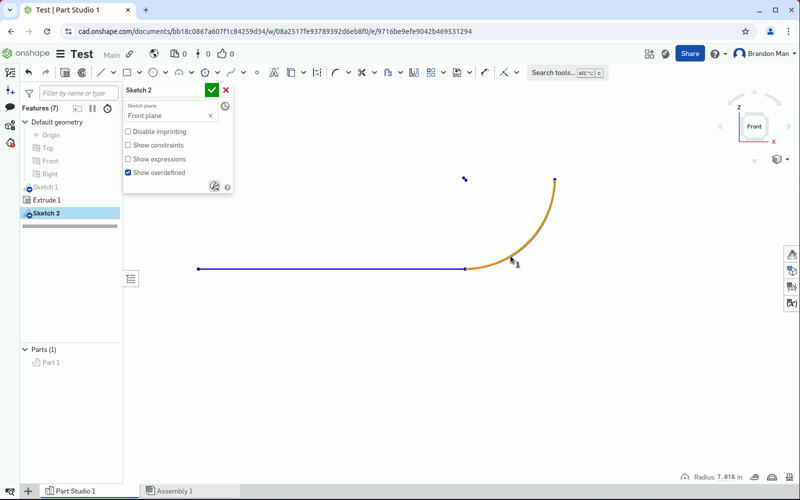
scroll(-6)
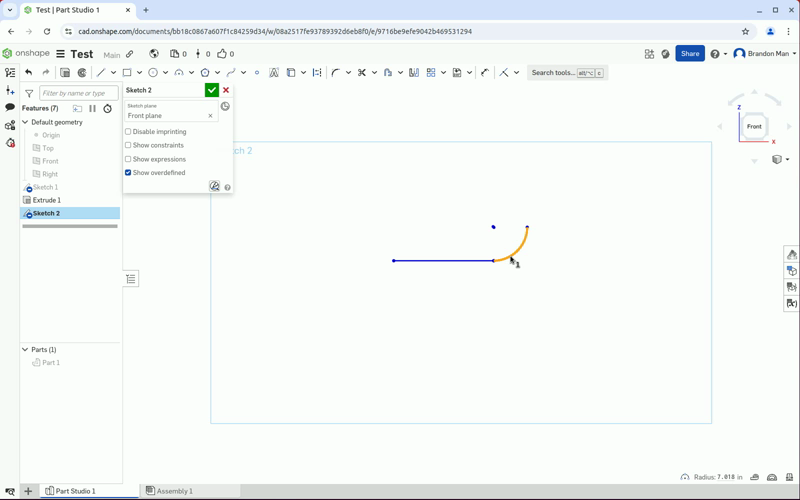
mouse_move(73, 352)
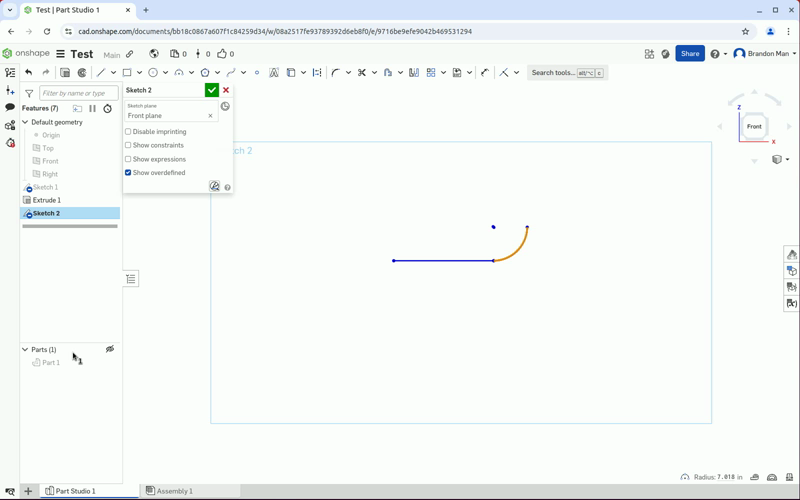
key(shift+y)
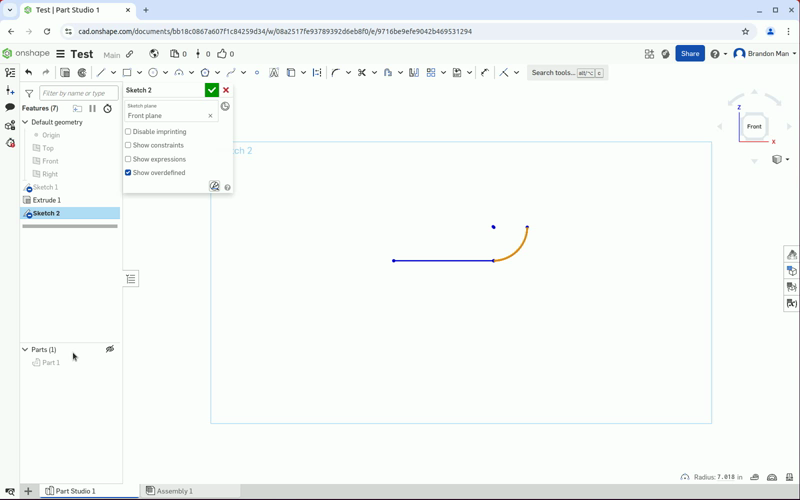
key(shift+e)
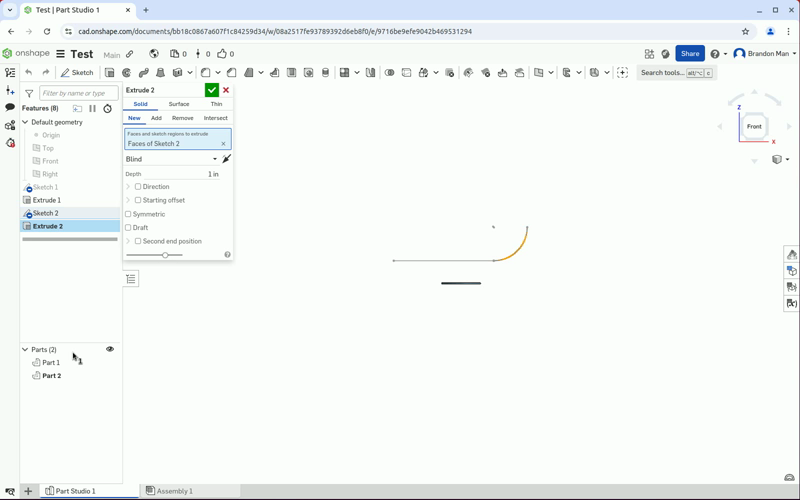
mouse_move(143, 106)
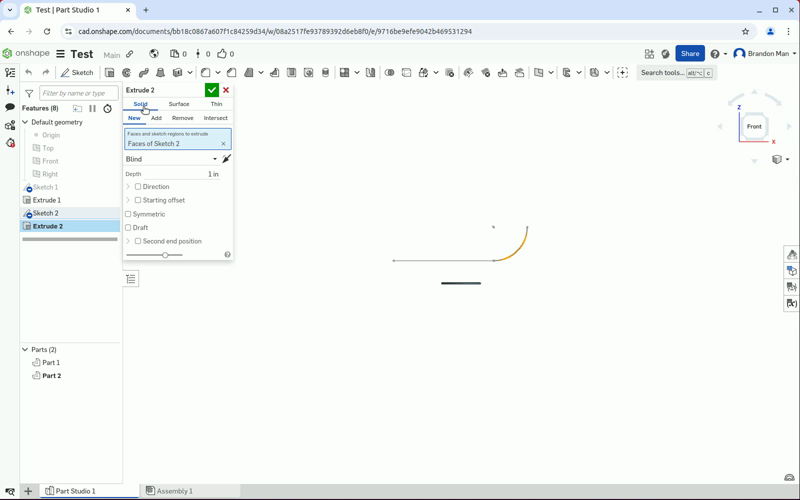
click(143, 106)
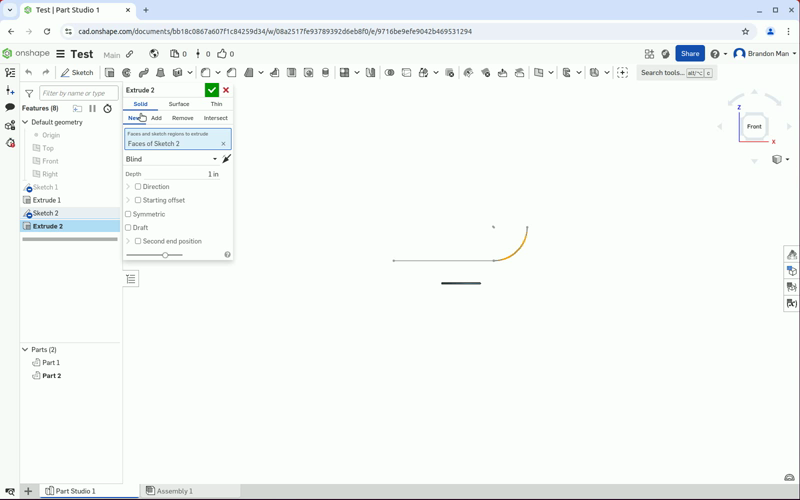
mouse_move(137, 120)
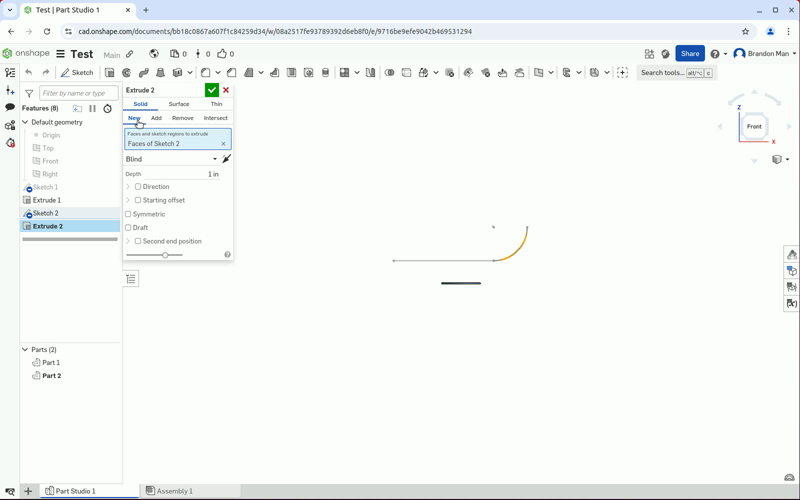
click(137, 120)
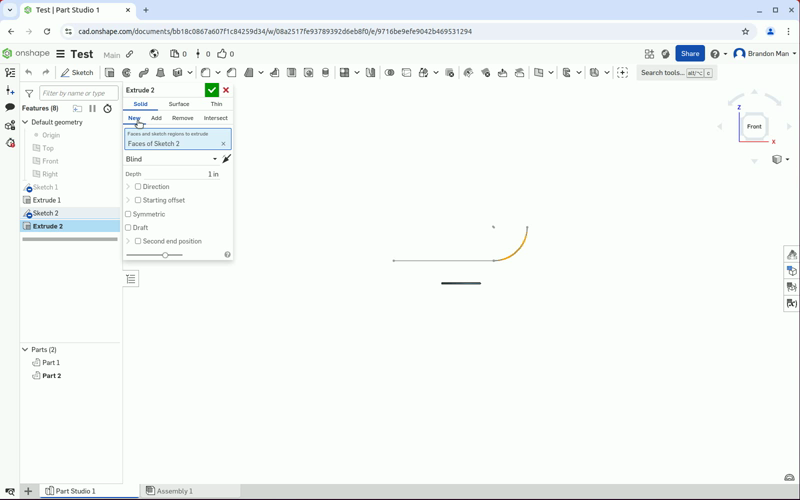
key(tab, 4)
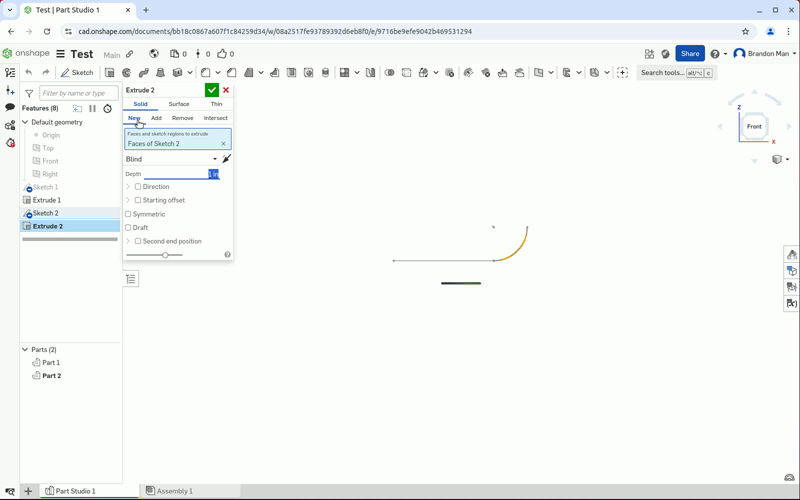
text(13.962)
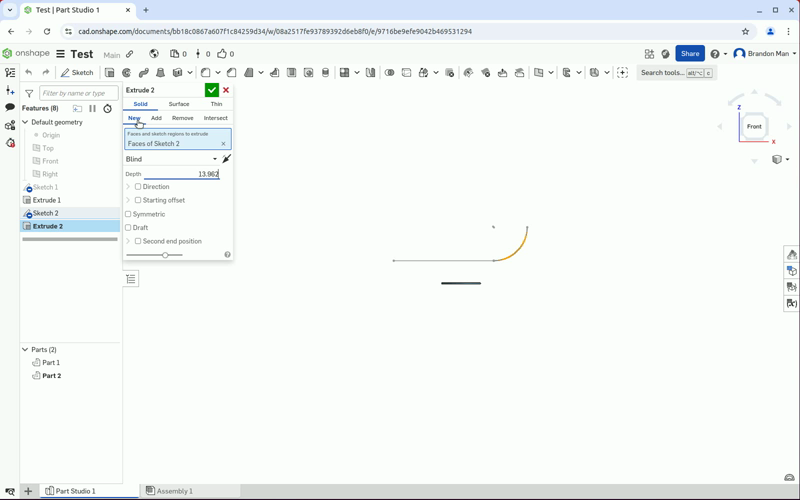
key(tab, 3)
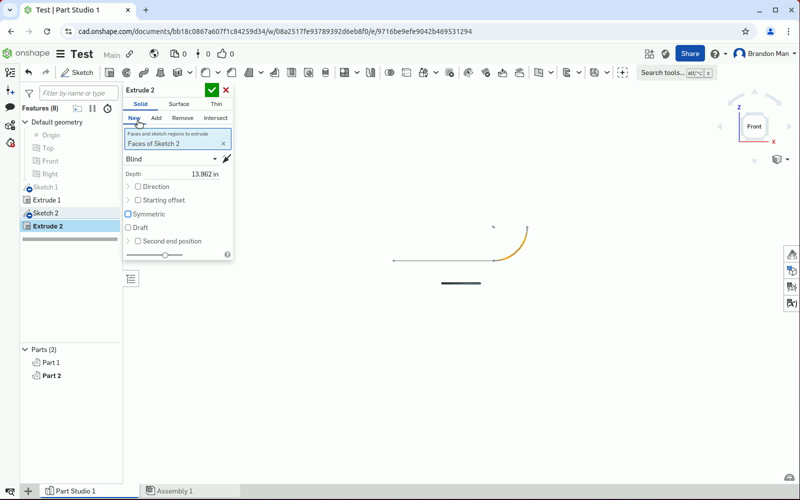
key(space)
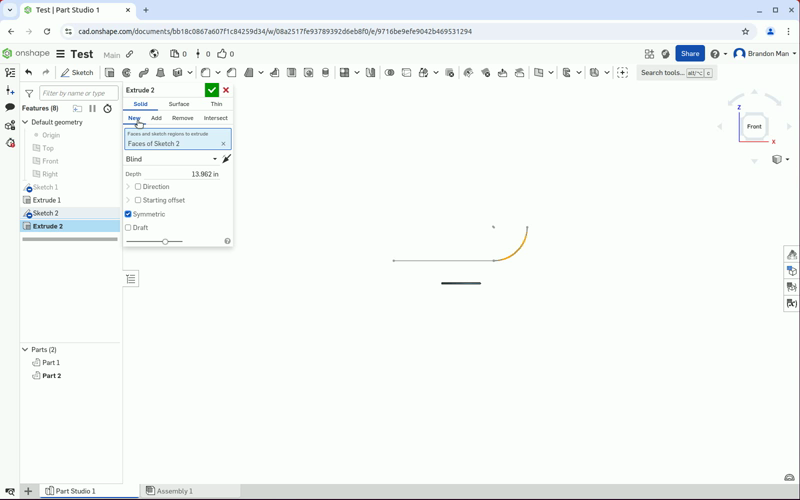
key(enter)
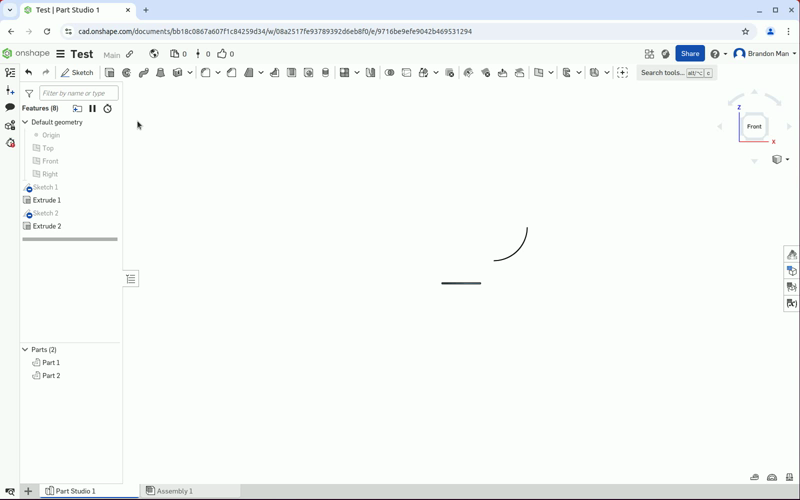
key(shift+h)
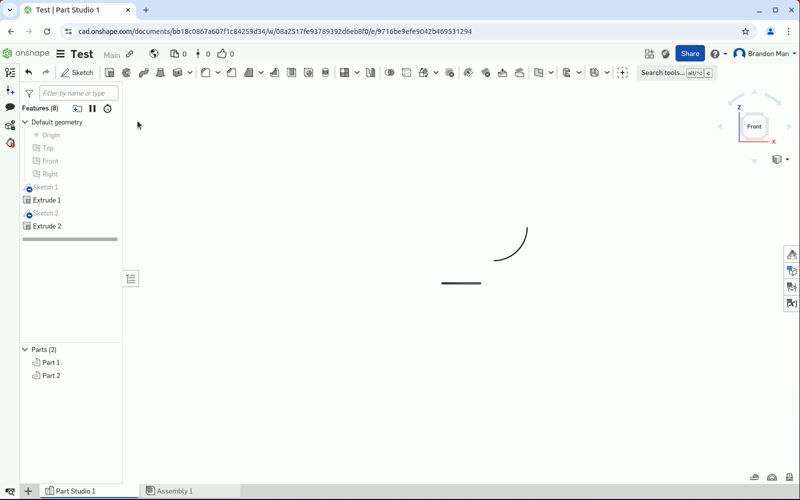
key(shift+h)
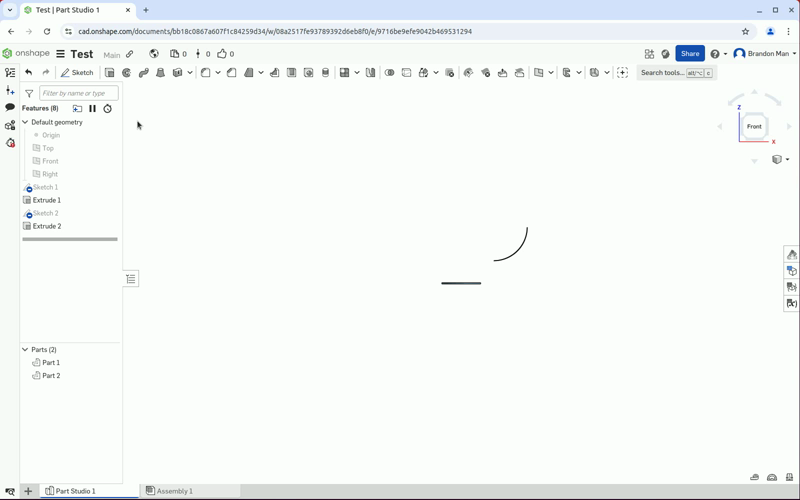
mouse_move(73, 189)
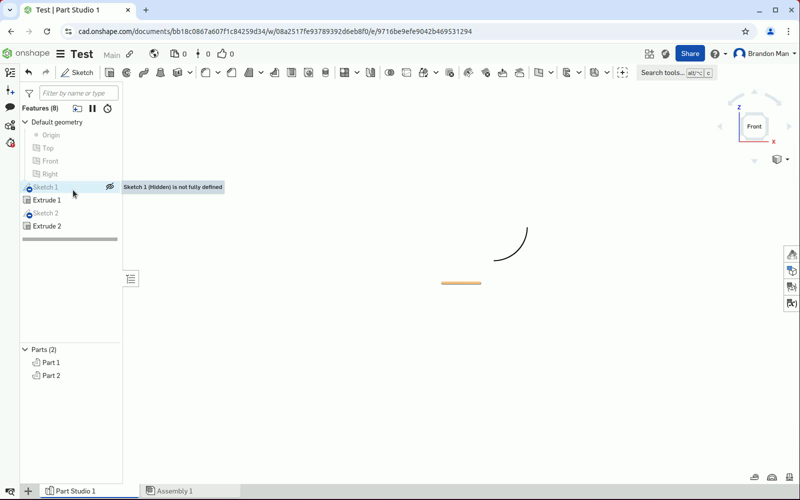
click(73, 189)
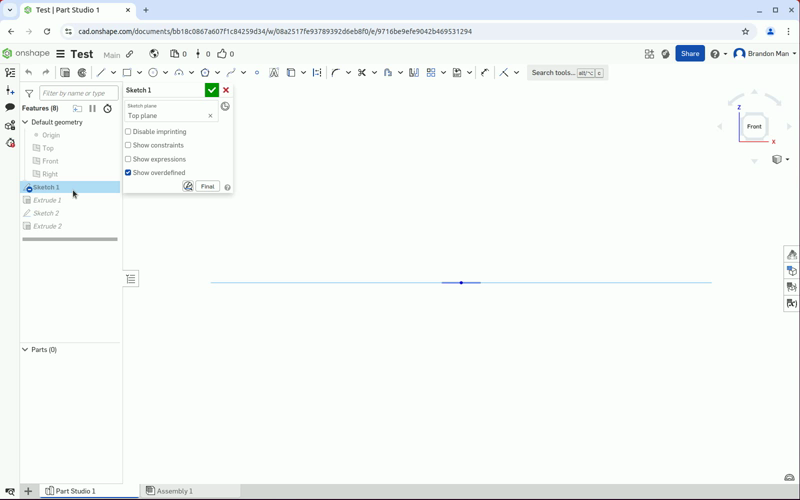
mouse_move(229, 92)
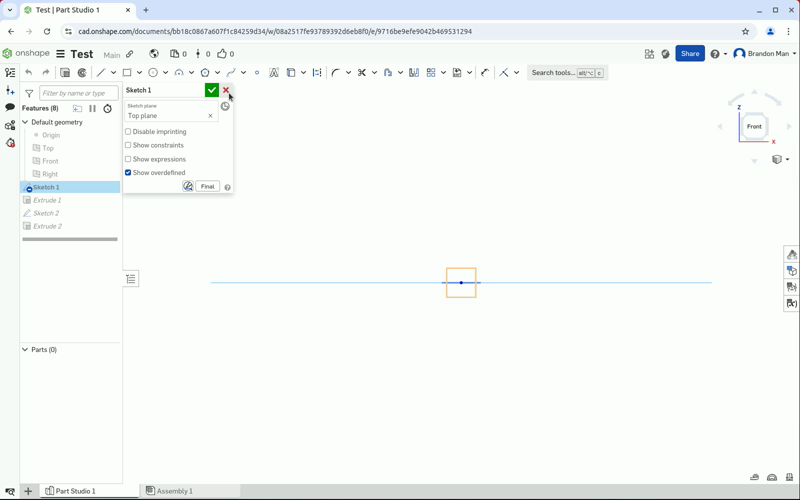
click(229, 92)
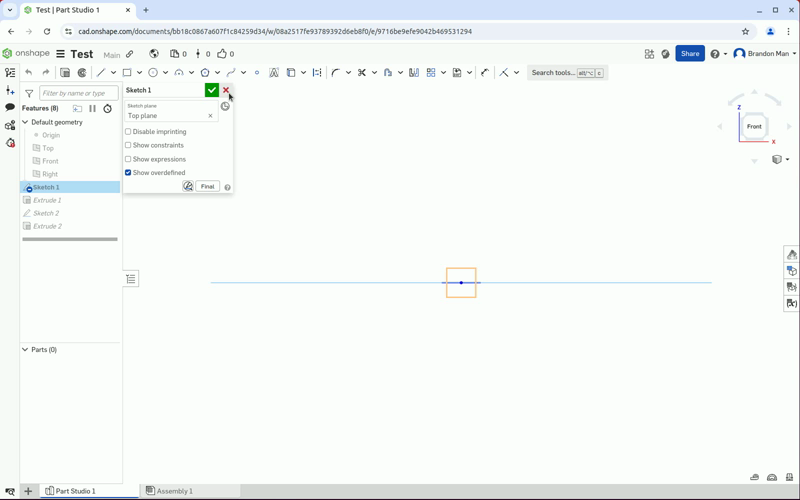
key(shift+s)
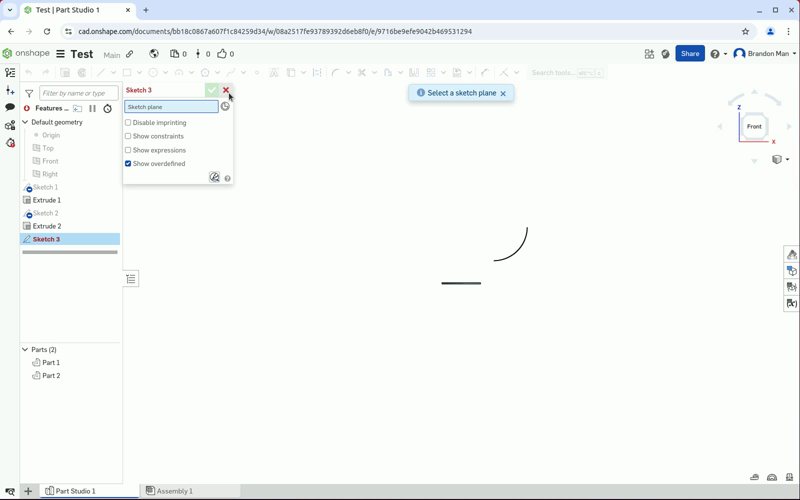
mouse_move(73, 163)
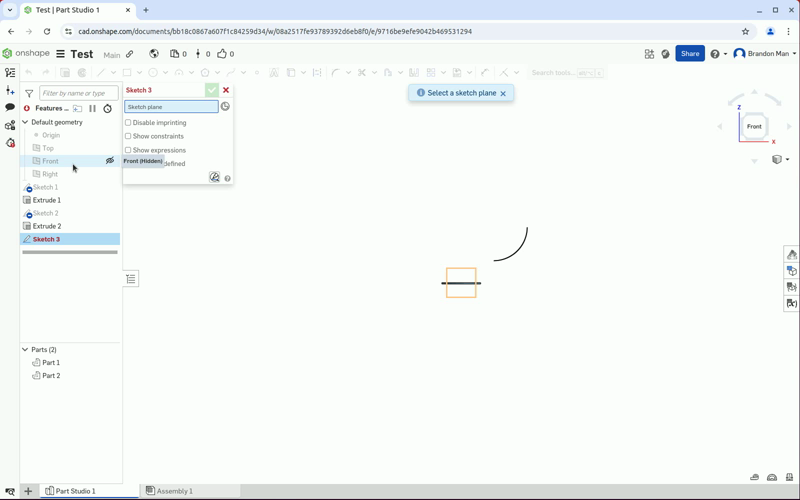
click(73, 163)
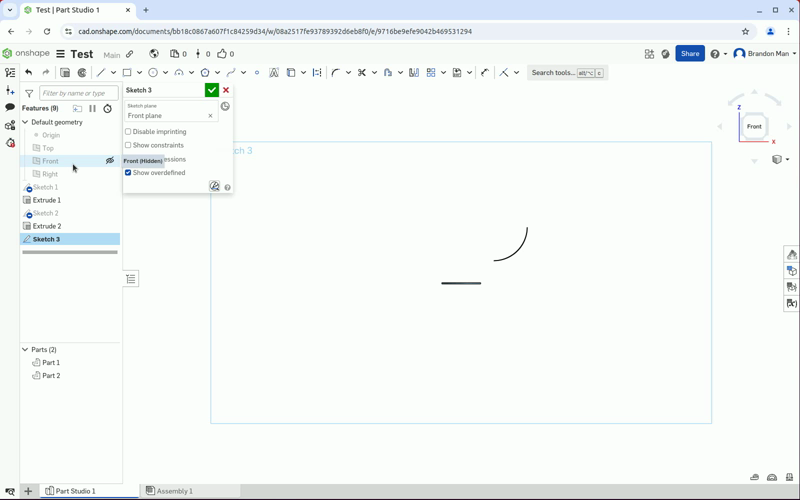
mouse_move(73, 352)
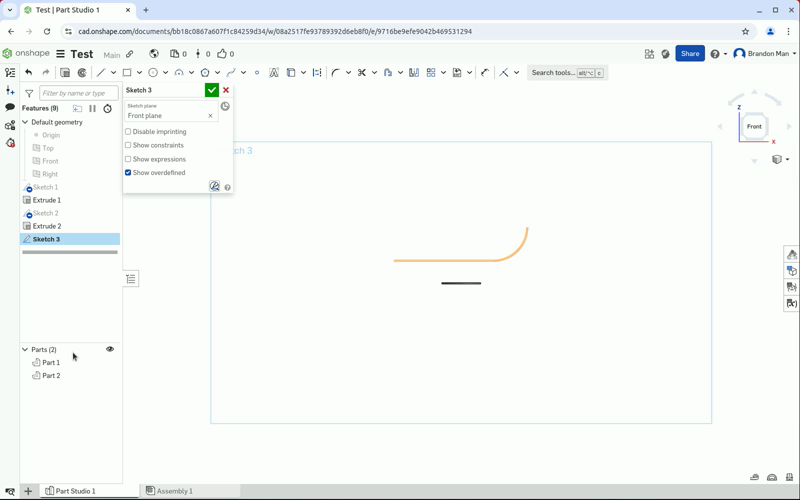
key(y)
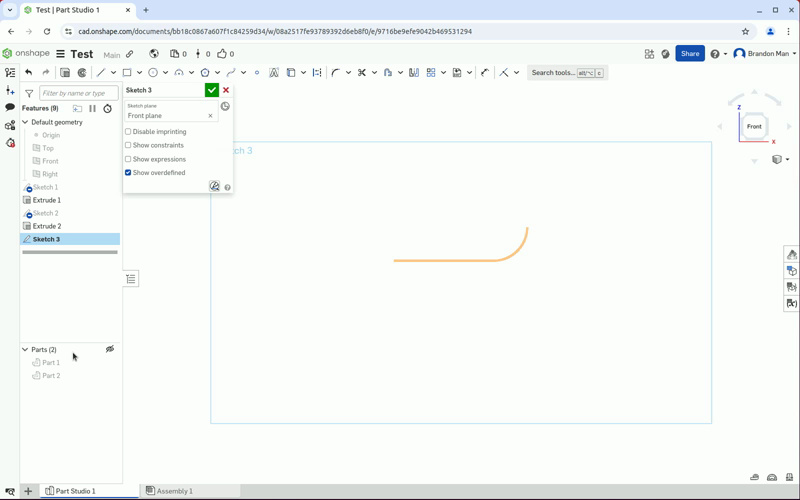
key(l)
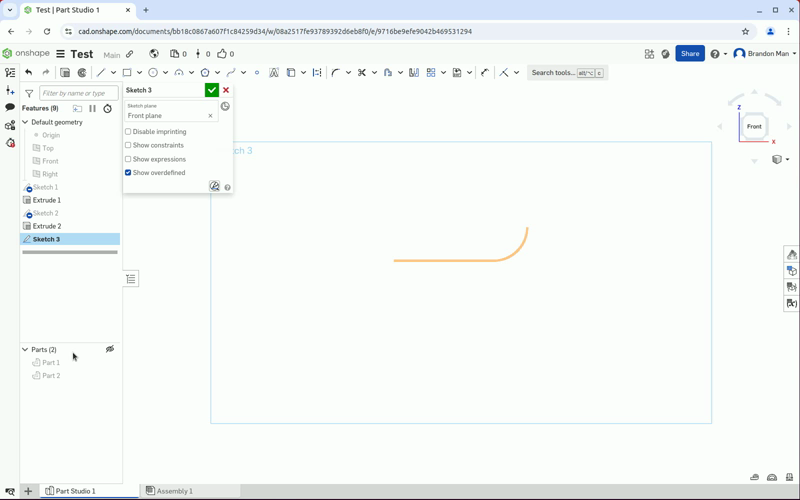
key_down(shift)
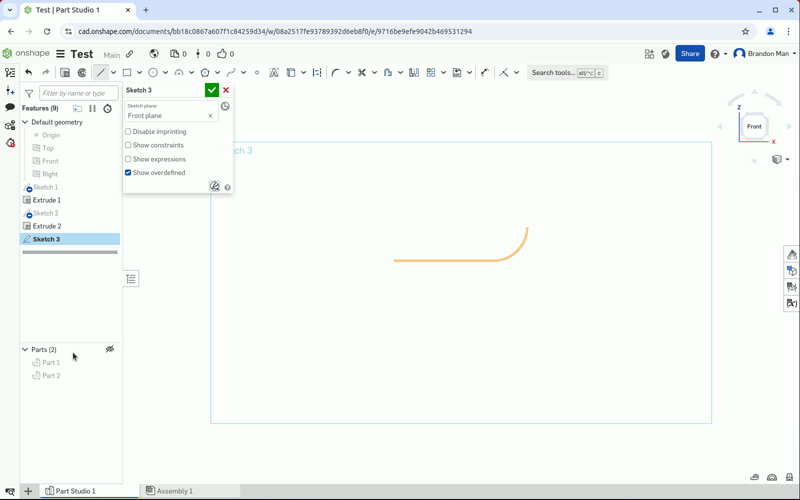
mouse_move(393, 204)
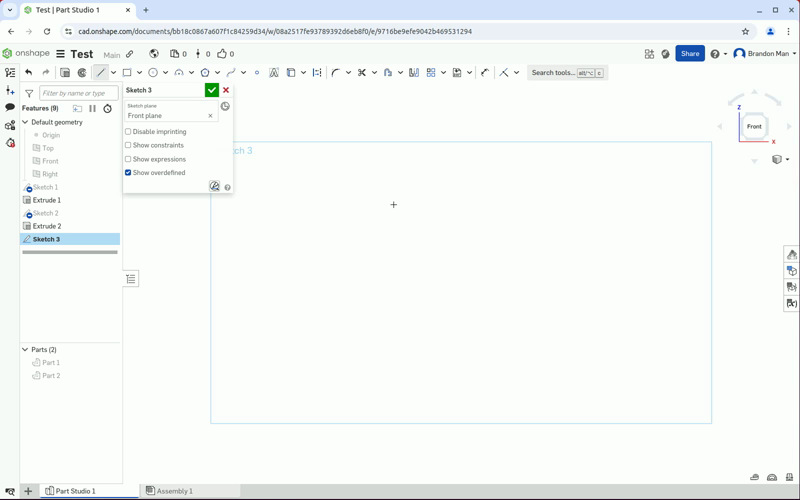
click(393, 204)
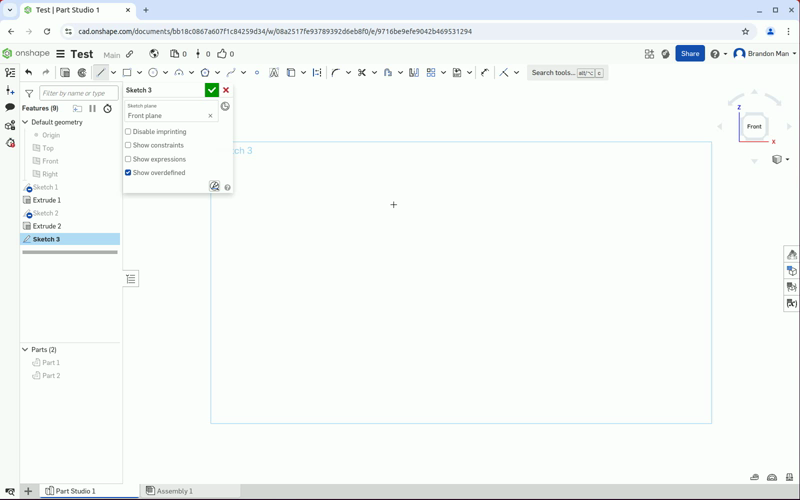
key_up(shift)
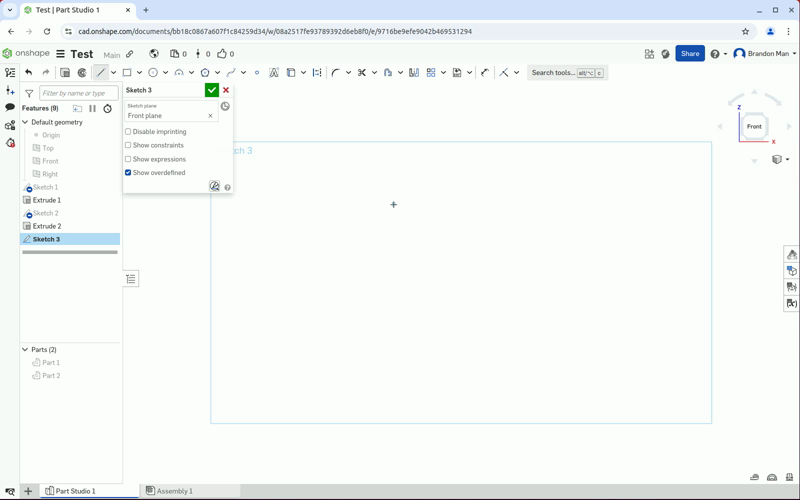
key_down(shift)
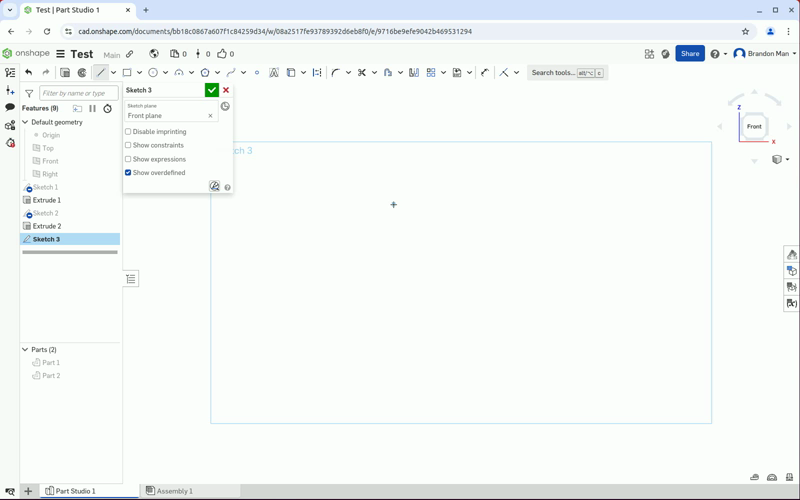
mouse_move(493, 204)
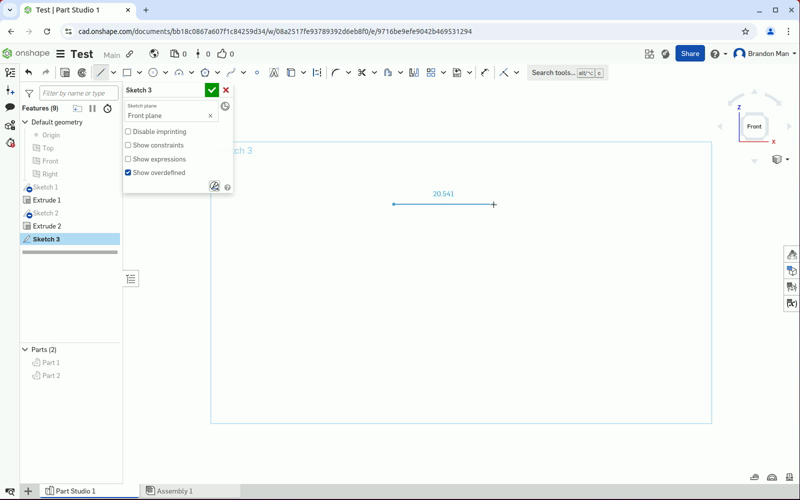
click(493, 204)
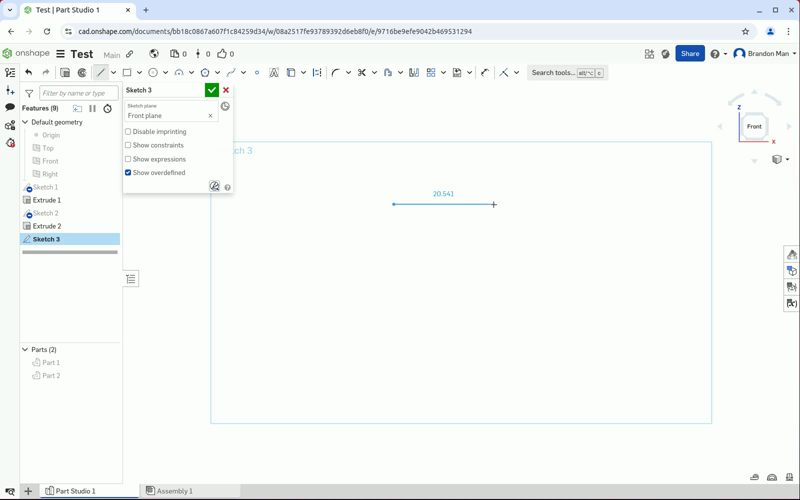
key_up(shift)
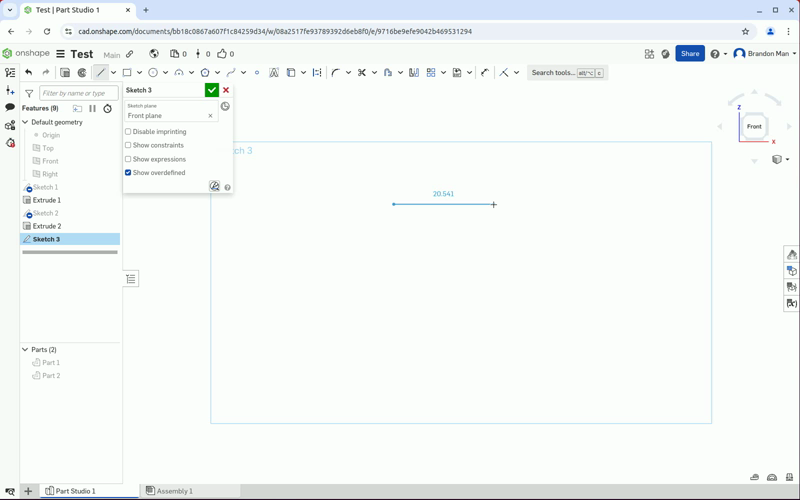
key(esc)
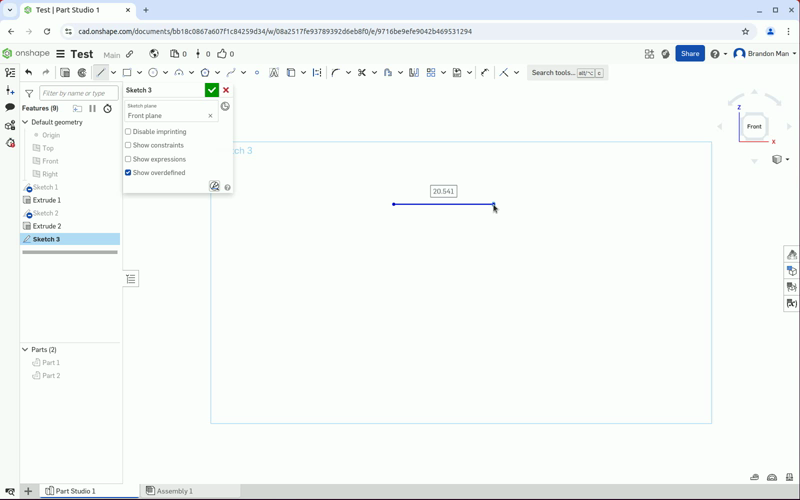
key(a)
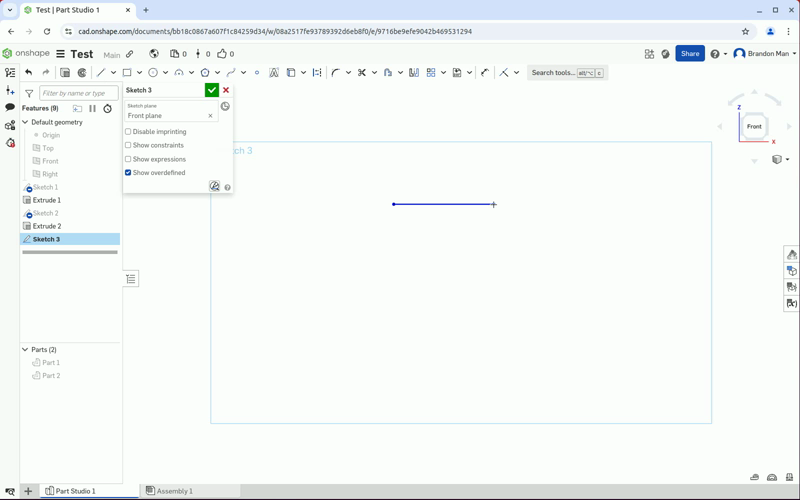
mouse_move(493, 204)
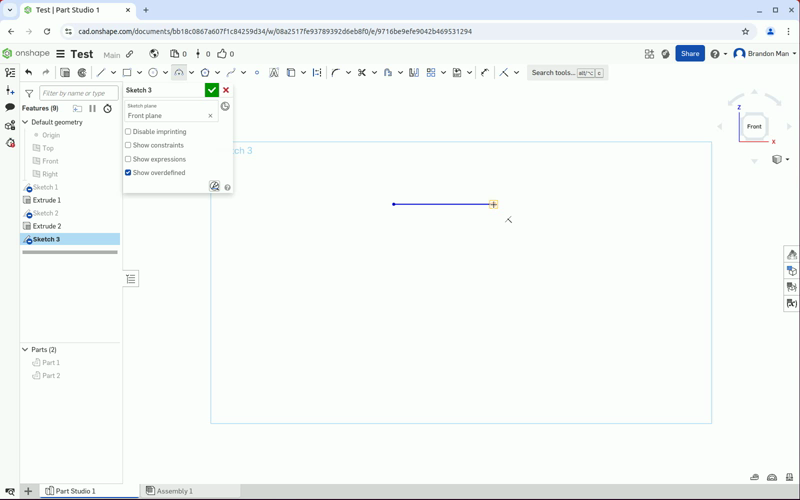
click(493, 204)
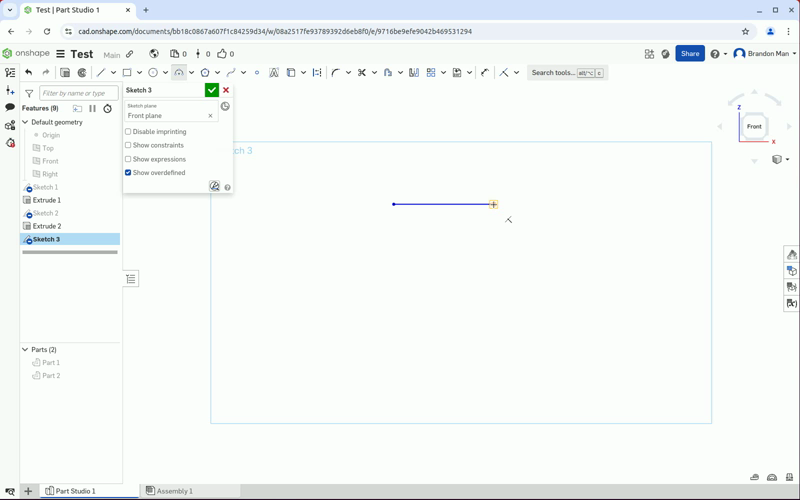
key_down(shift)
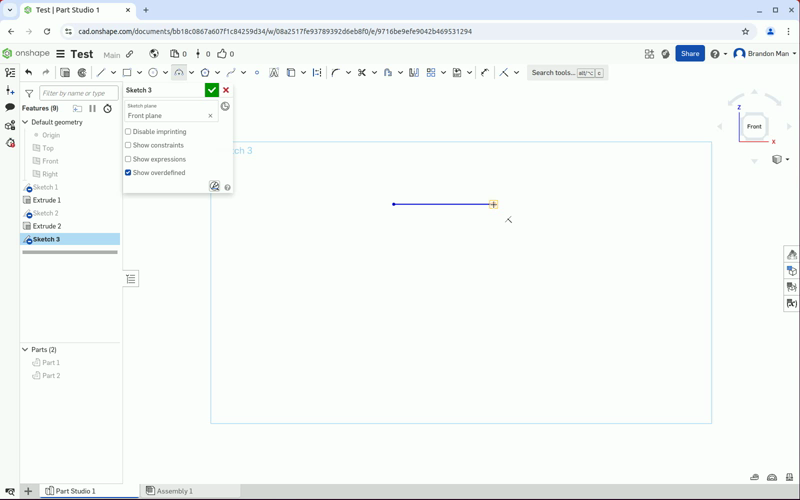
mouse_move(527, 170)
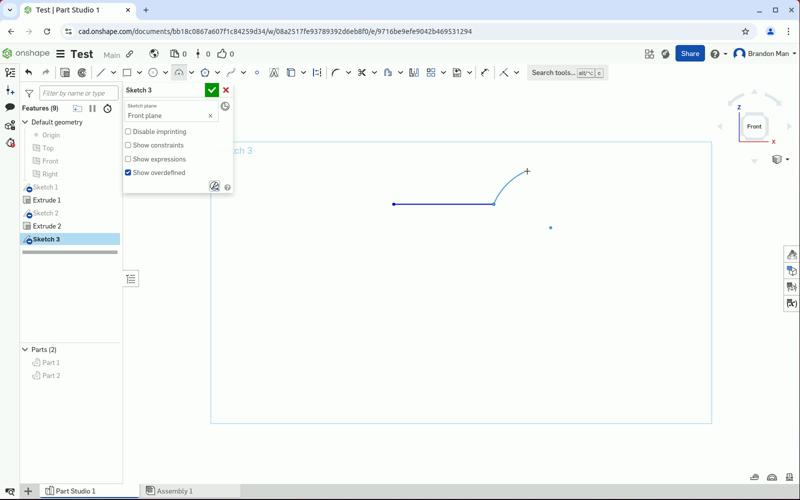
click(527, 170)
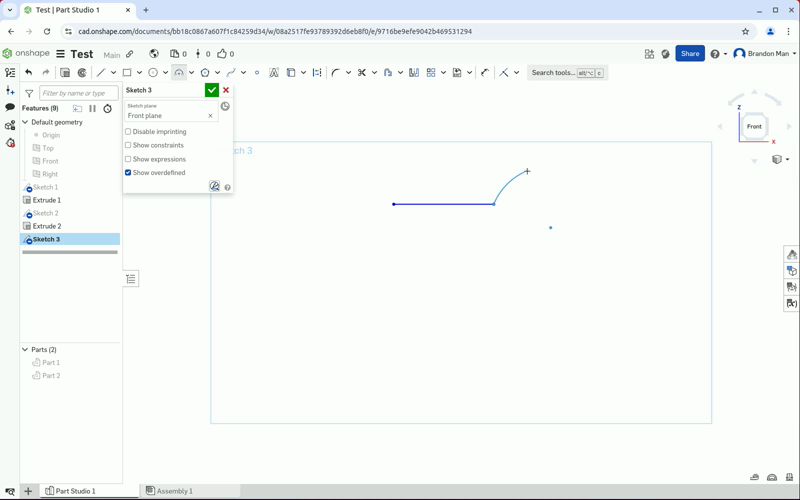
mouse_move(517, 194)
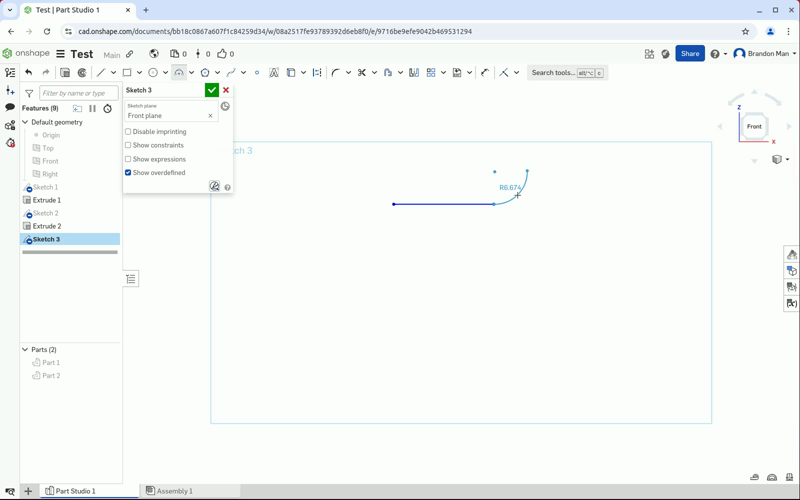
click(517, 194)
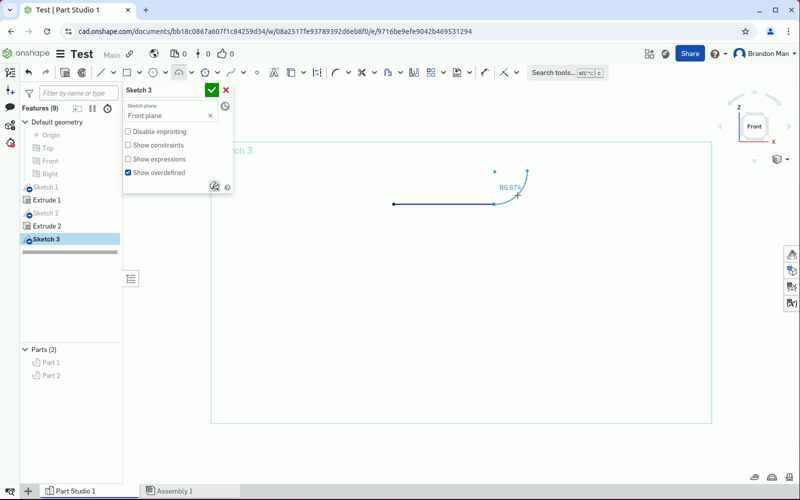
key_up(shift)
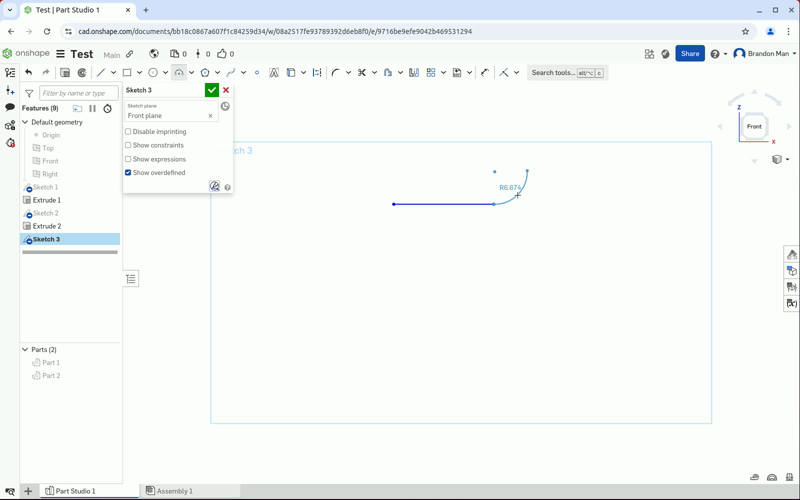
key(esc)
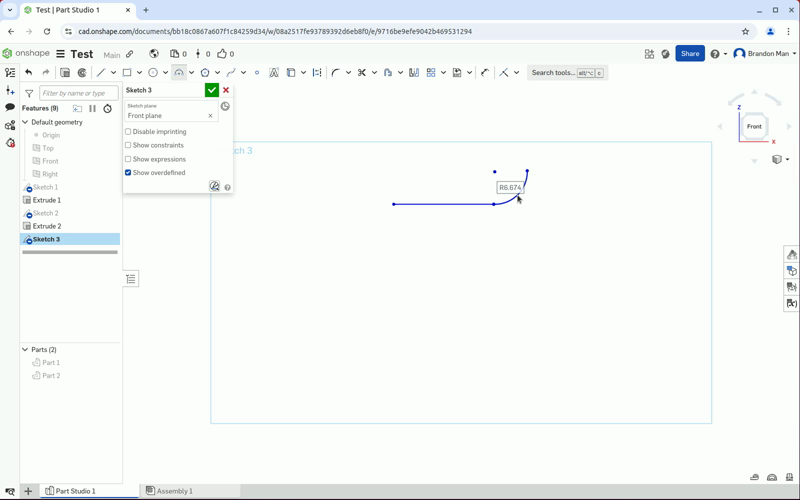
key(l)
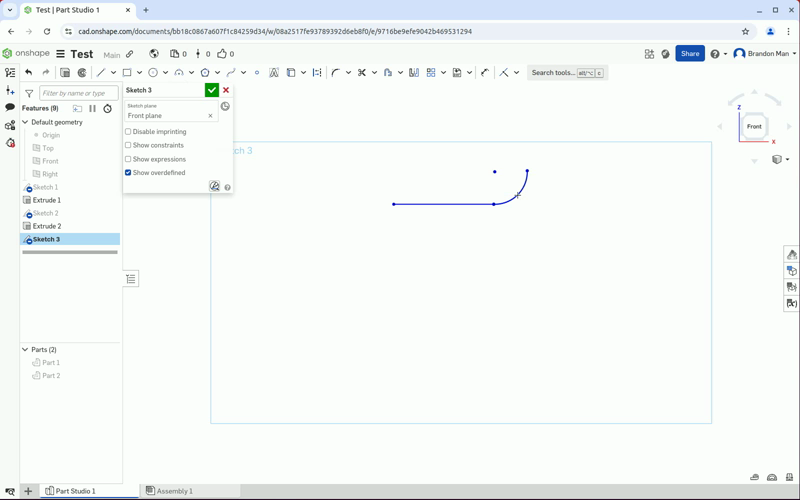
mouse_move(527, 170)
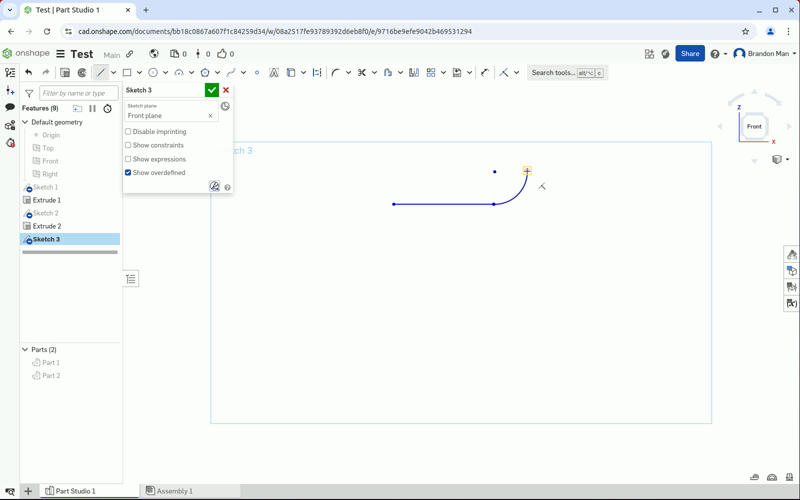
click(527, 170)
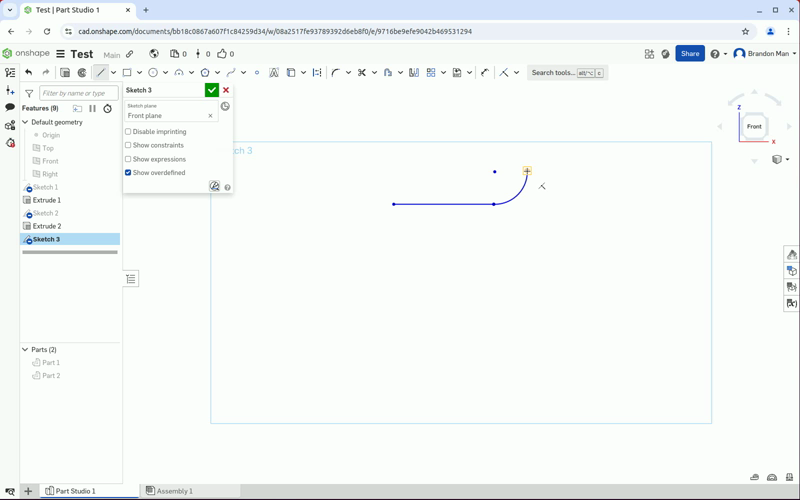
key_down(shift)
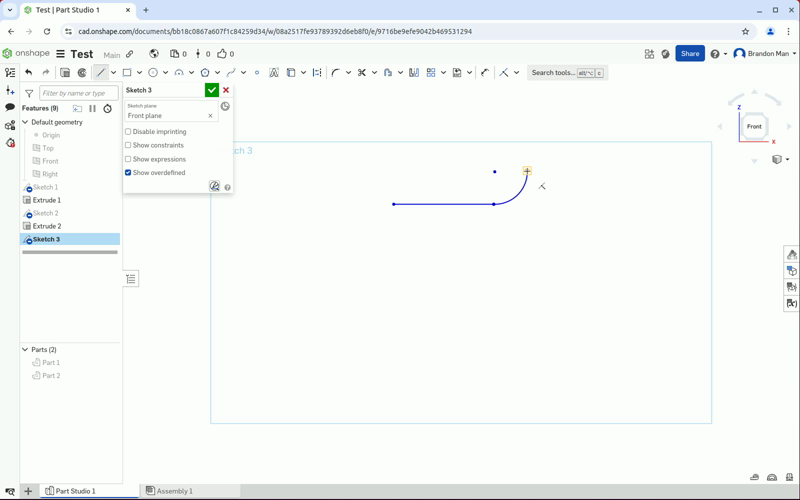
mouse_move(557, 170)
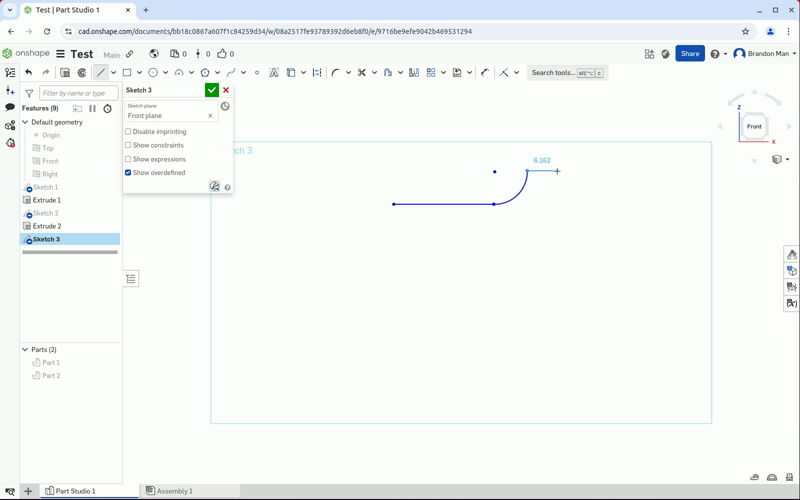
mouse_move(525, 170)
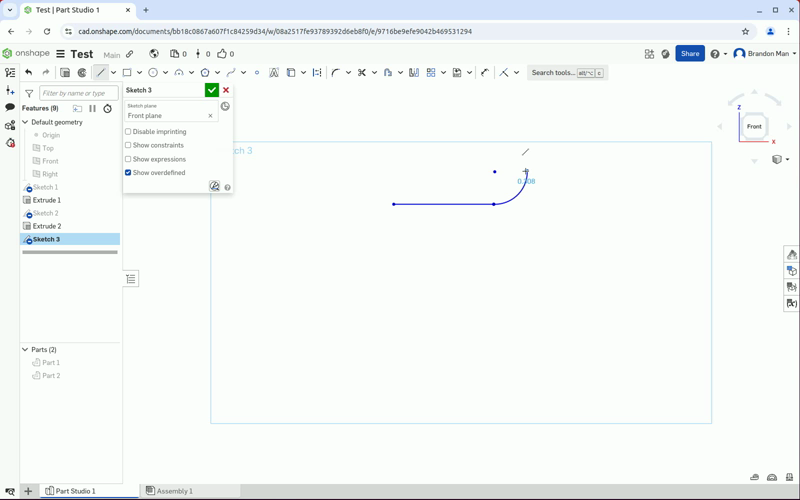
scroll(6)
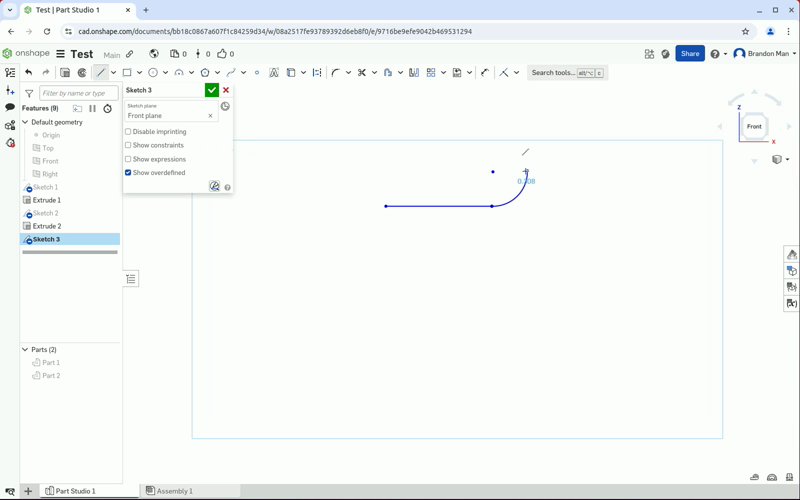
scroll(6)
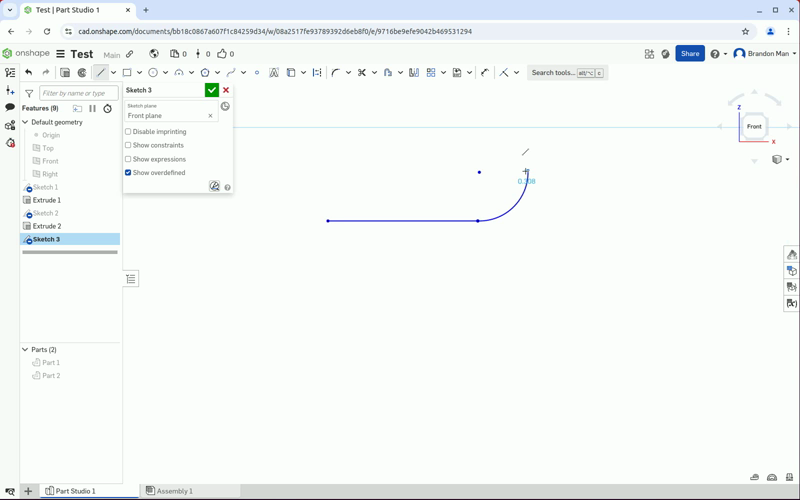
scroll(6)
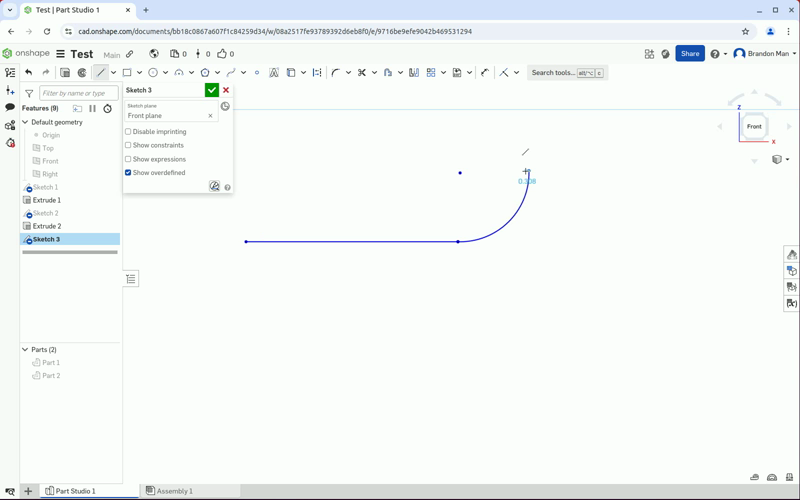
scroll(6)
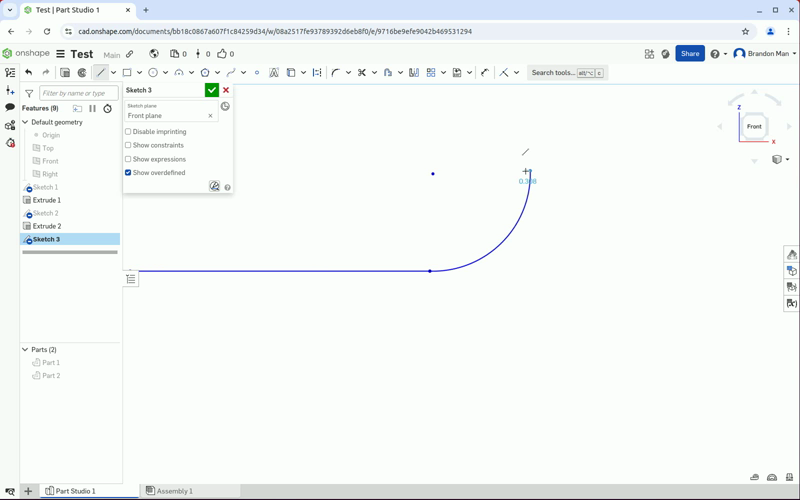
scroll(6)
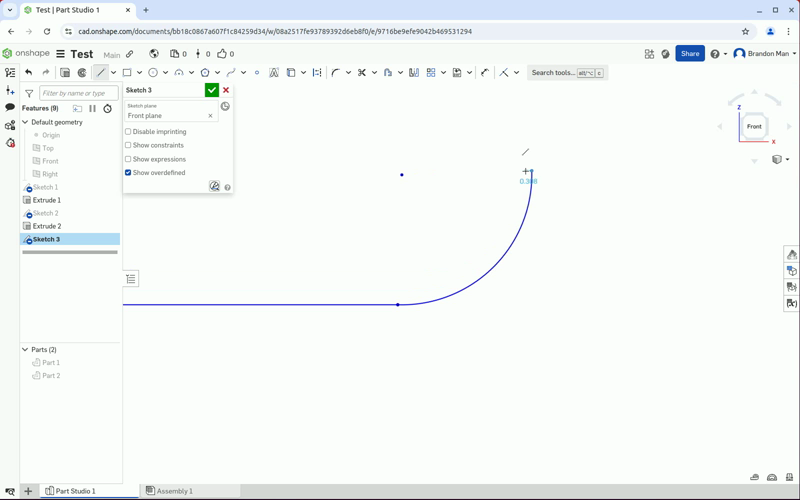
scroll(6)
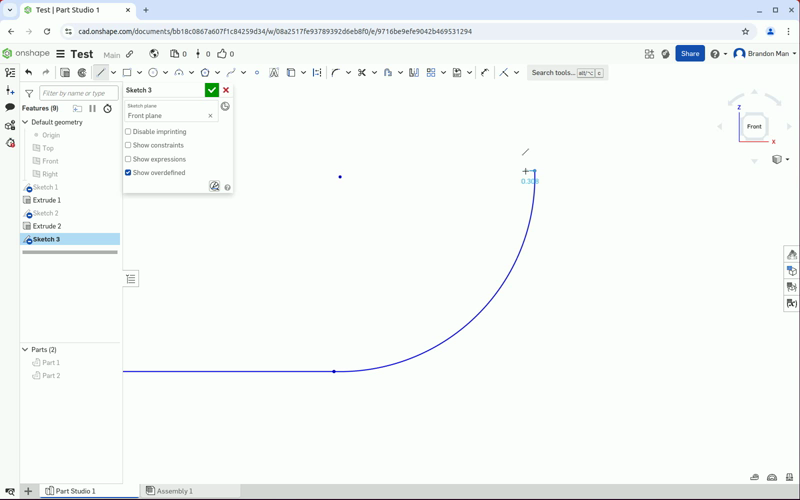
scroll(6)
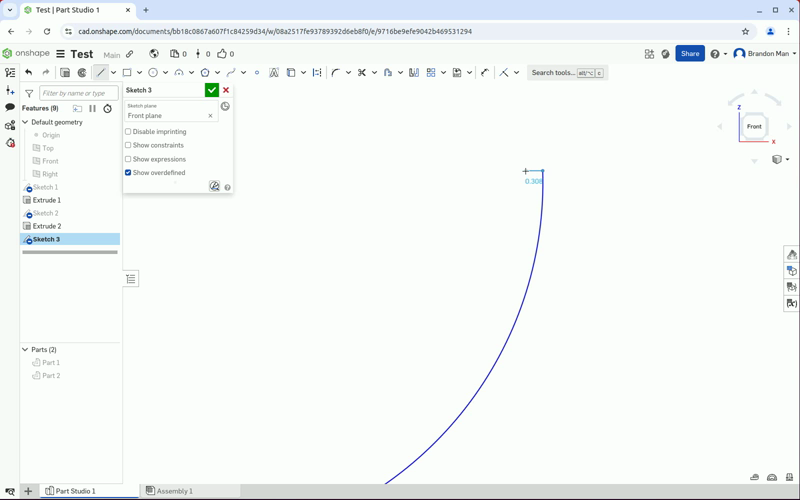
click(525, 170)
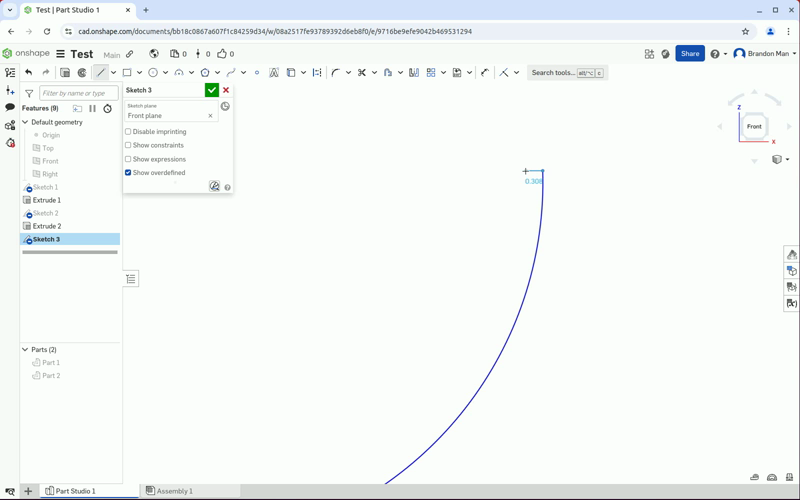
scroll(-6)
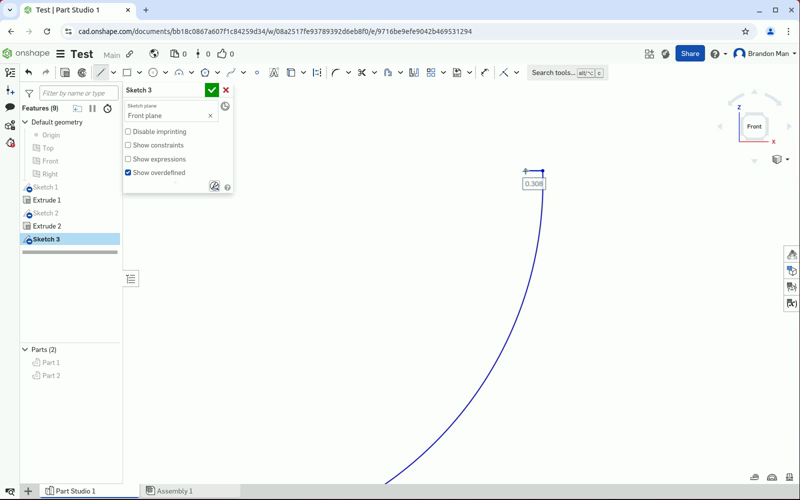
scroll(-6)
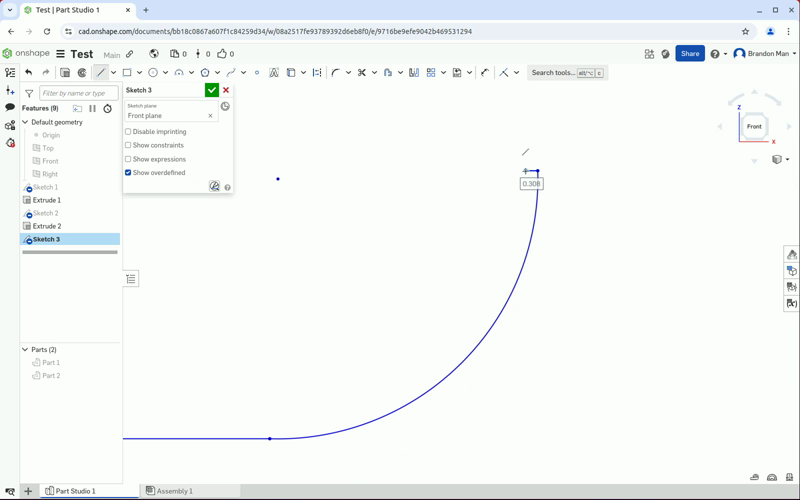
scroll(-6)
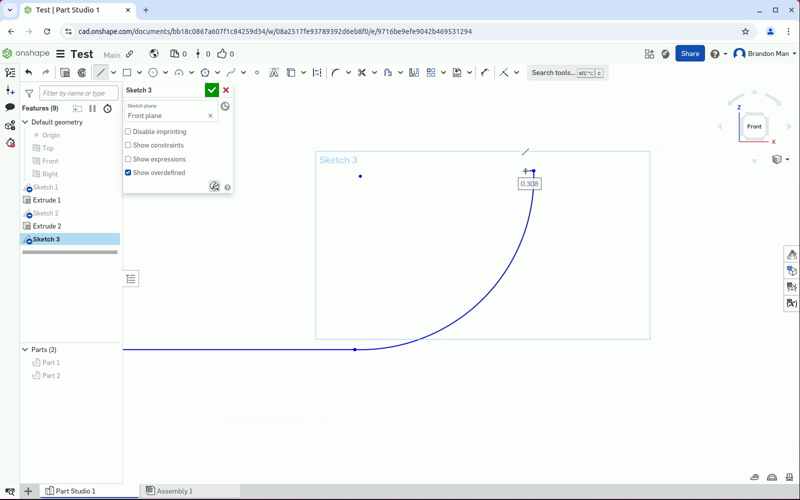
scroll(-6)
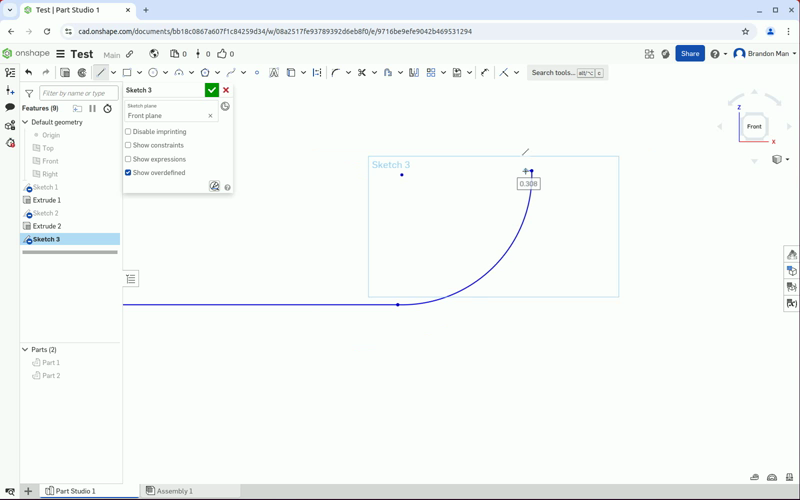
scroll(-6)
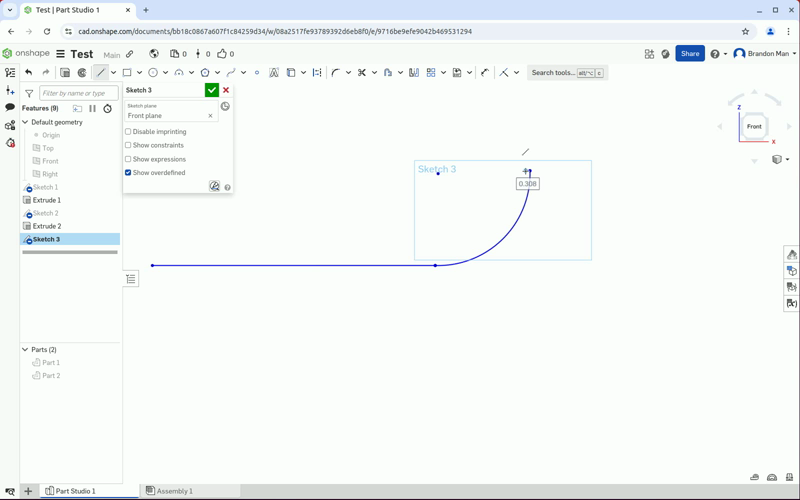
scroll(-6)
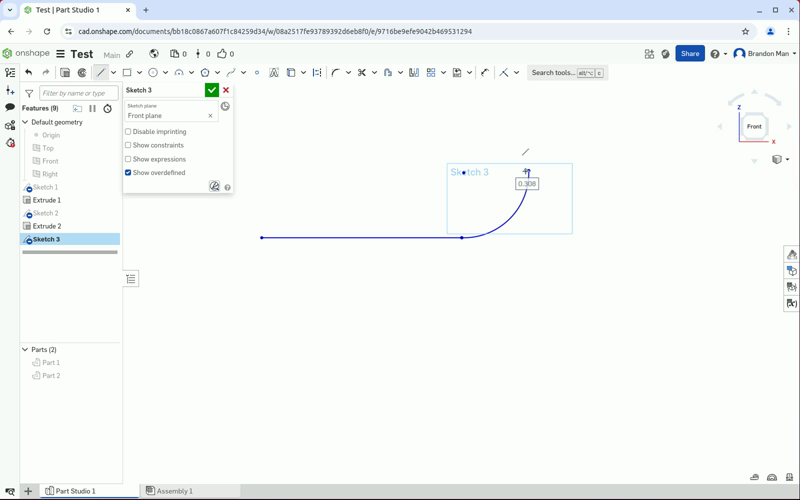
scroll(-6)
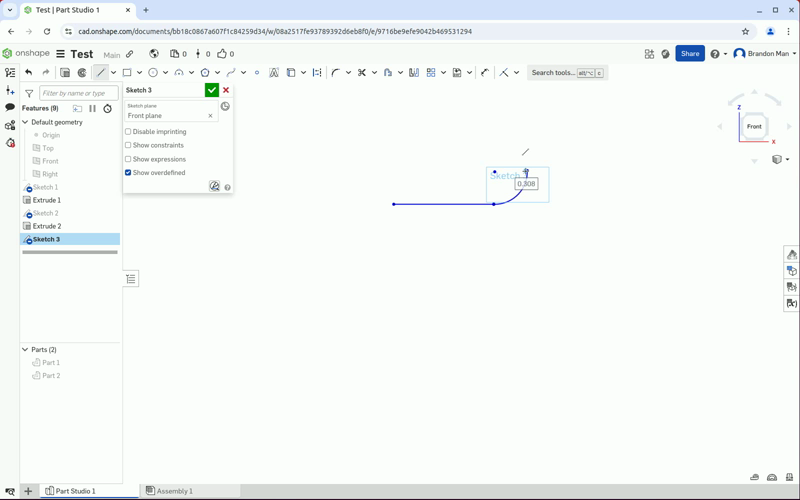
key_up(shift)
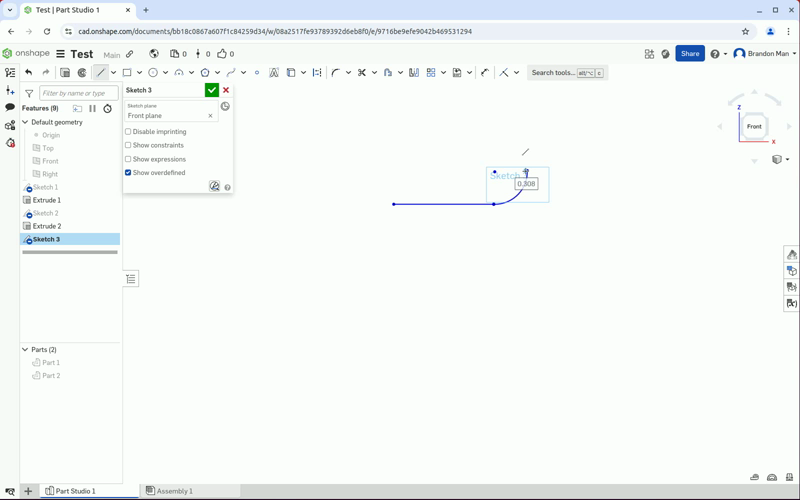
key(esc)
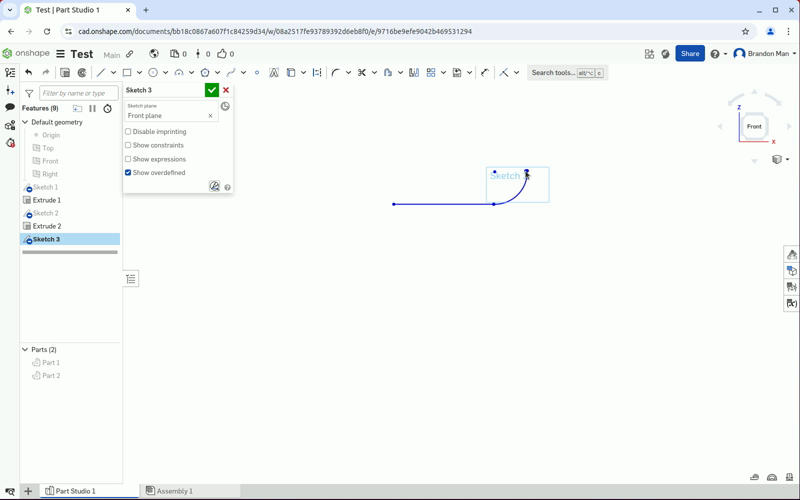
key(a)
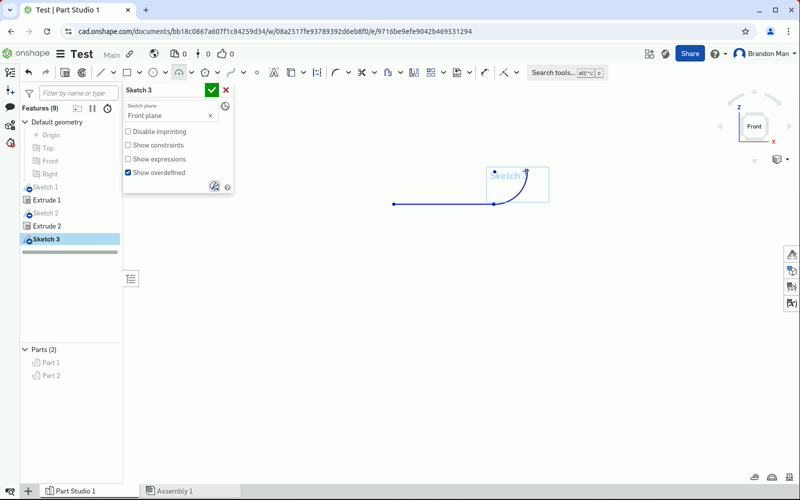
mouse_move(525, 170)
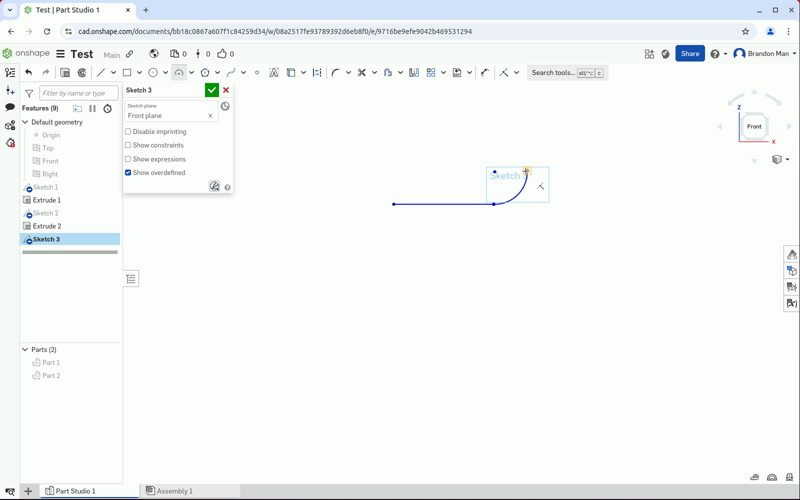
scroll(6)
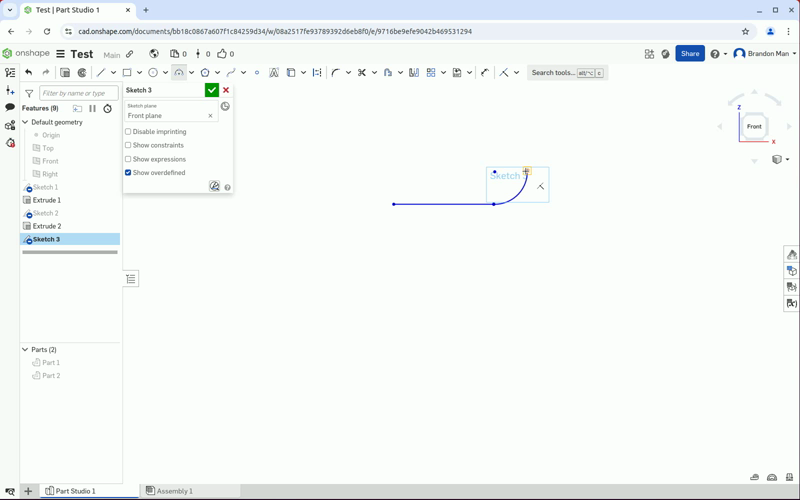
scroll(6)
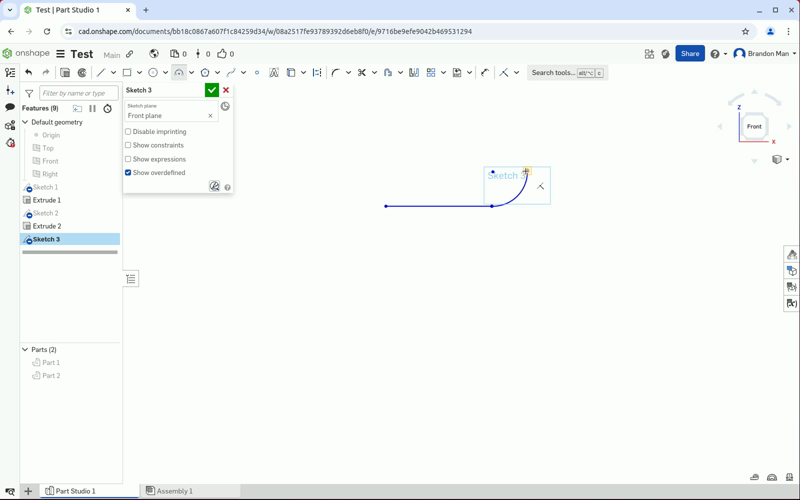
scroll(6)
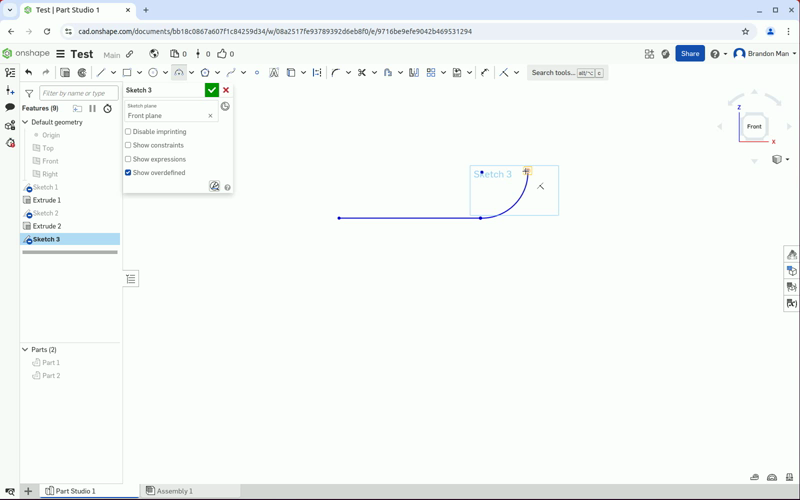
scroll(6)
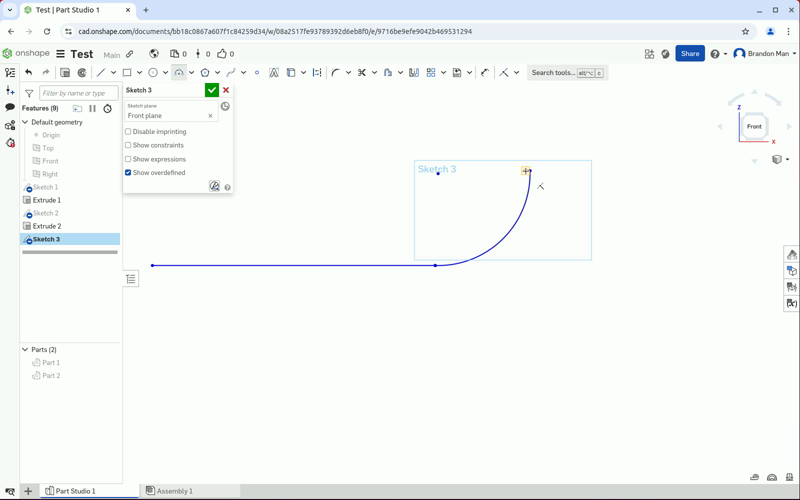
scroll(6)
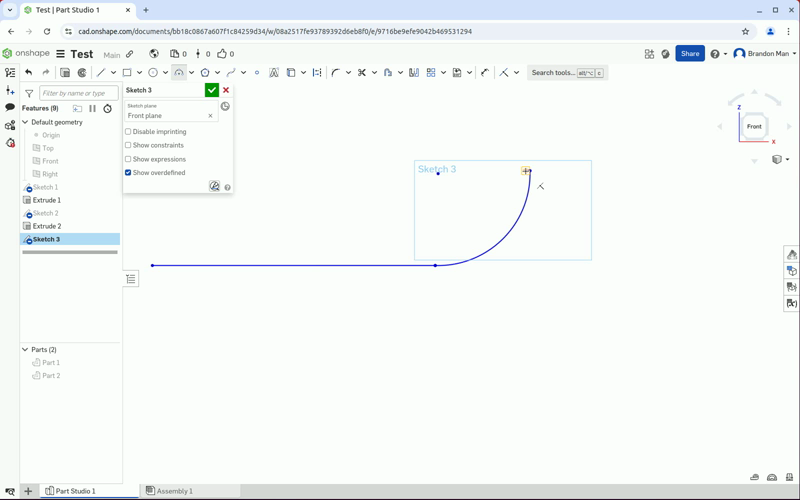
scroll(6)
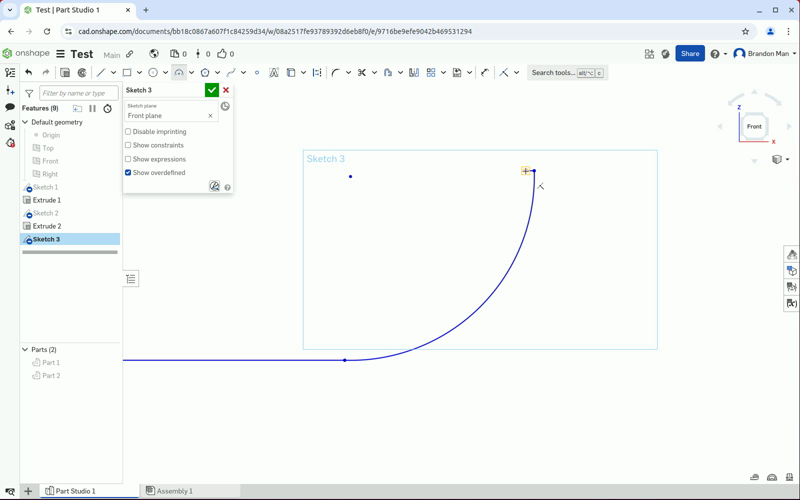
scroll(6)
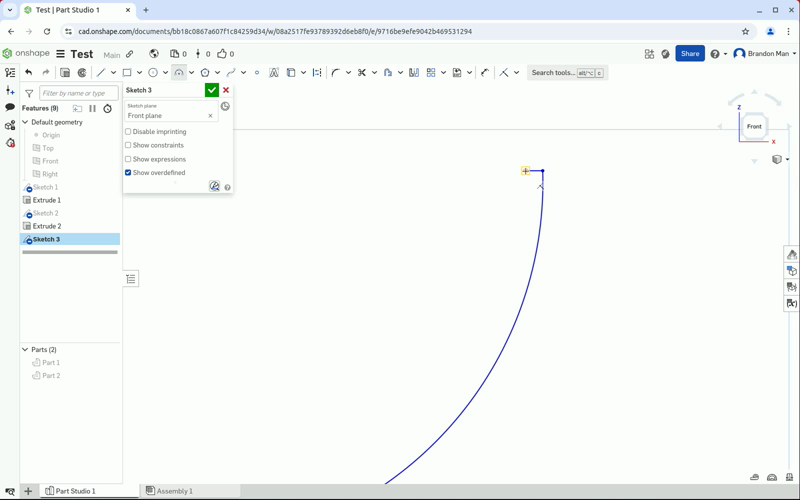
click(525, 170)
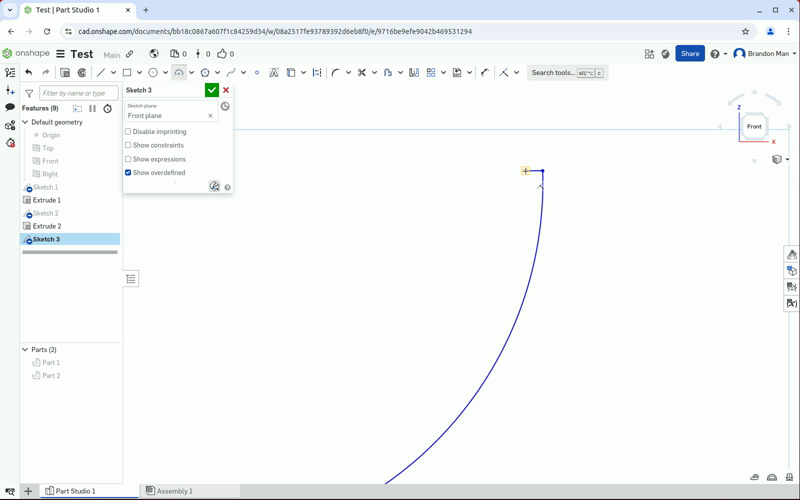
scroll(-6)
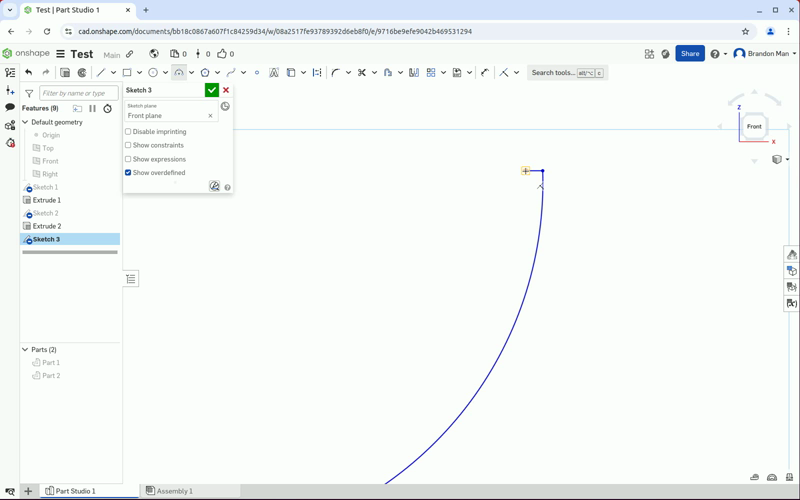
scroll(-6)
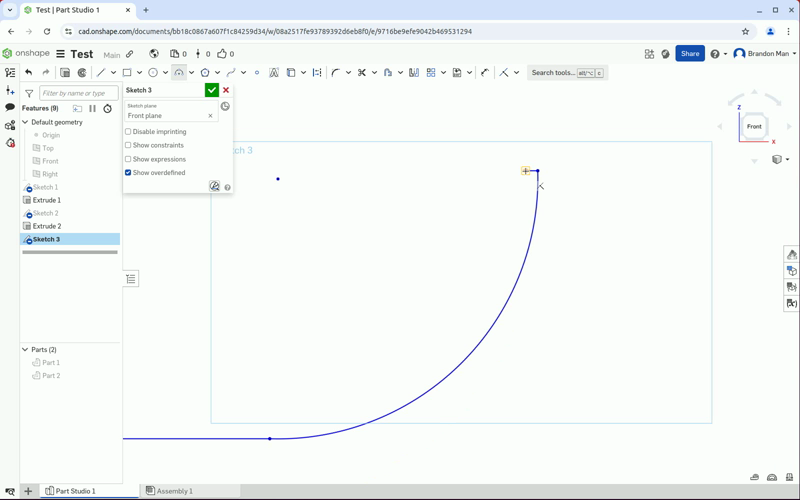
scroll(-6)
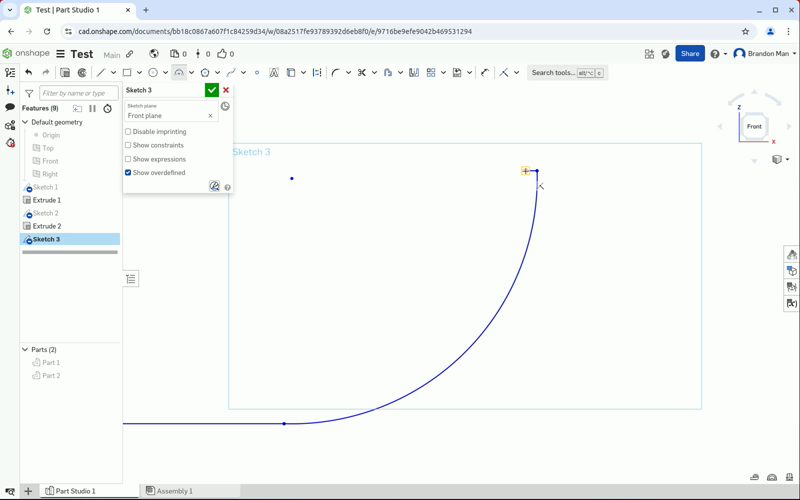
scroll(-6)
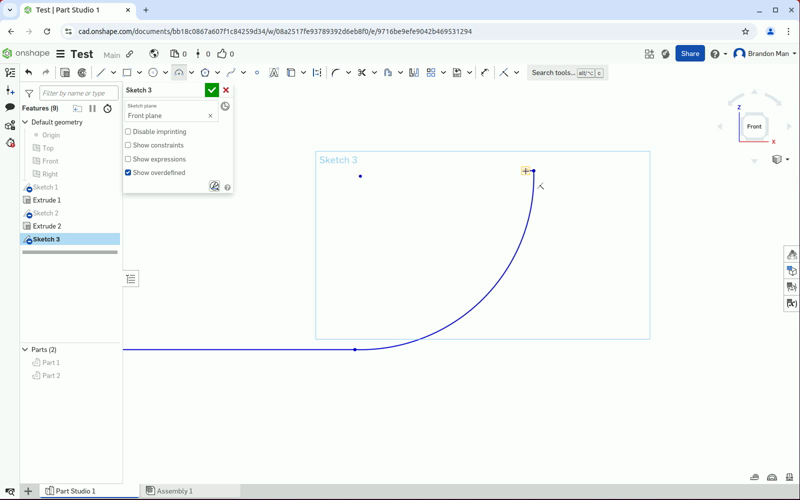
scroll(-6)
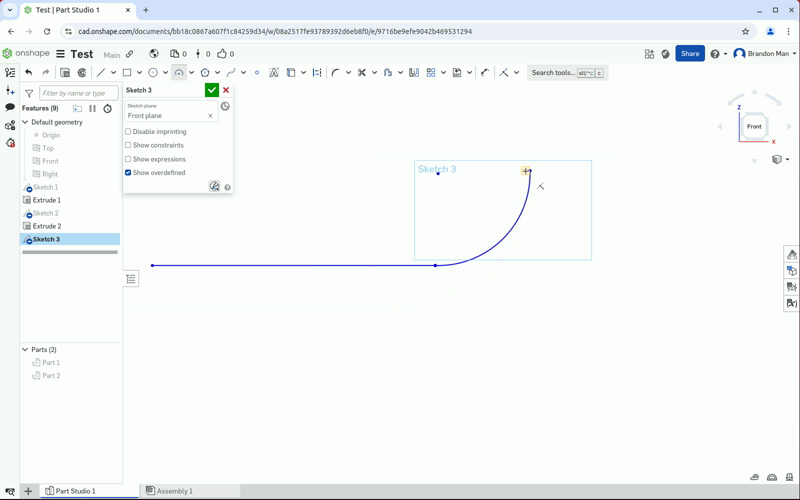
scroll(-6)
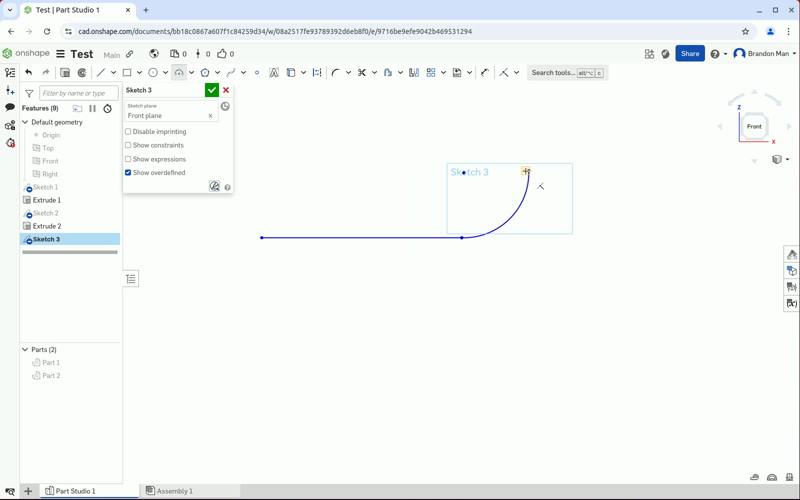
scroll(-6)
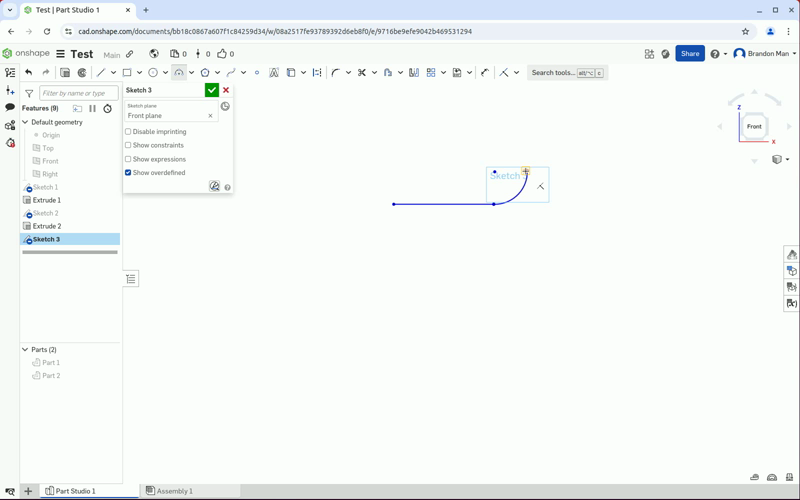
key_down(shift)
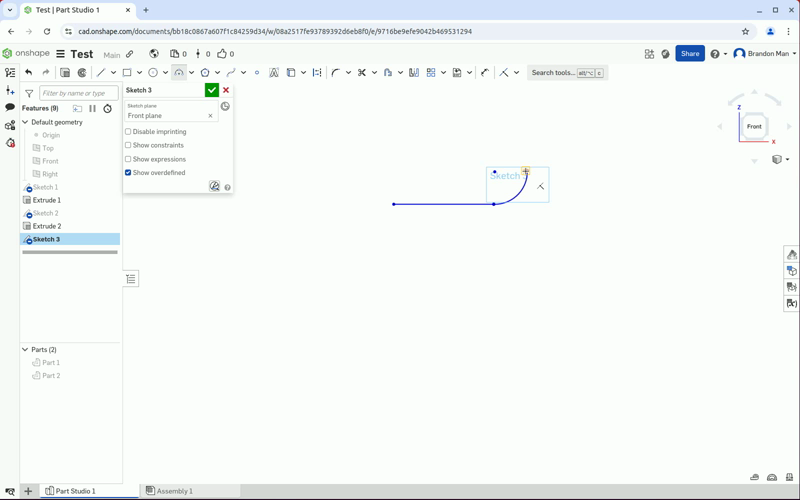
mouse_move(493, 203)
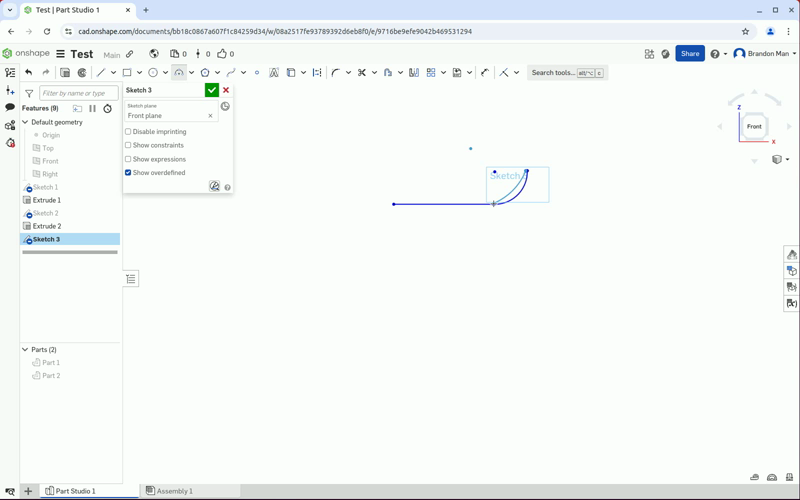
scroll(6)
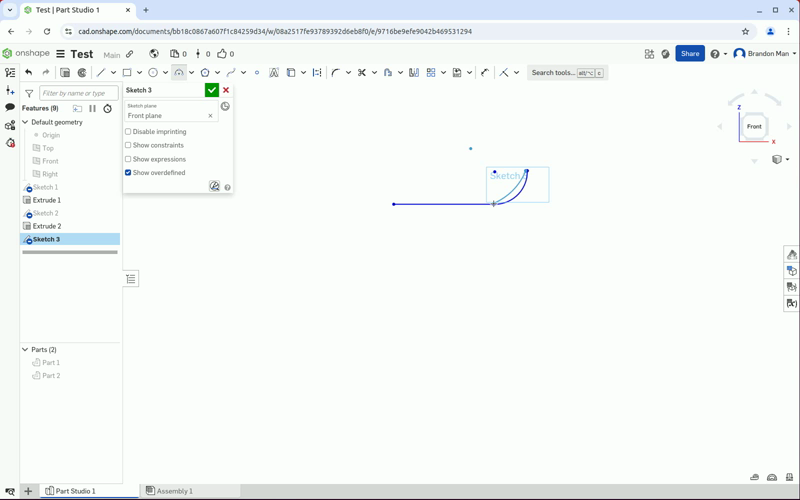
scroll(6)
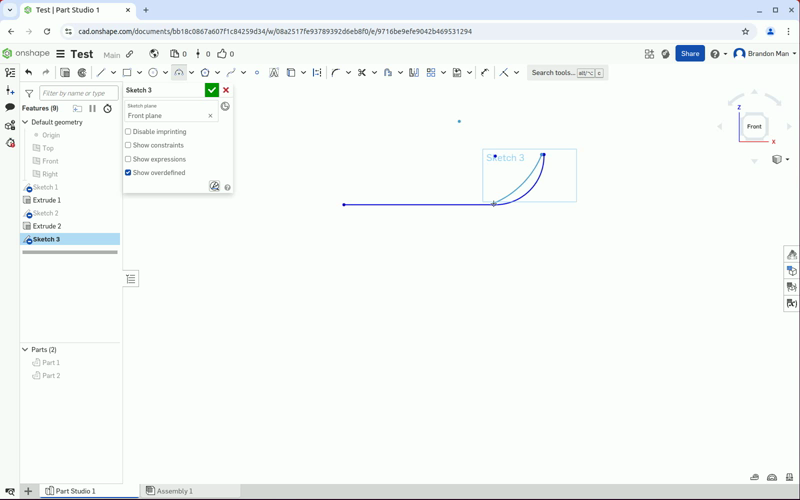
scroll(6)
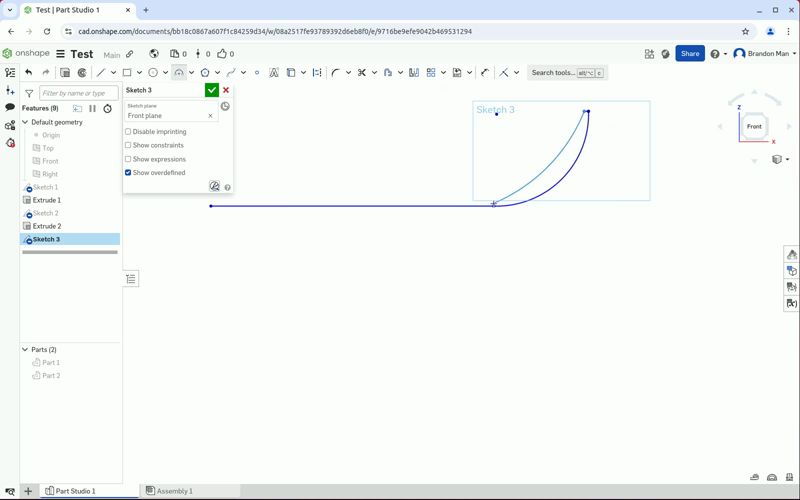
scroll(6)
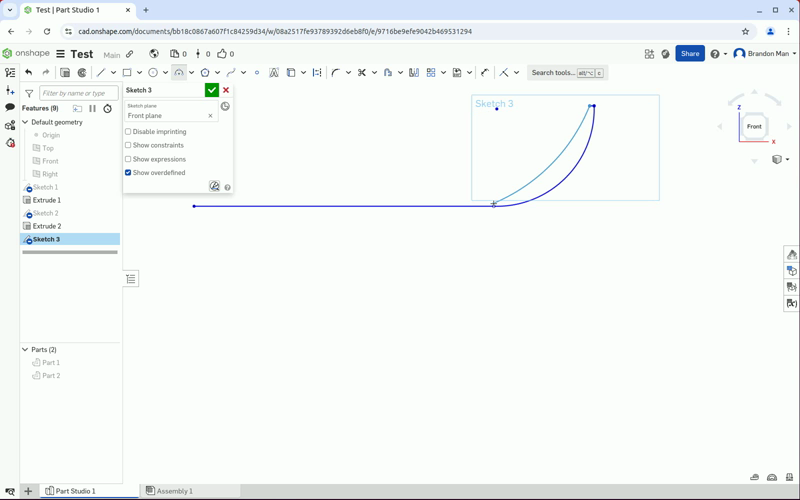
scroll(6)
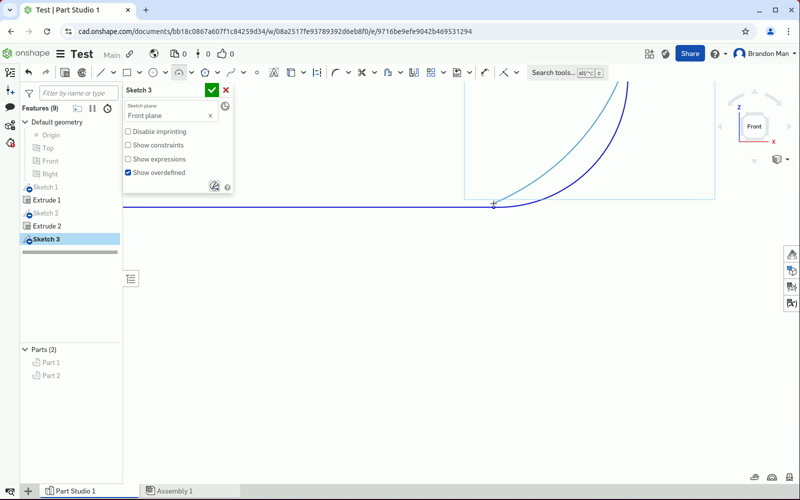
scroll(6)
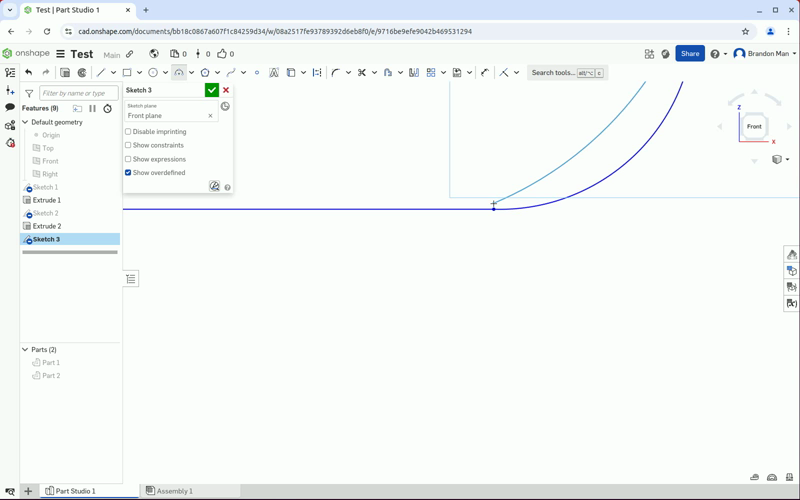
scroll(6)
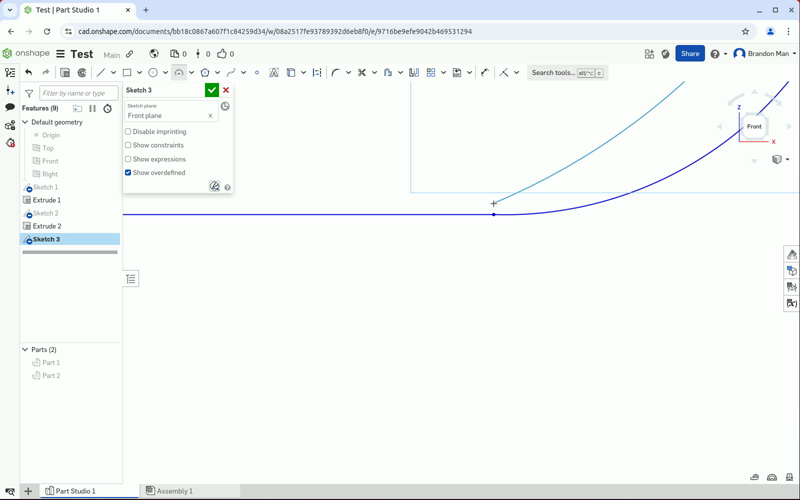
click(493, 203)
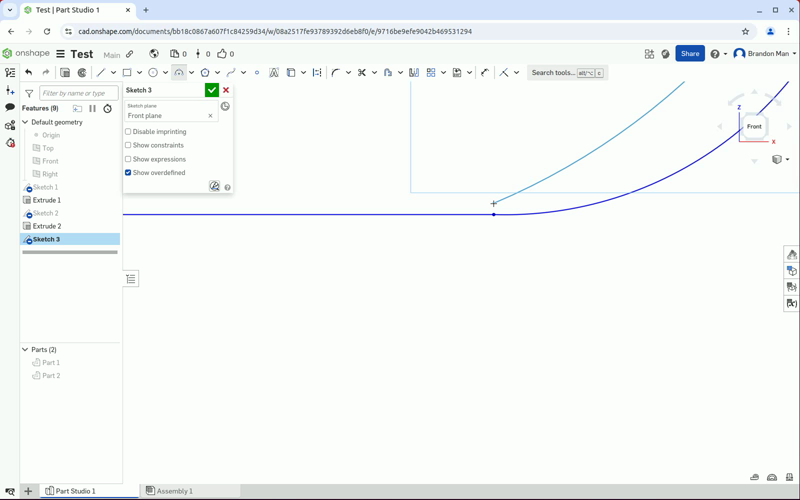
scroll(-6)
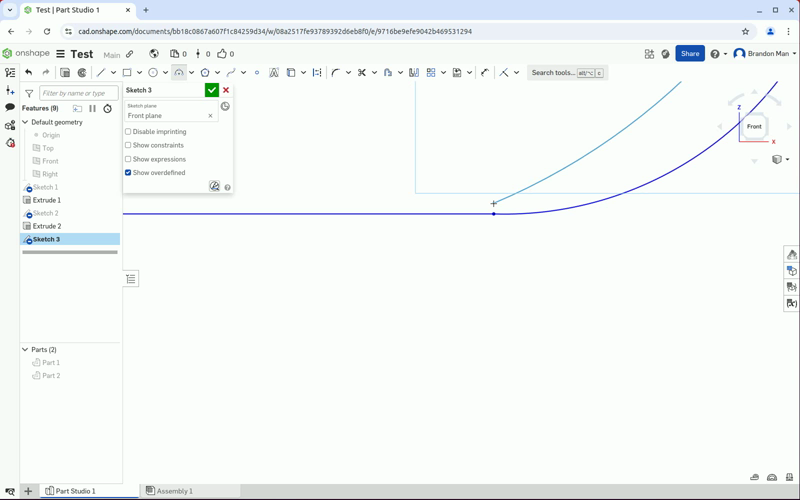
scroll(-6)
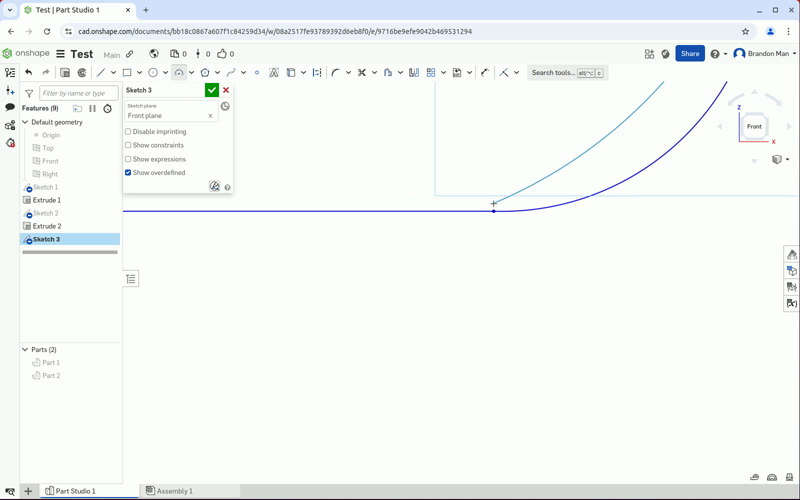
scroll(-6)
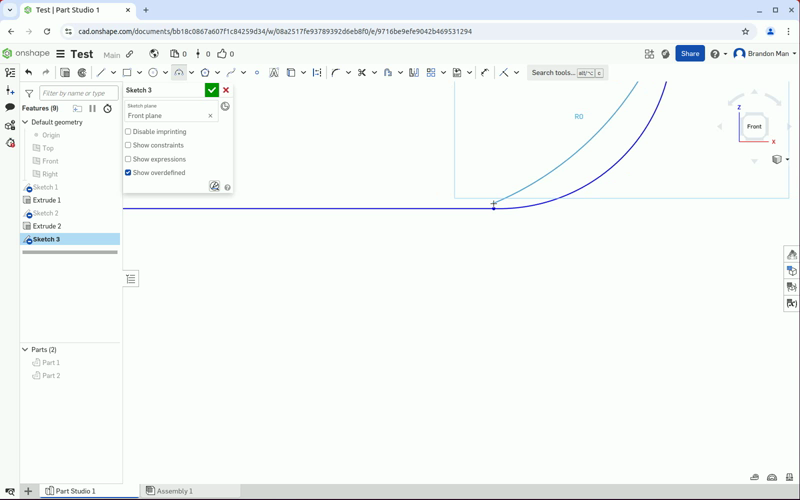
scroll(-6)
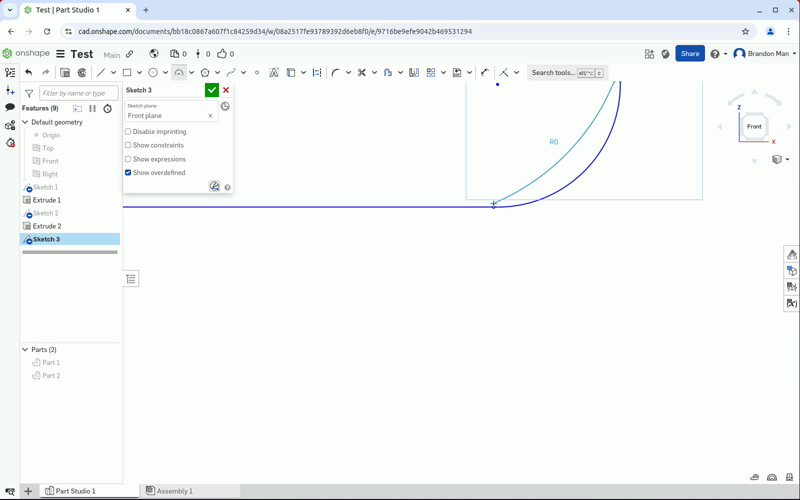
scroll(-6)
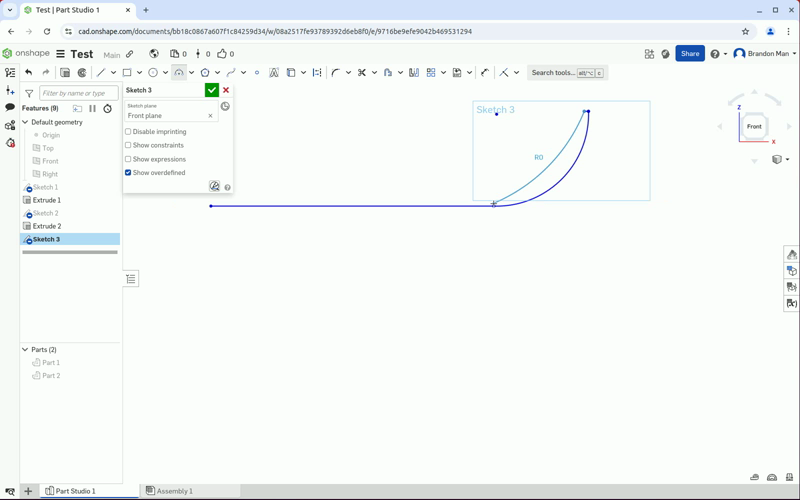
scroll(-6)
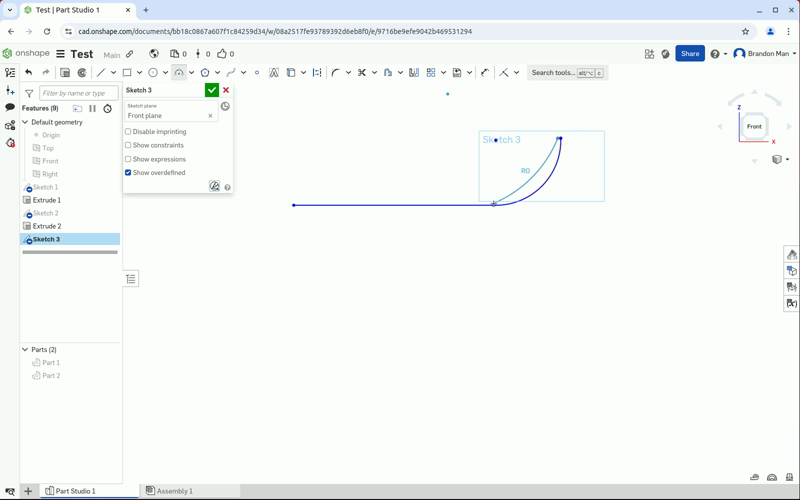
scroll(-6)
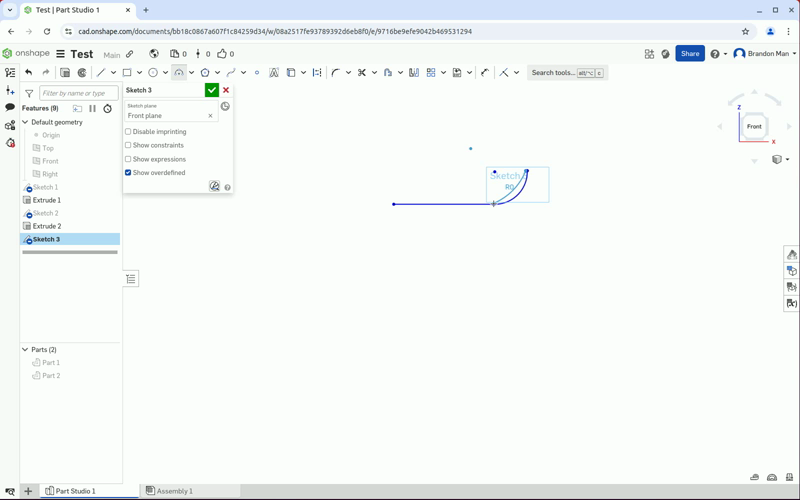
mouse_move(516, 193)
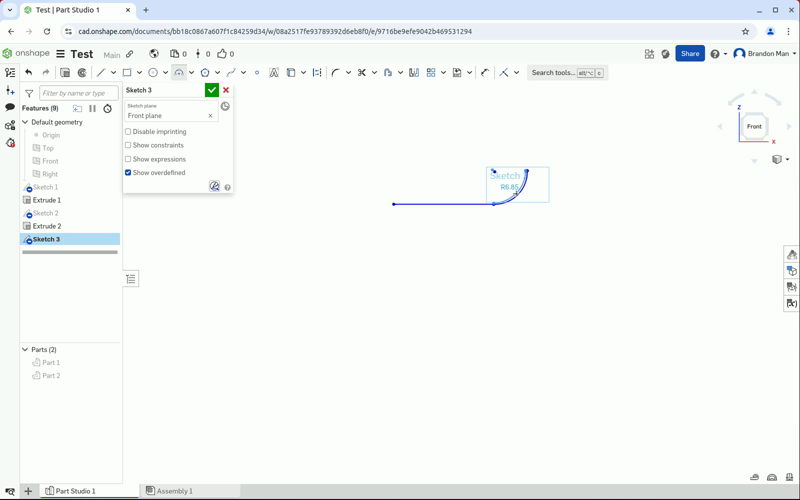
scroll(6)
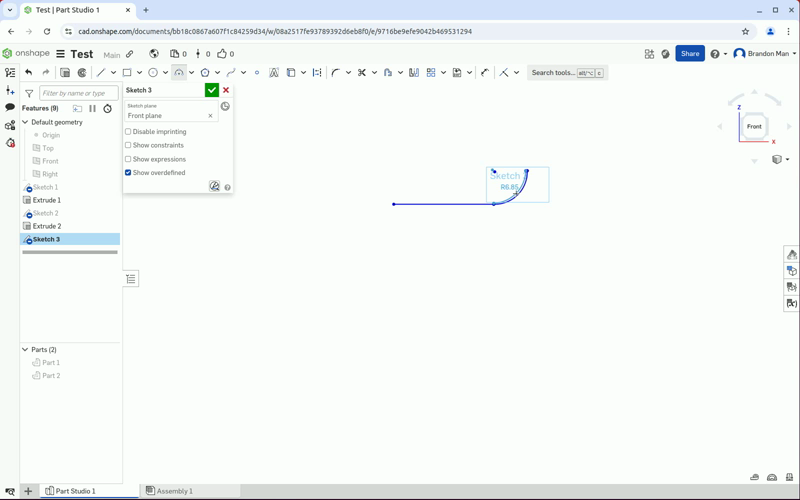
scroll(6)
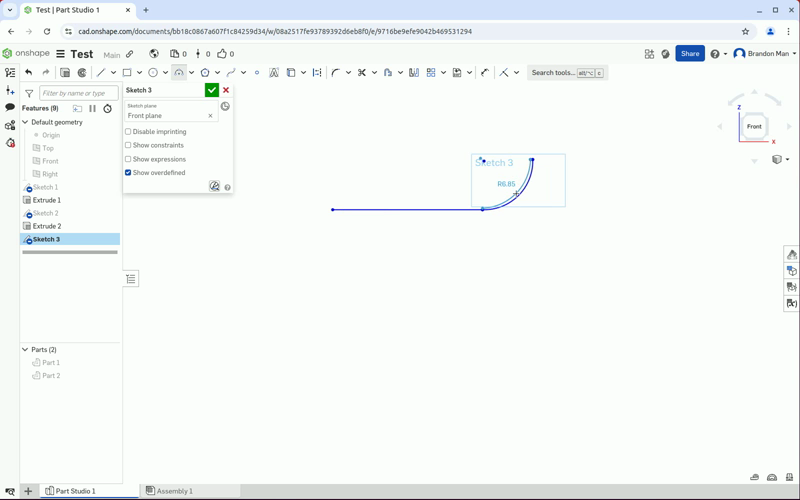
scroll(6)
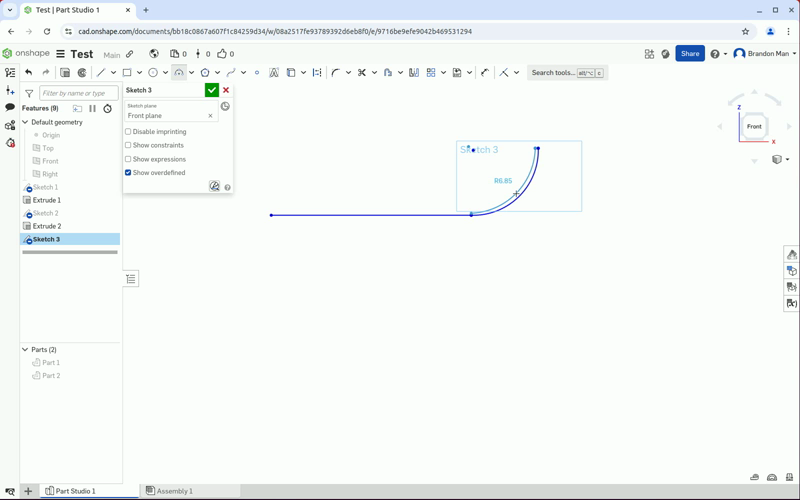
scroll(6)
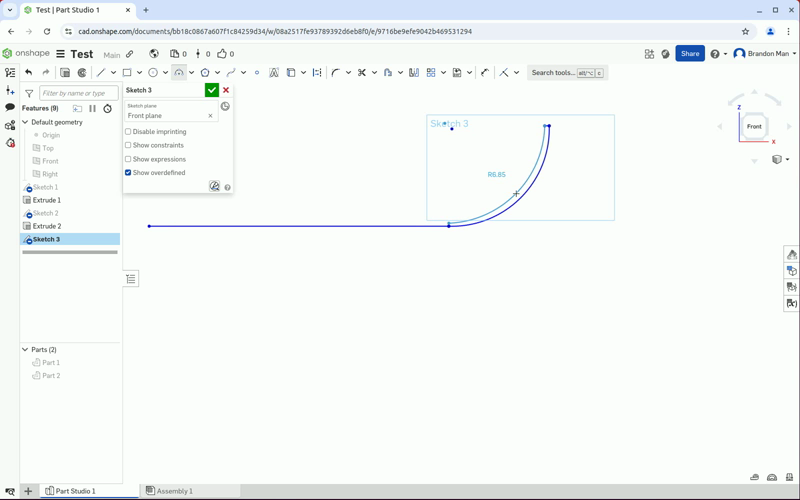
scroll(6)
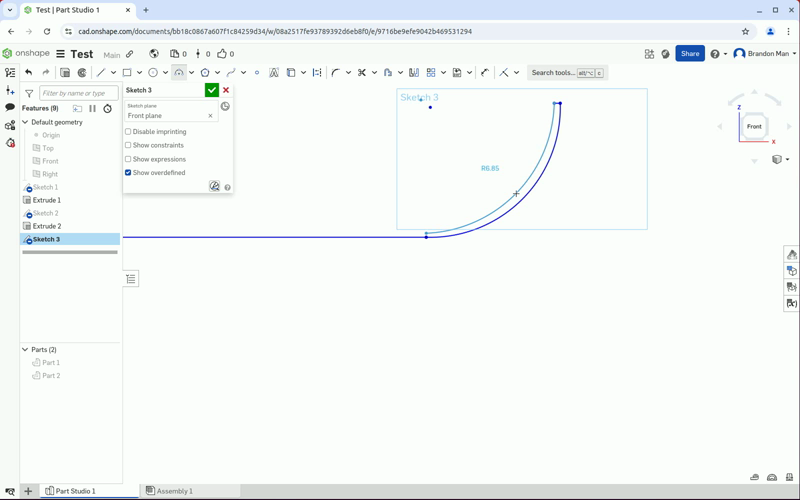
scroll(6)
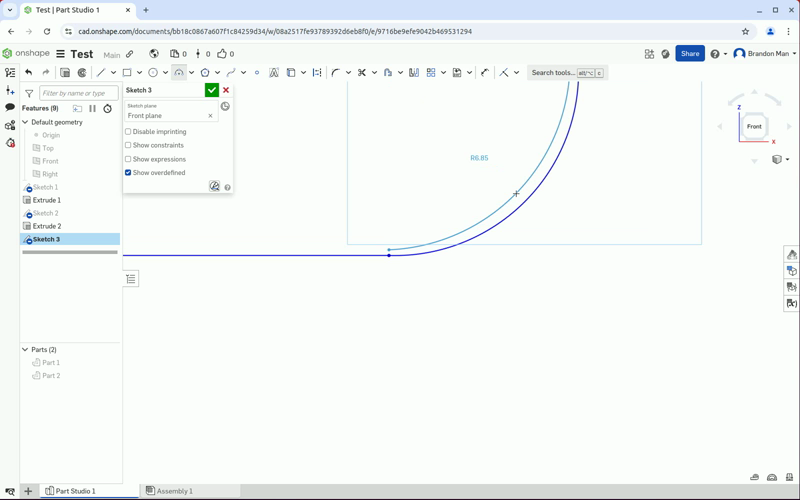
scroll(6)
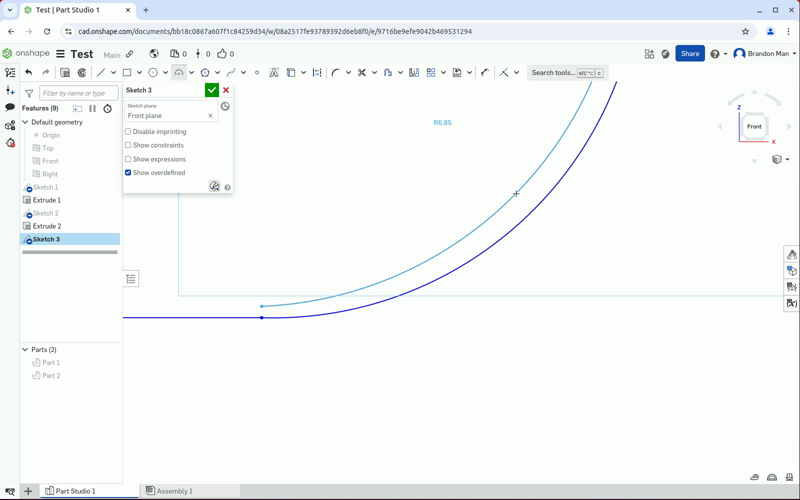
click(516, 193)
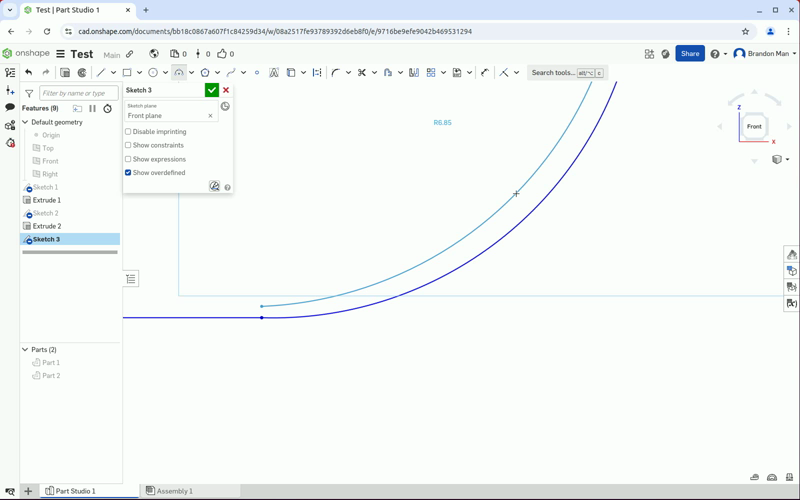
scroll(-6)
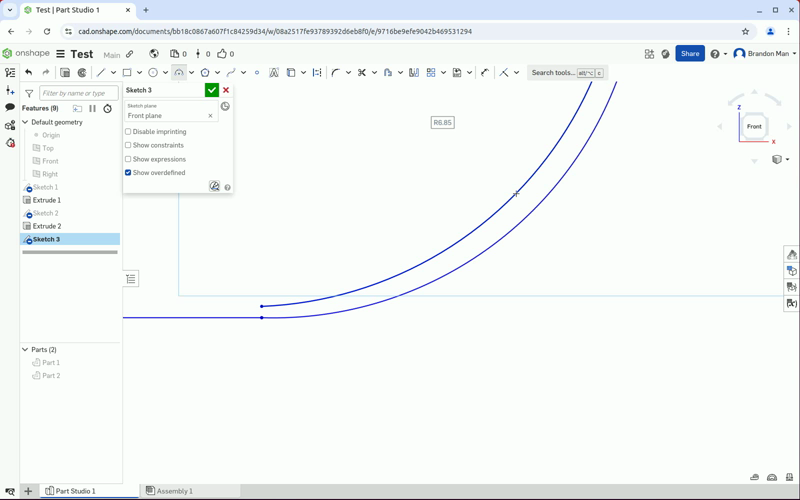
scroll(-6)
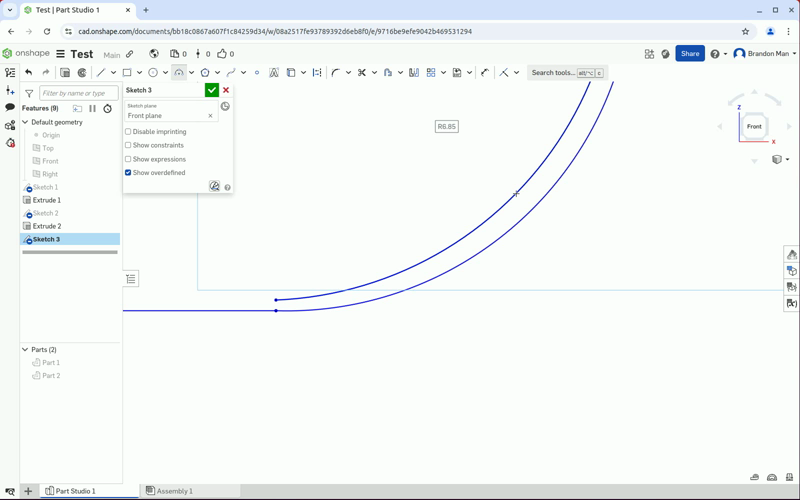
scroll(-6)
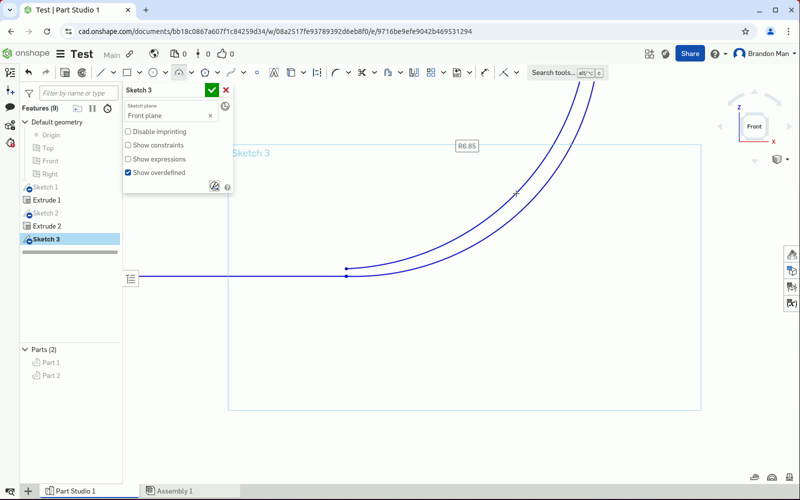
scroll(-6)
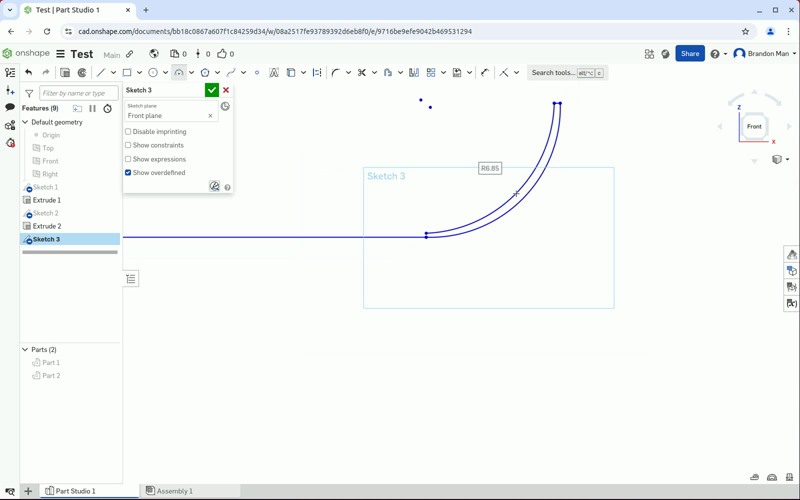
scroll(-6)
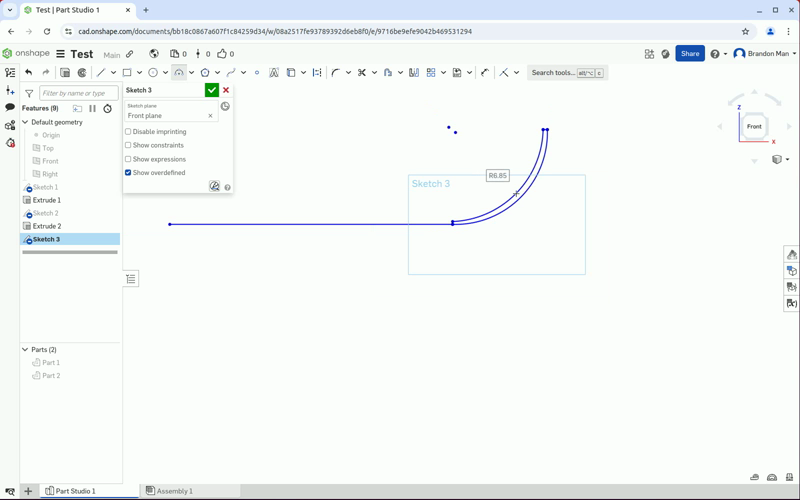
scroll(-6)
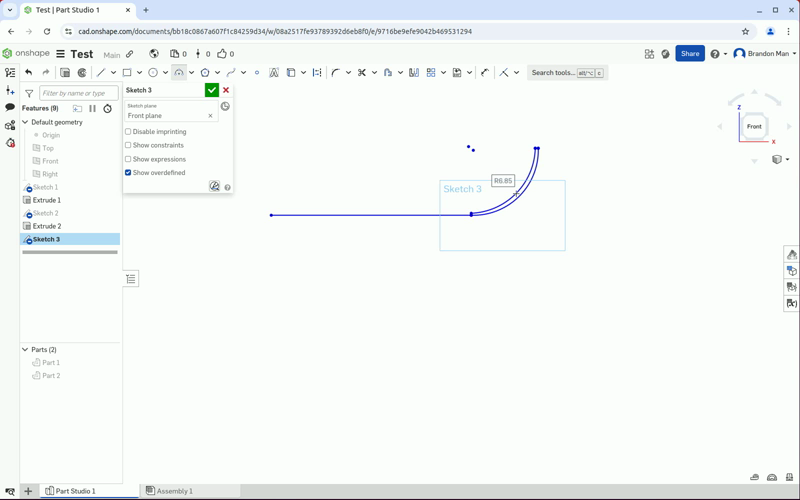
scroll(-6)
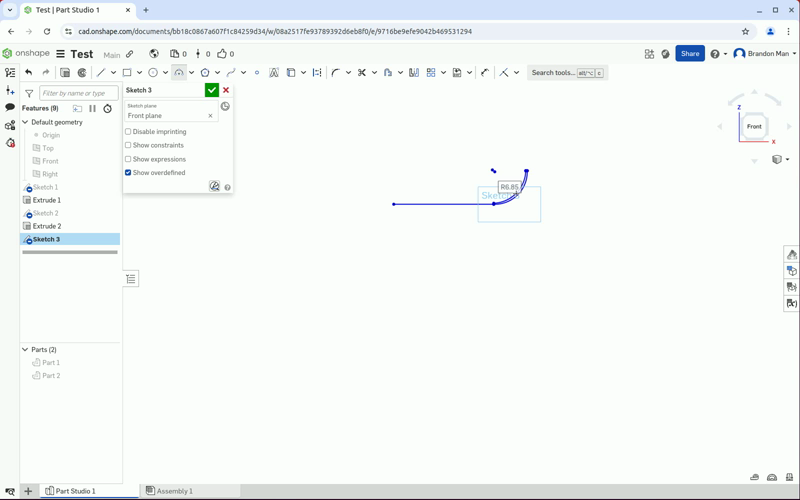
key_up(shift)
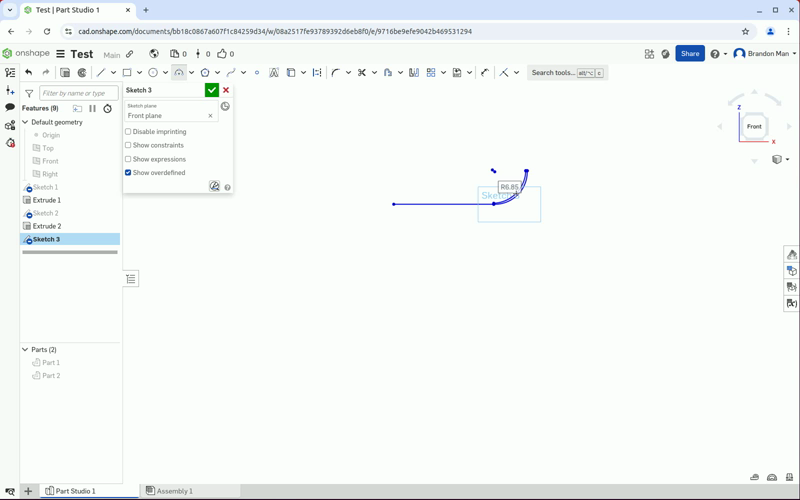
key(esc)
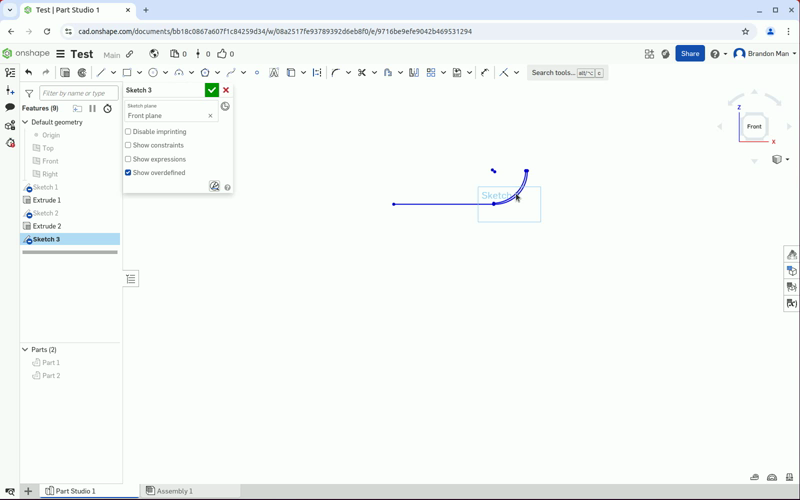
key(l)
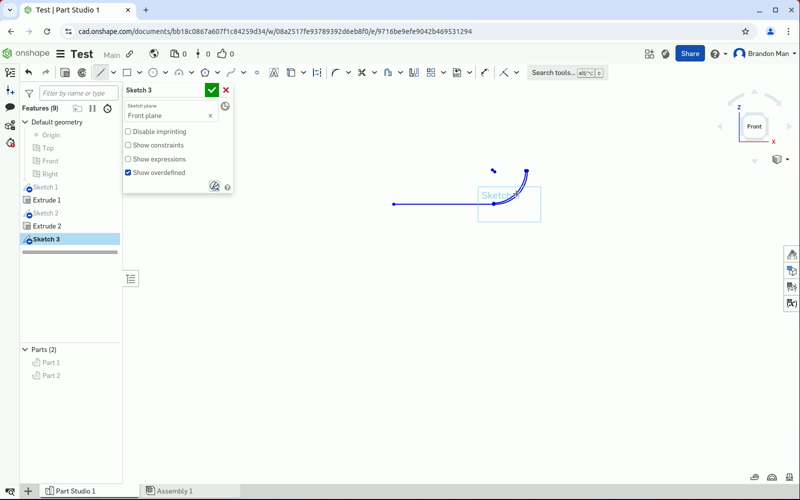
mouse_move(493, 203)
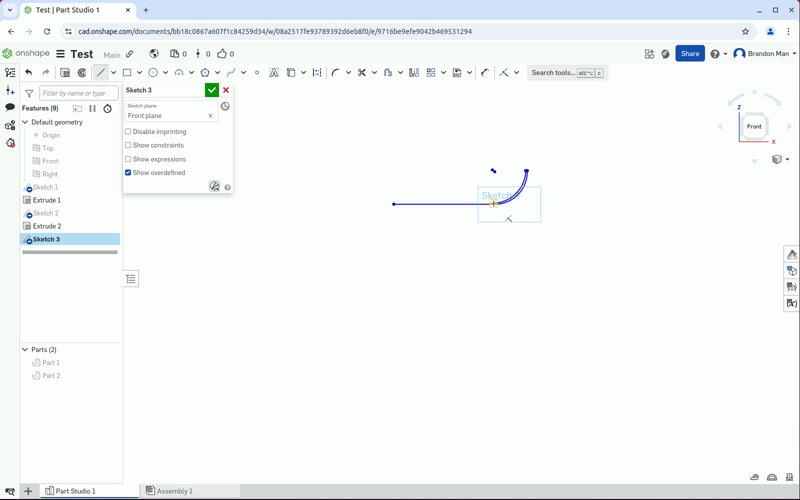
scroll(6)
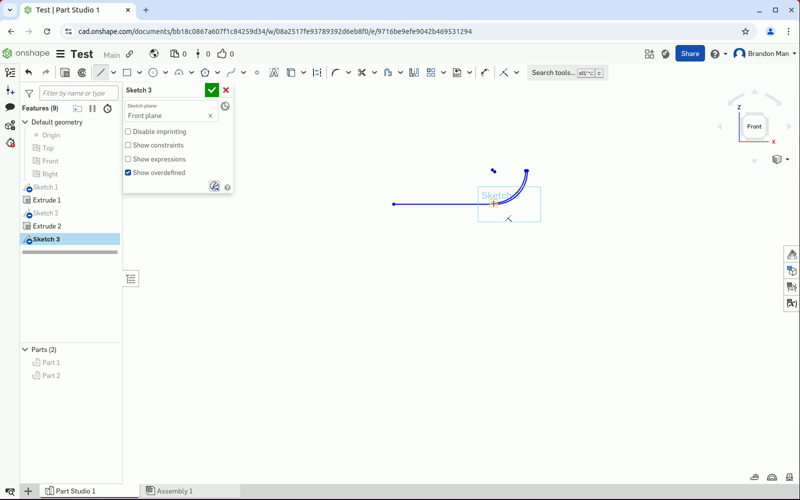
scroll(6)
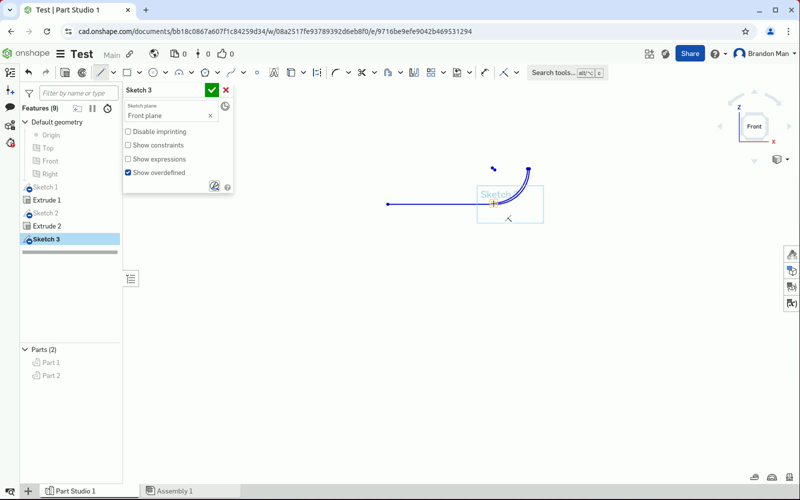
scroll(6)
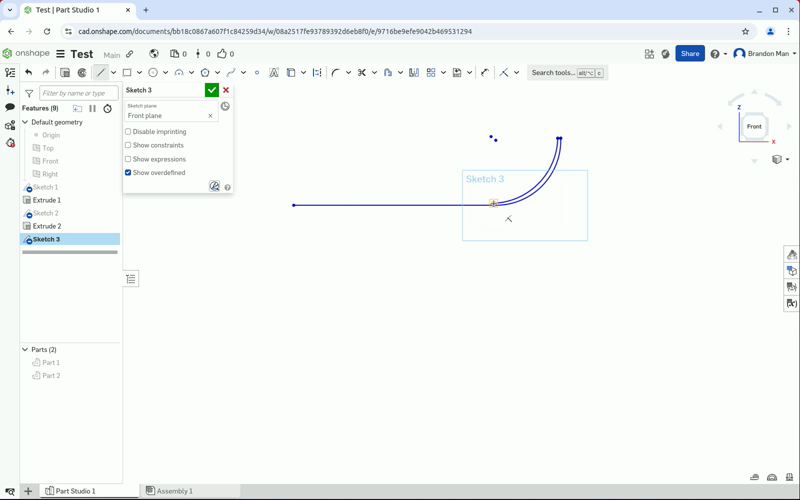
scroll(6)
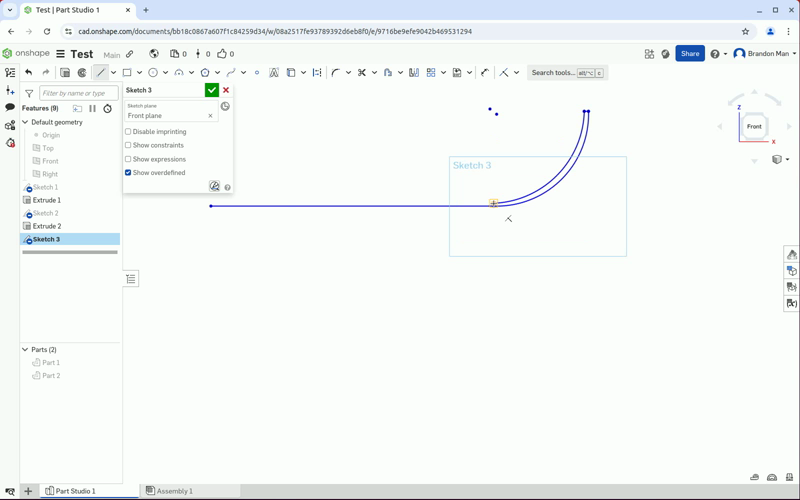
scroll(6)
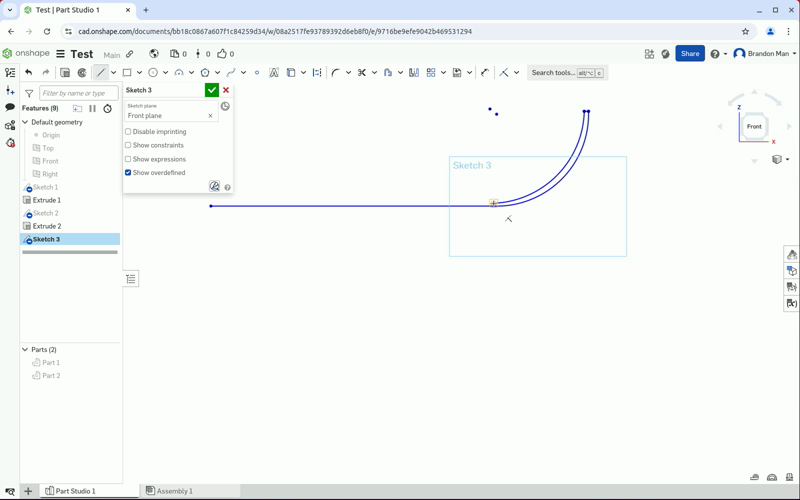
scroll(6)
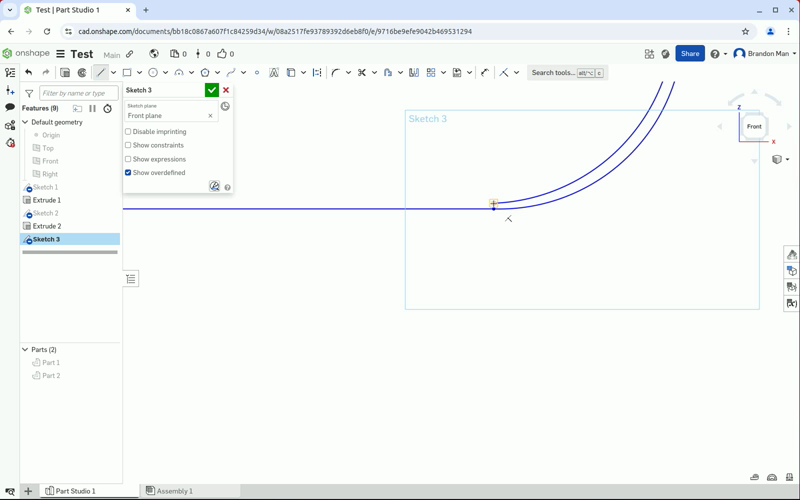
scroll(6)
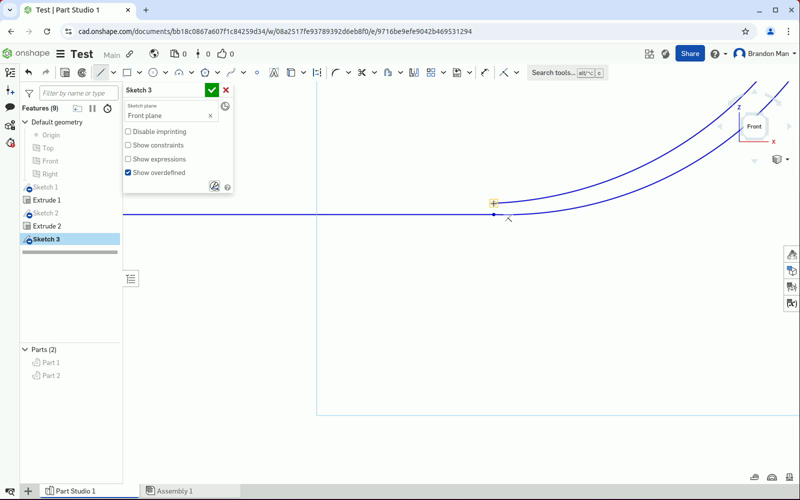
click(493, 203)
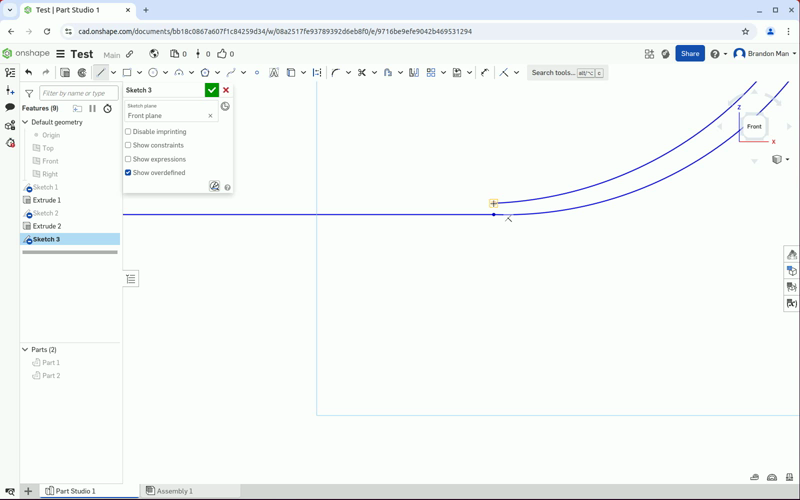
scroll(-6)
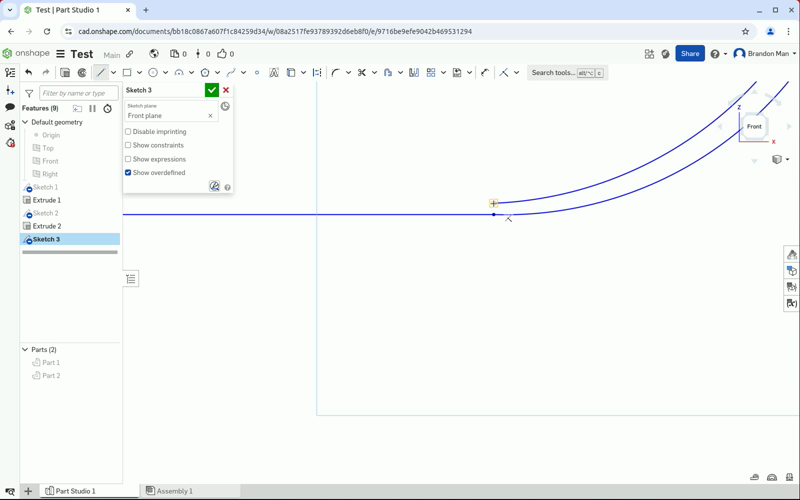
scroll(-6)
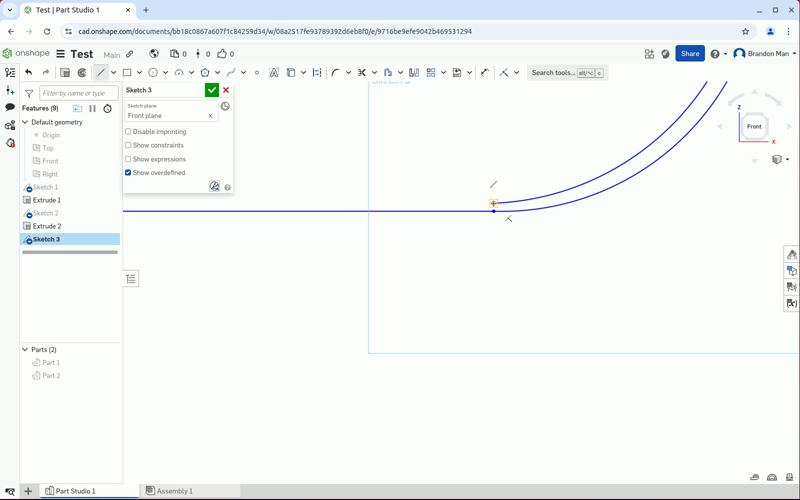
scroll(-6)
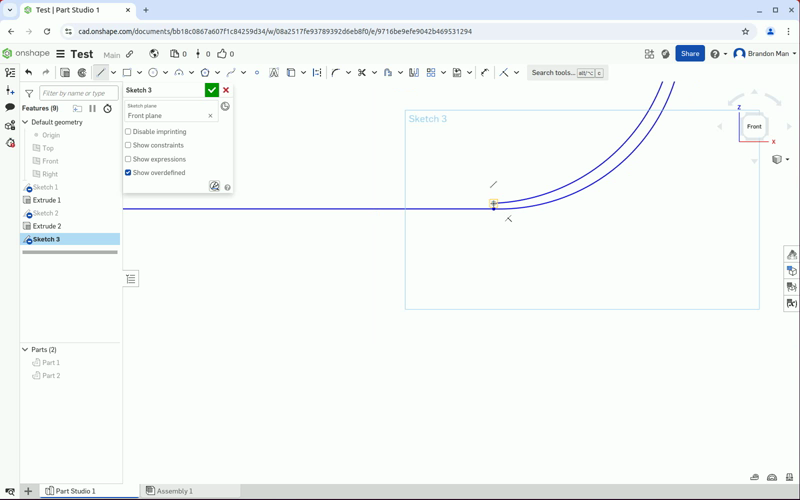
scroll(-6)
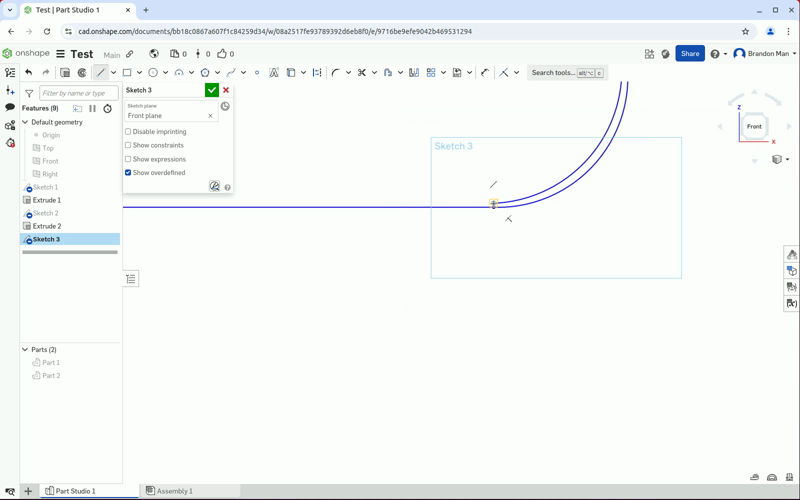
scroll(-6)
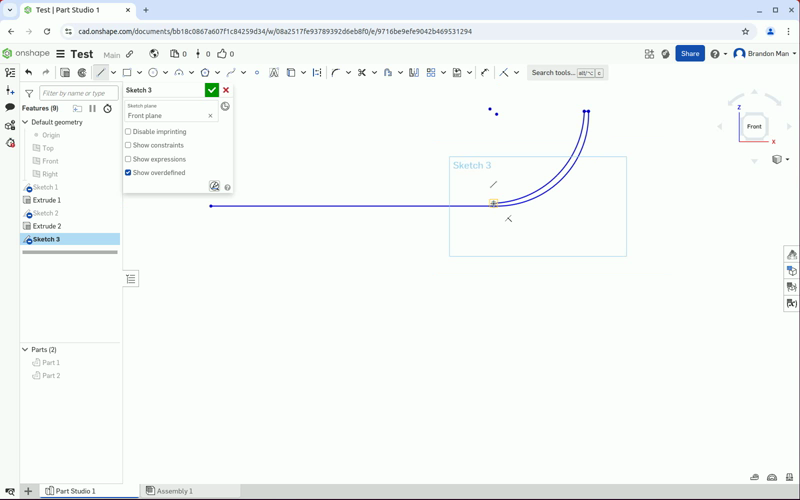
scroll(-6)
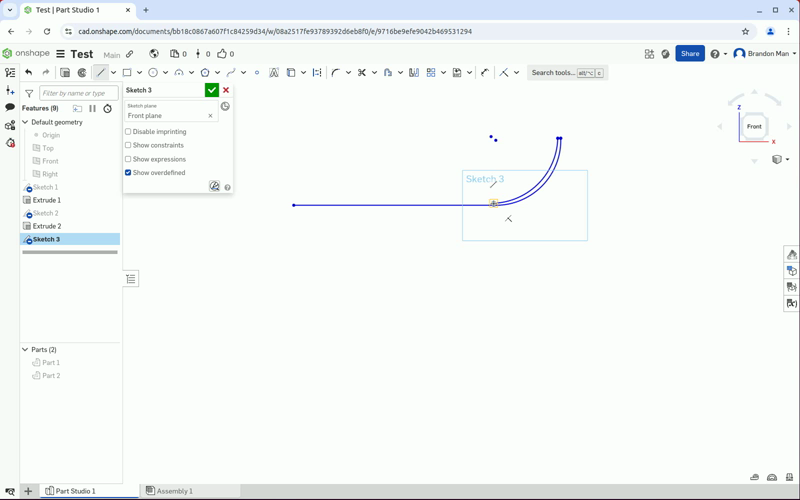
scroll(-6)
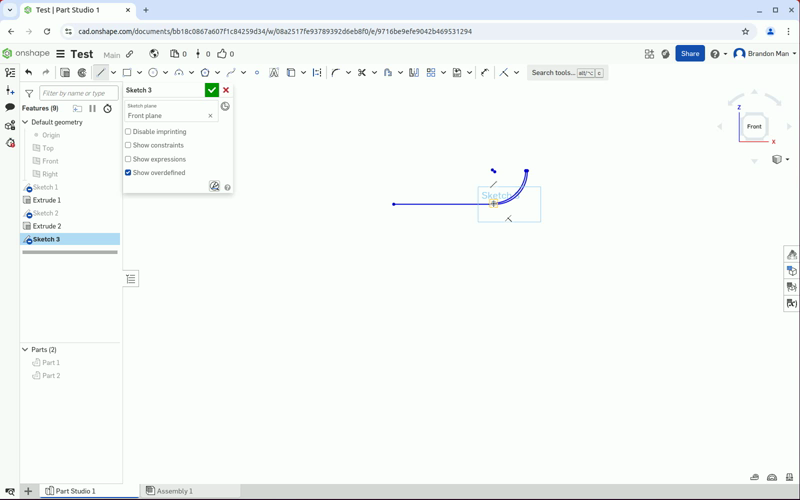
key_down(shift)
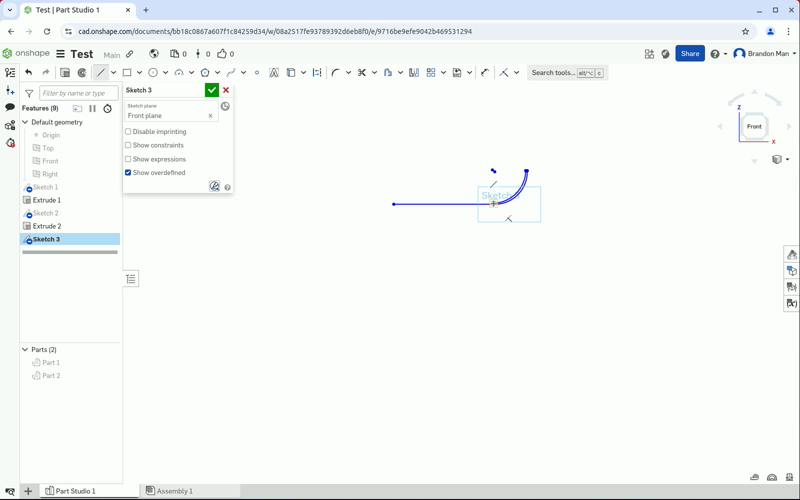
mouse_move(393, 203)
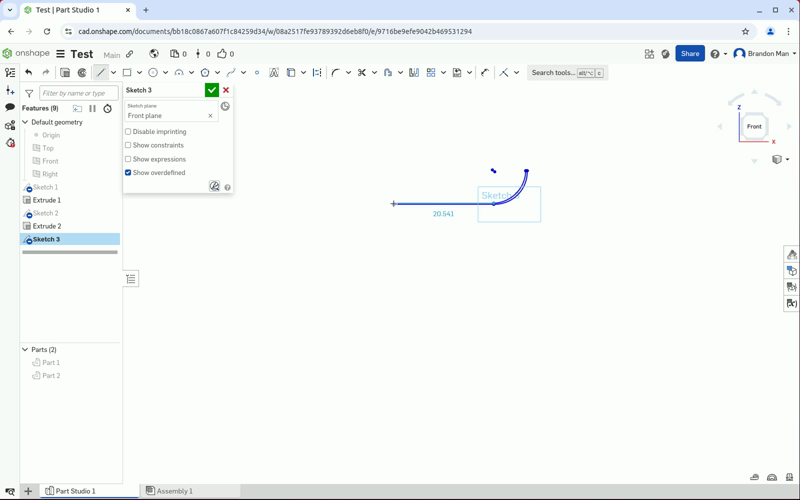
scroll(6)
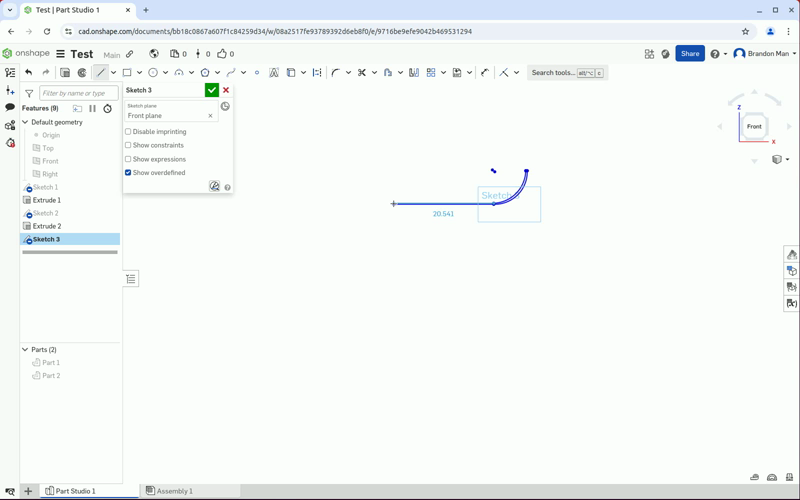
scroll(6)
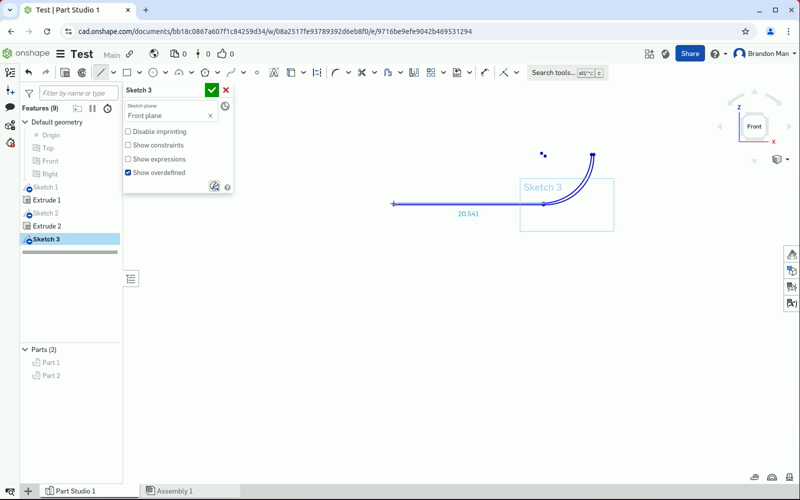
scroll(6)
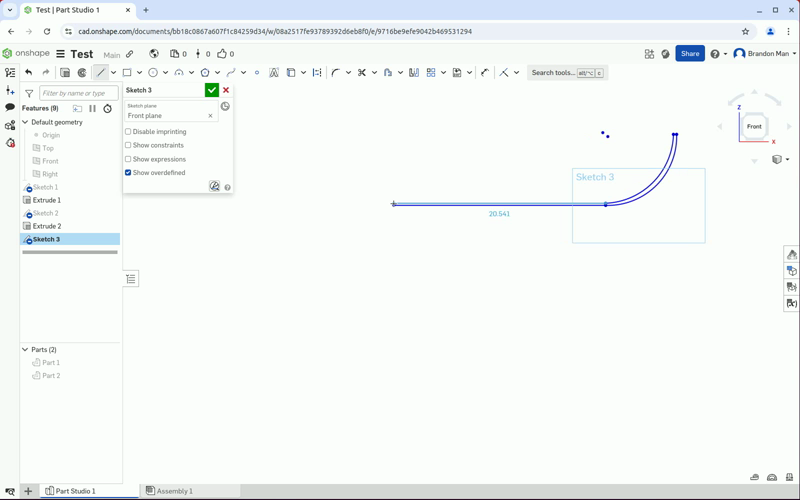
scroll(6)
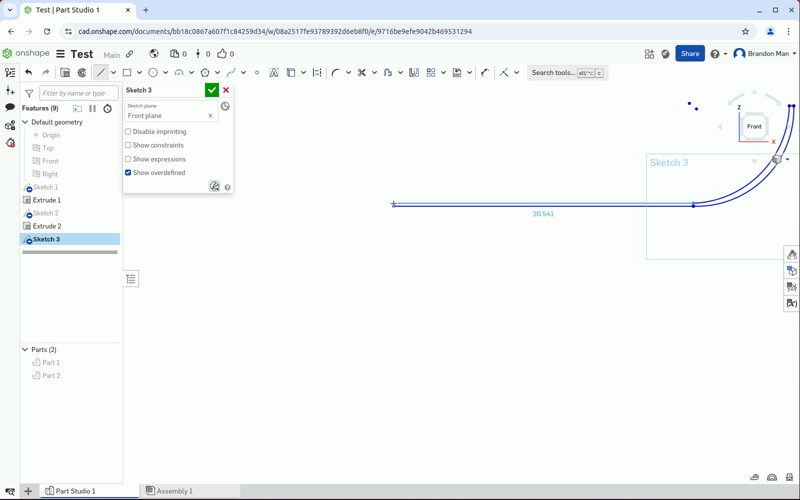
scroll(6)
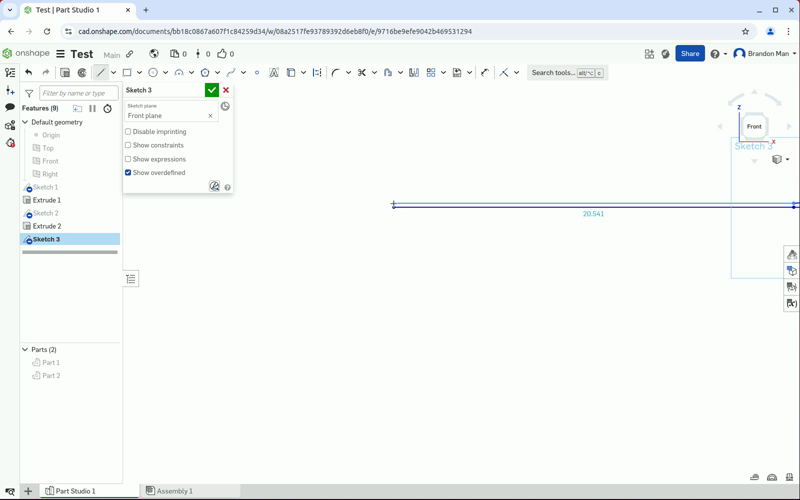
scroll(6)
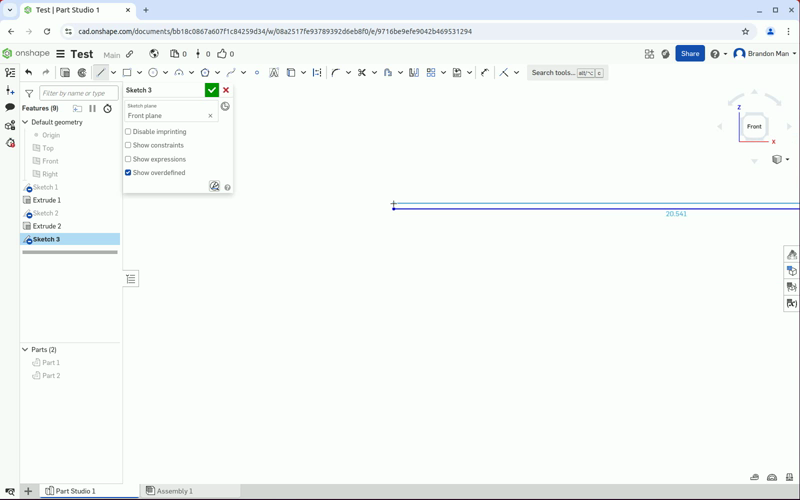
scroll(6)
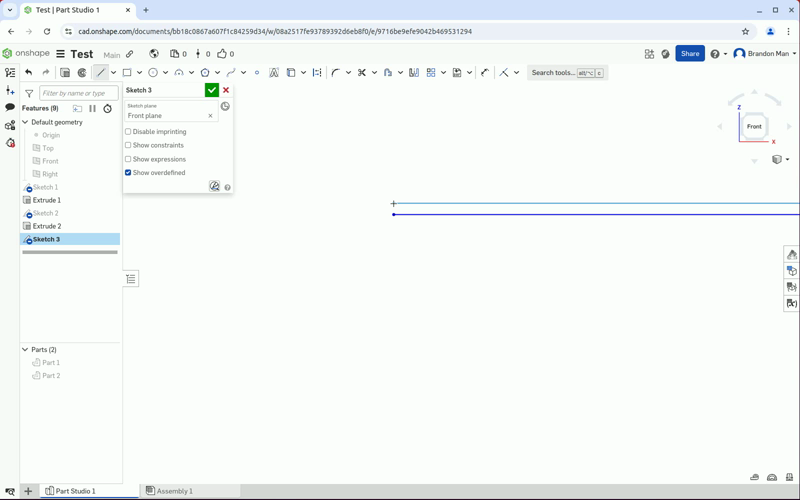
click(393, 203)
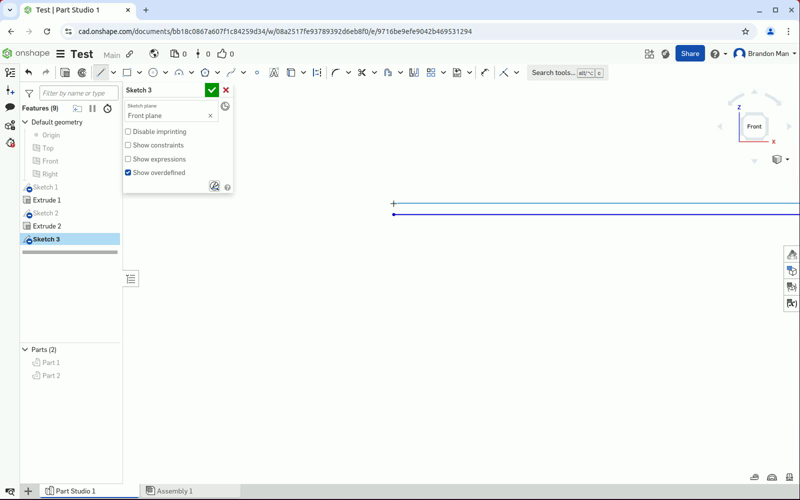
scroll(-6)
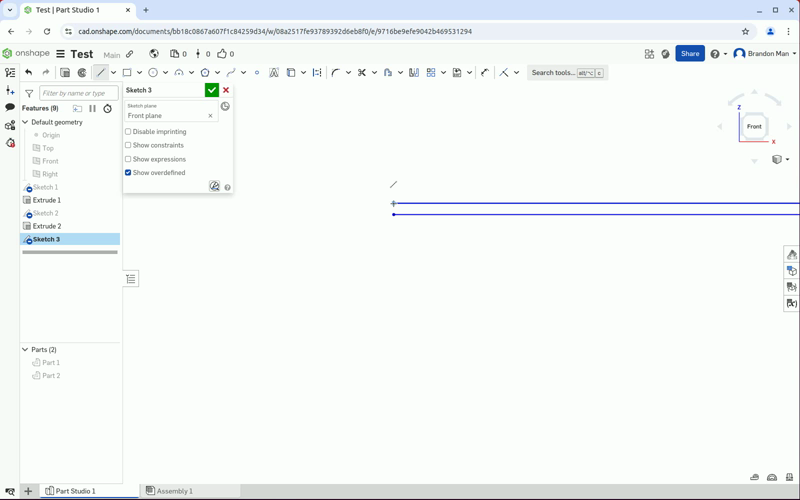
scroll(-6)
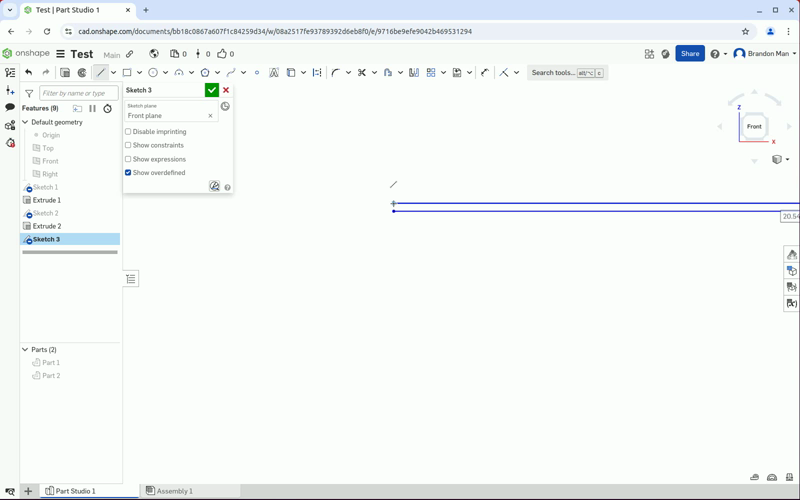
scroll(-6)
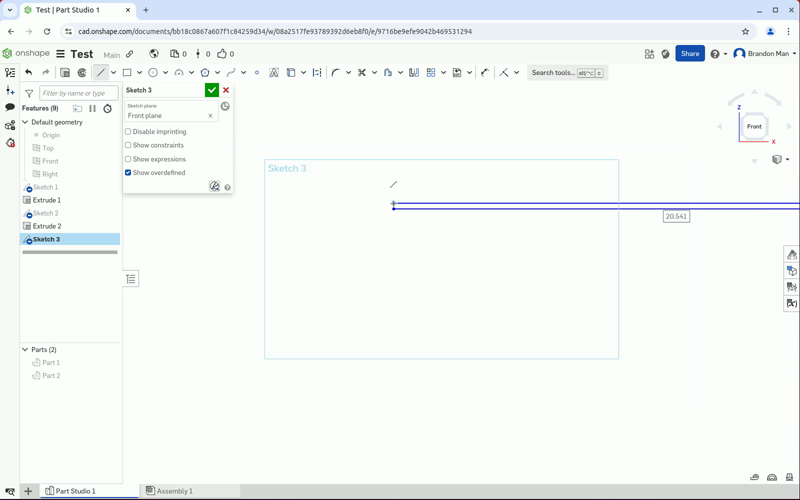
scroll(-6)
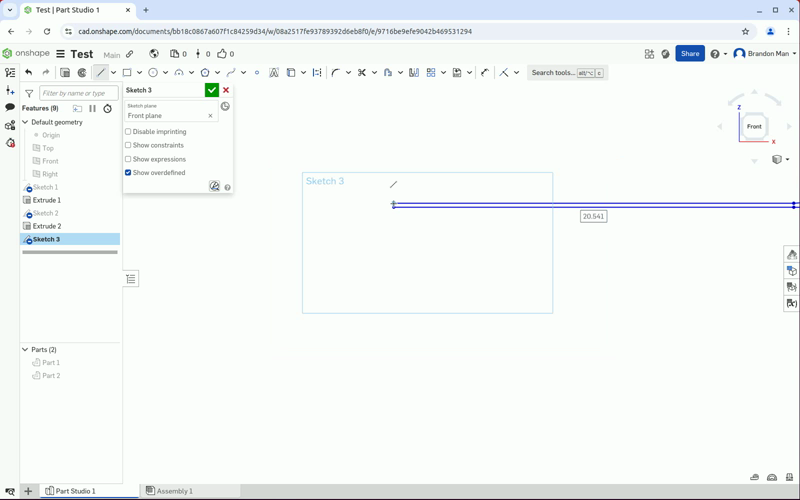
scroll(-6)
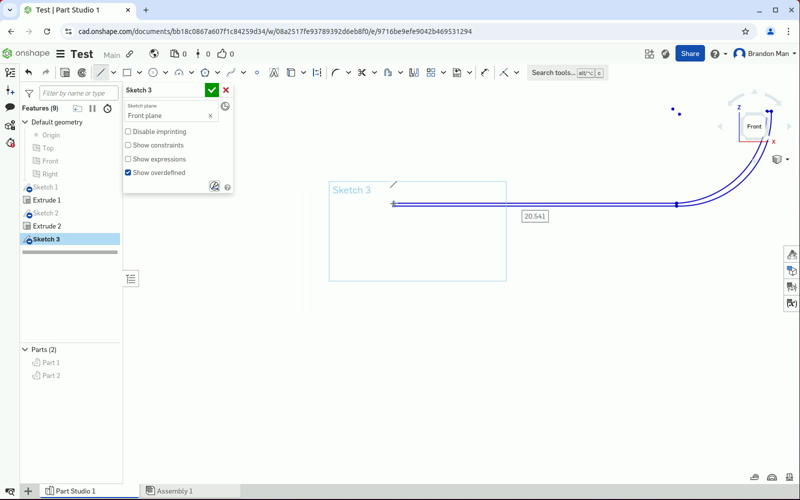
scroll(-6)
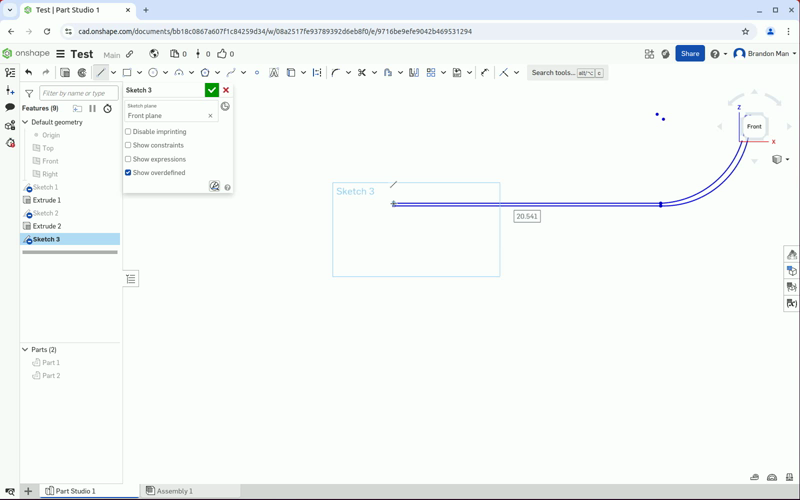
scroll(-6)
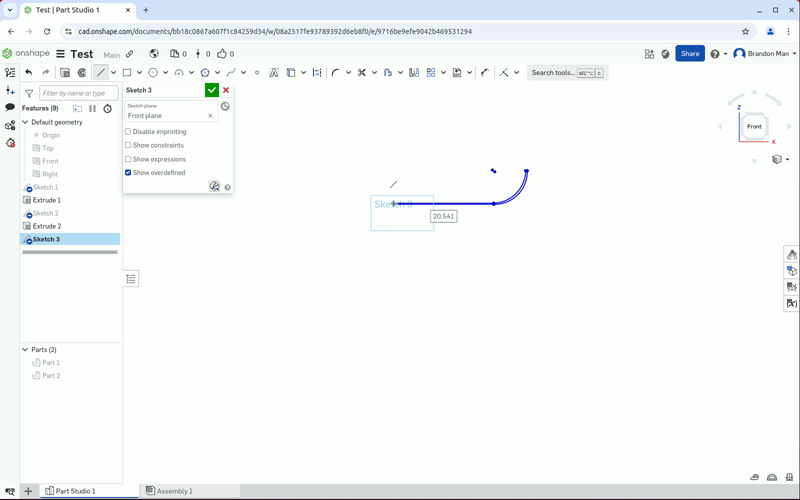
key_up(shift)
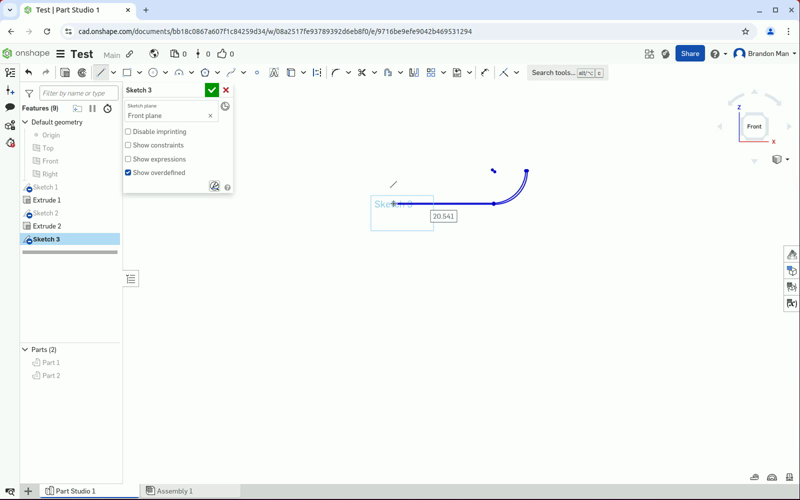
mouse_move(423, 203)
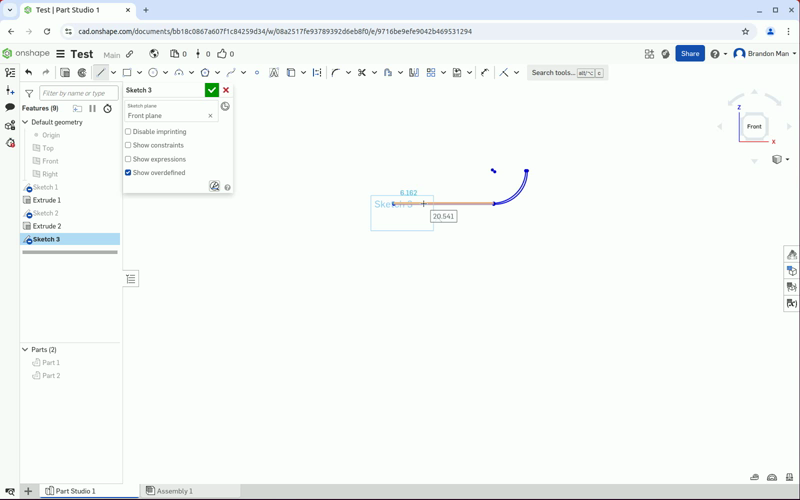
key_down(shift)
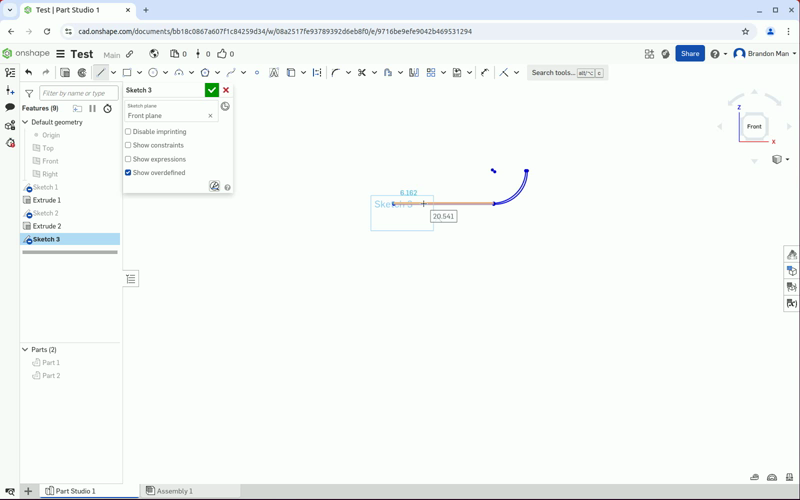
mouse_move(393, 204)
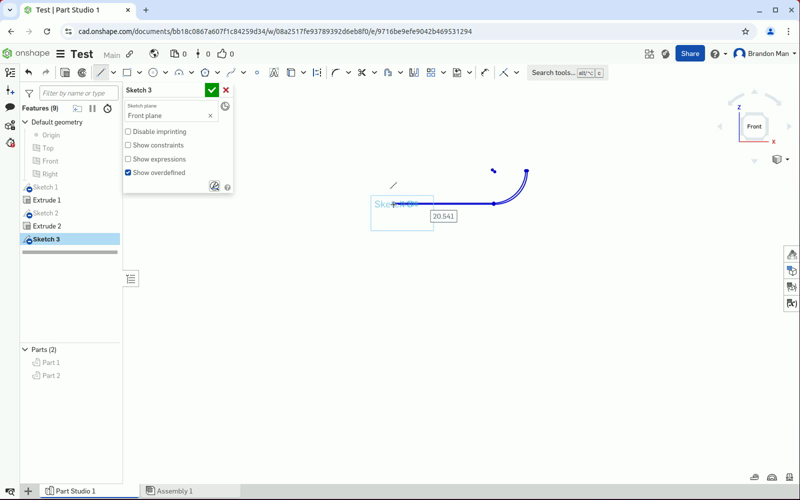
scroll(6)
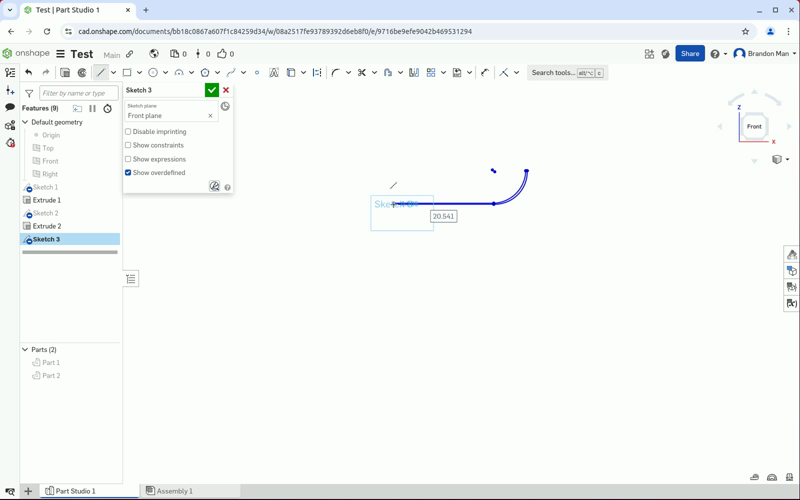
scroll(6)
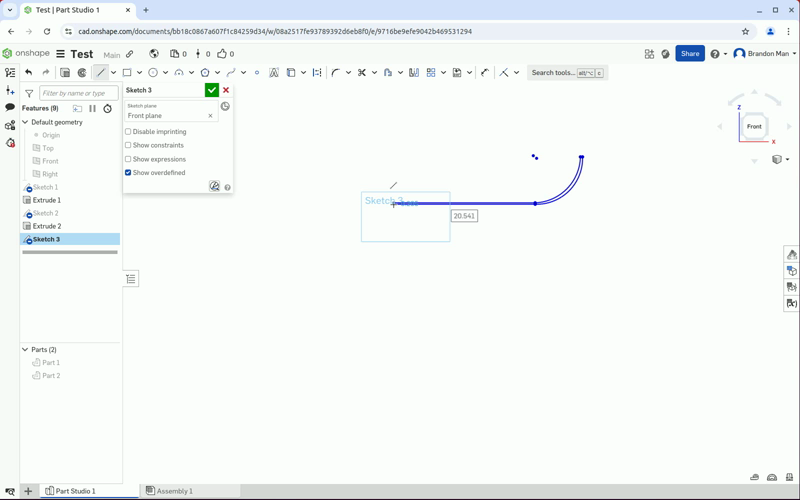
scroll(6)
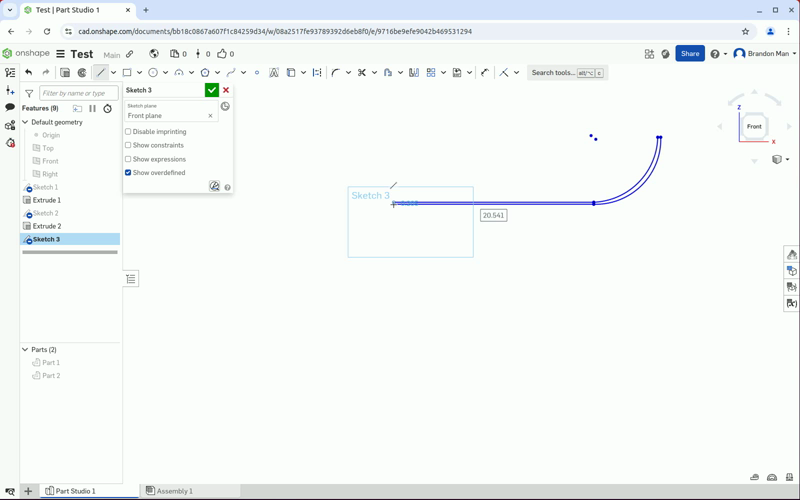
scroll(6)
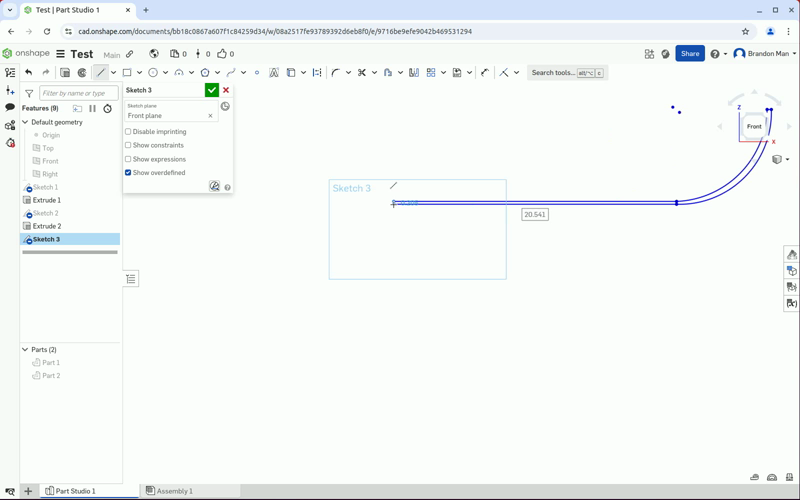
scroll(6)
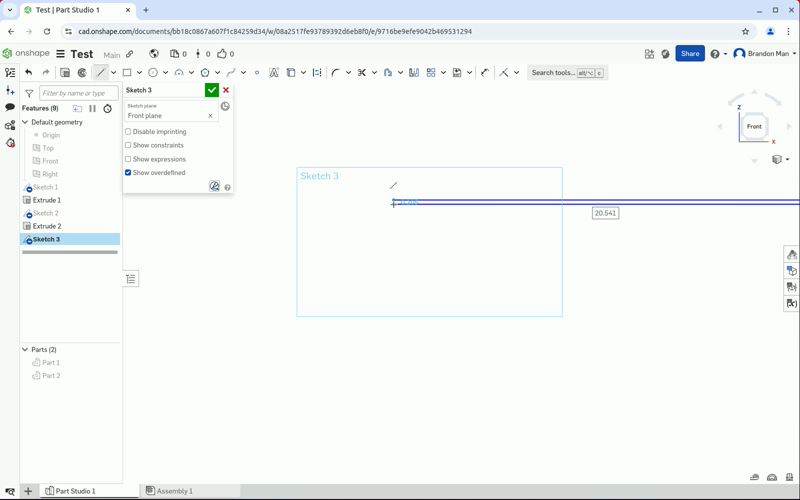
scroll(6)
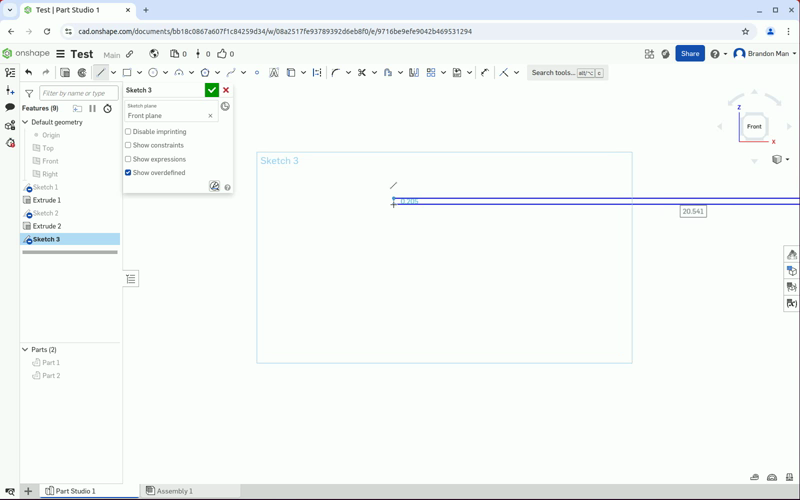
scroll(6)
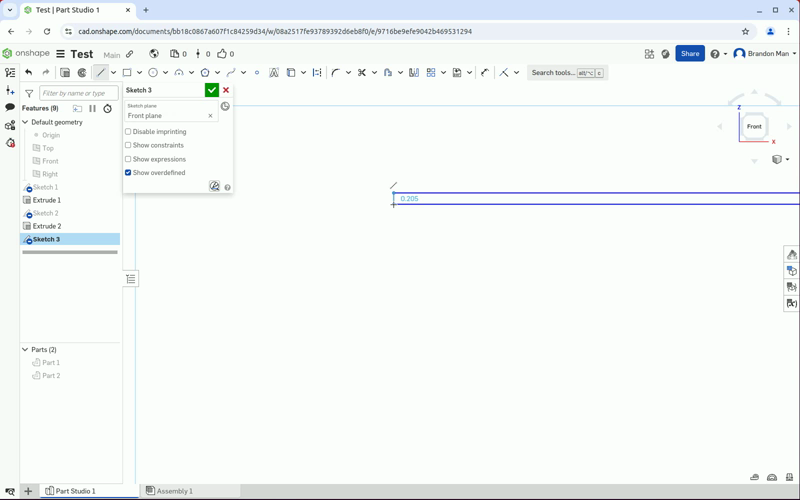
key_up(shift)
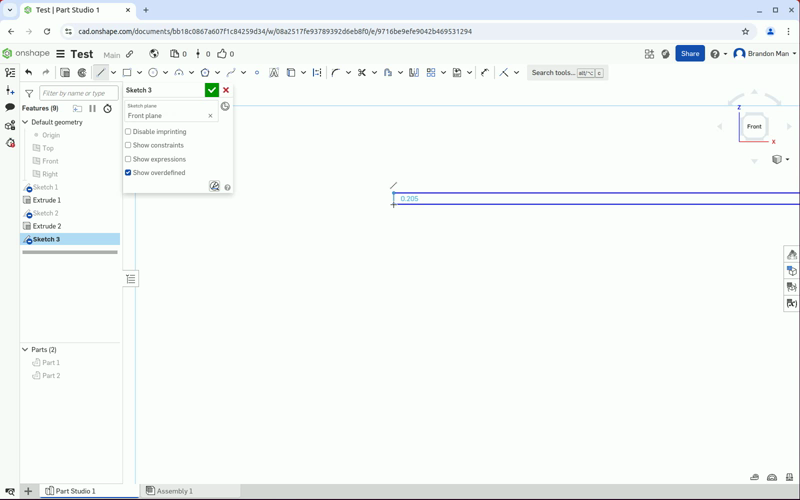
click(393, 204)
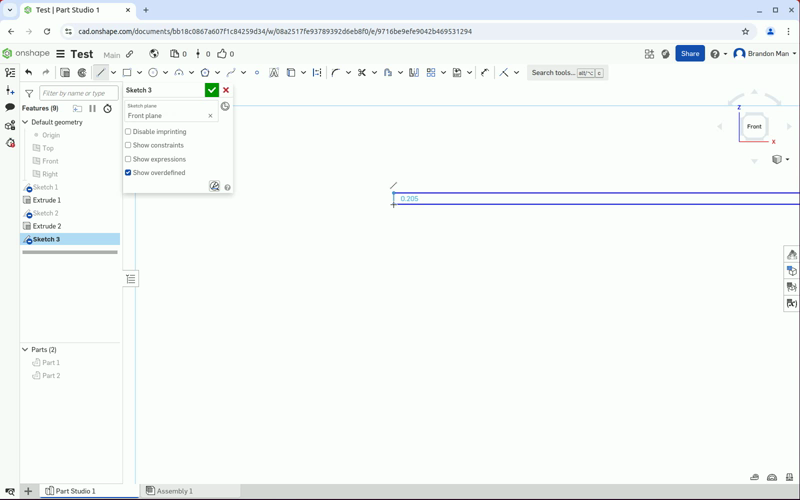
scroll(-6)
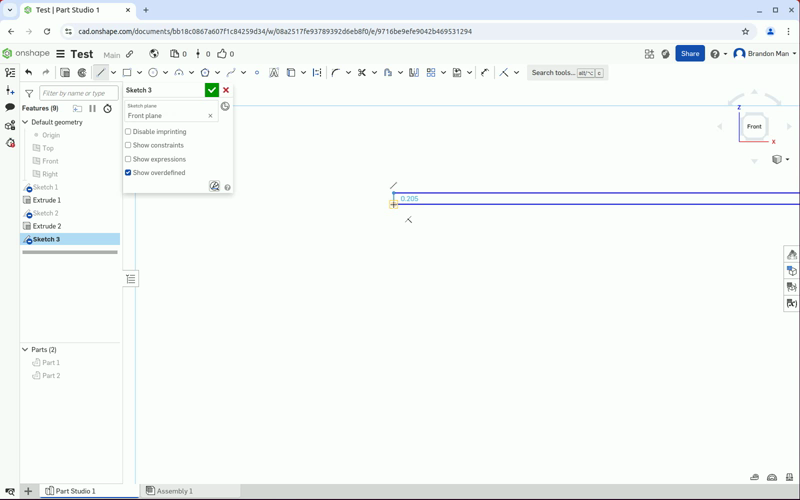
scroll(-6)
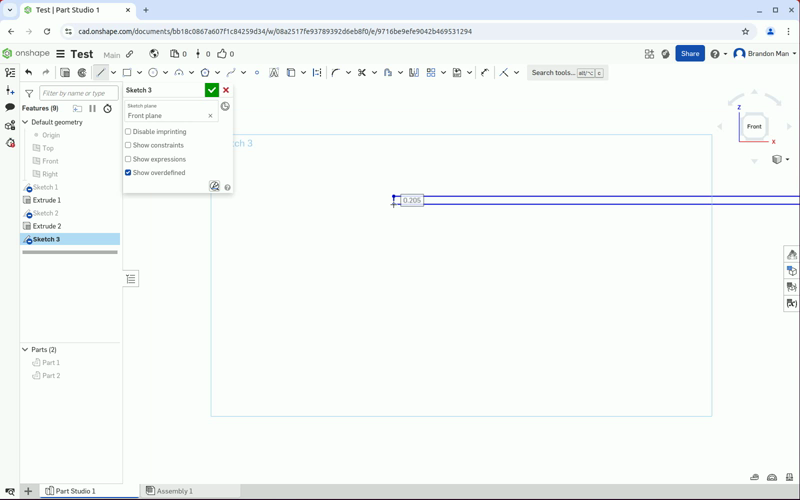
scroll(-6)
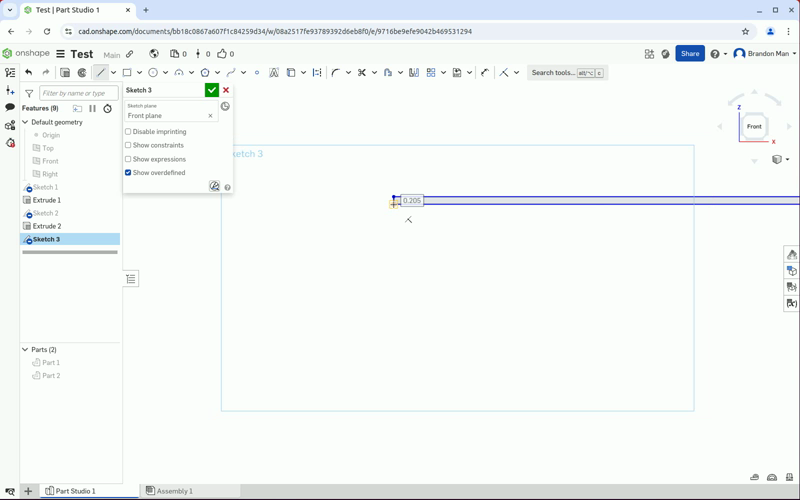
scroll(-6)
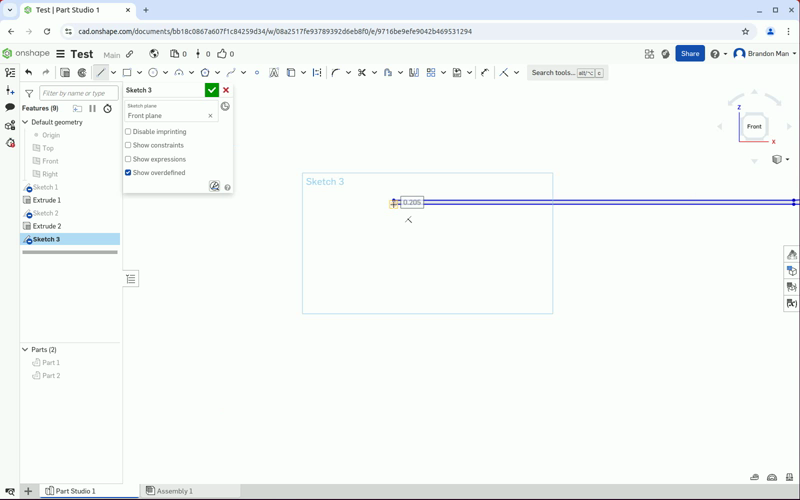
scroll(-6)
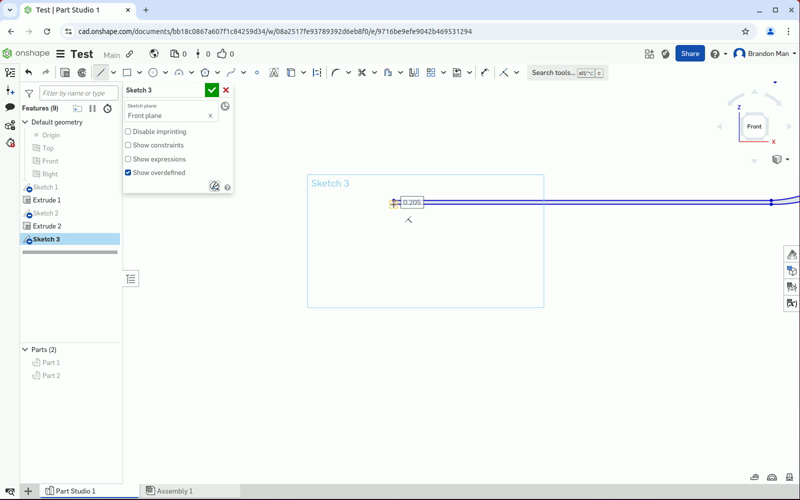
scroll(-6)
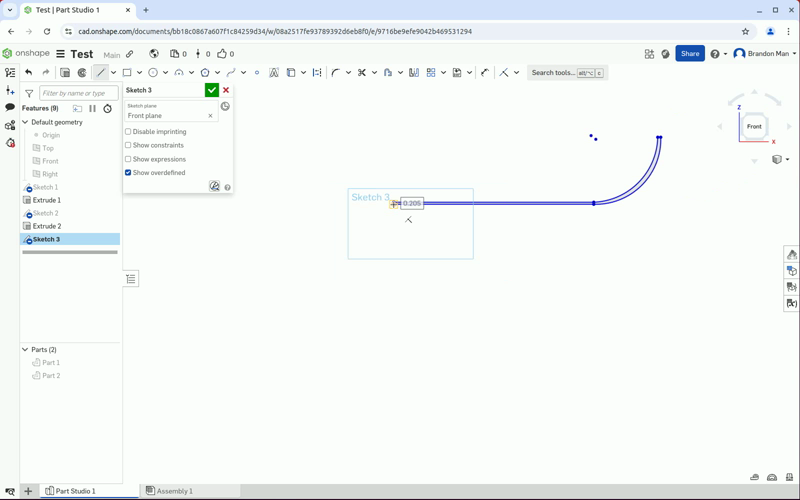
scroll(-6)
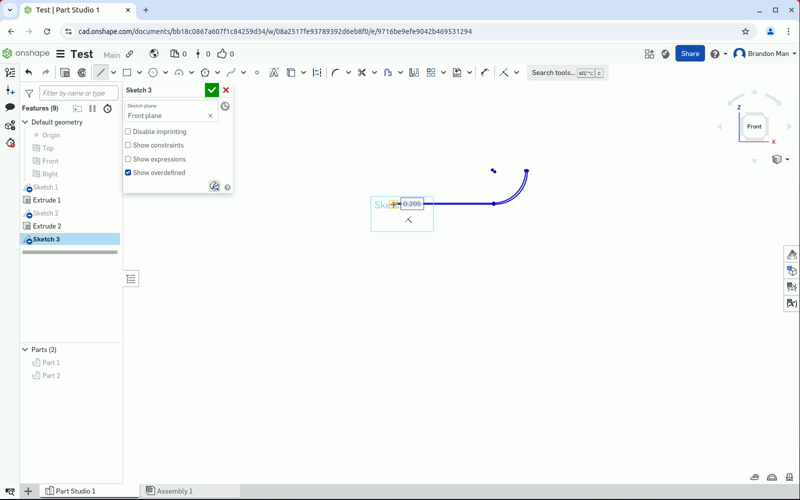
key(esc)
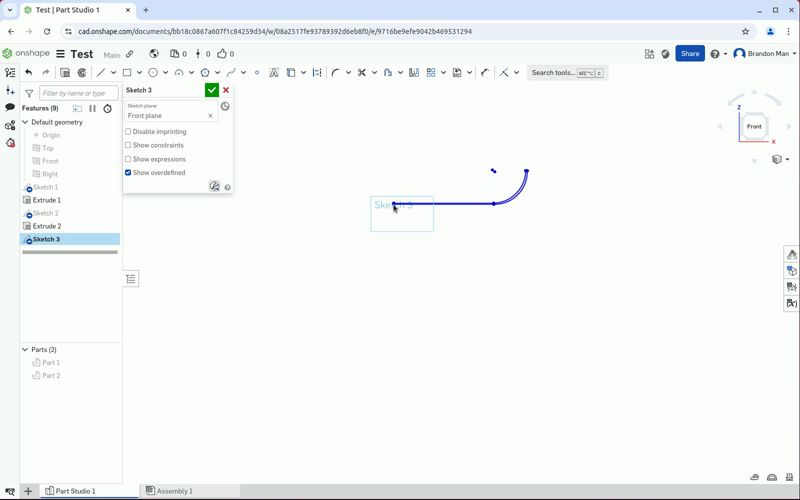
mouse_move(521, 189)
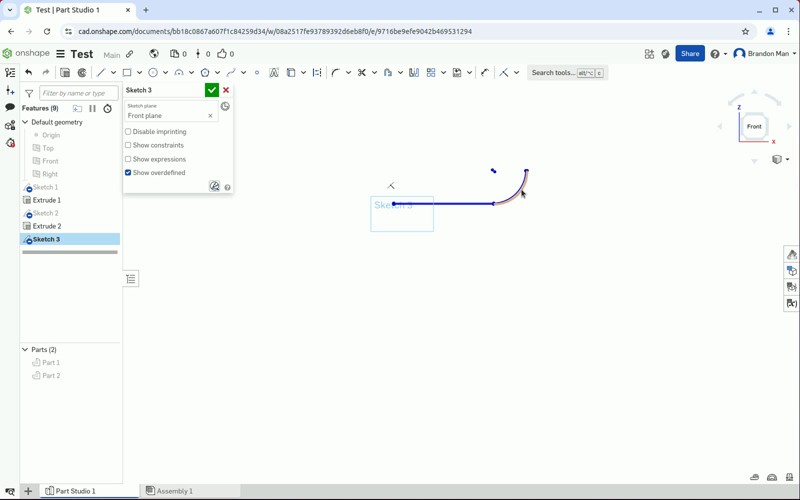
scroll(6)
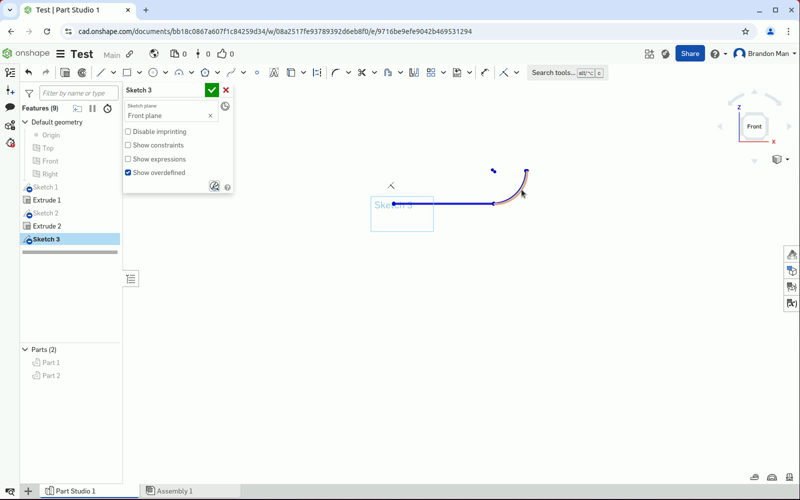
scroll(6)
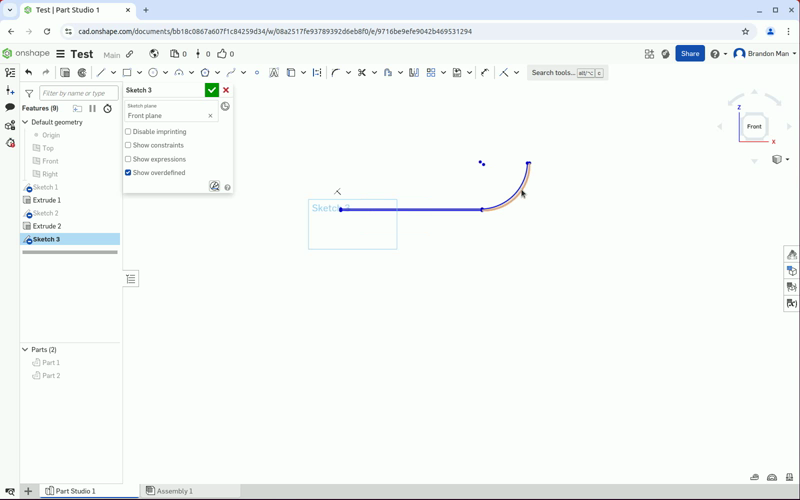
scroll(6)
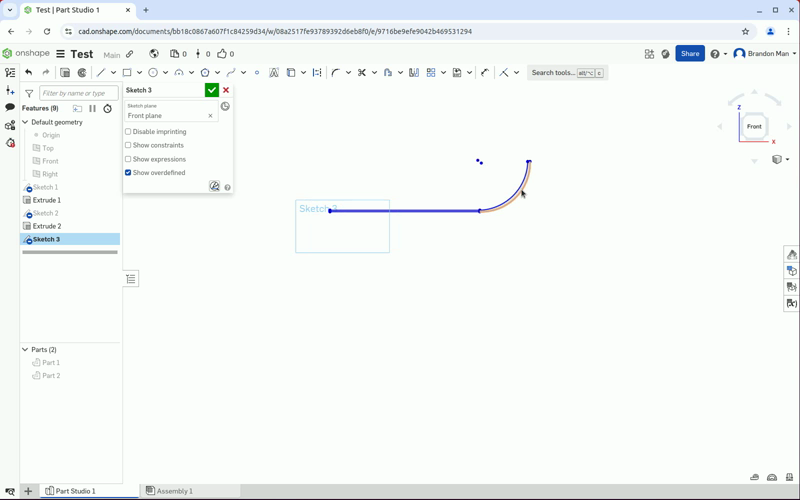
scroll(6)
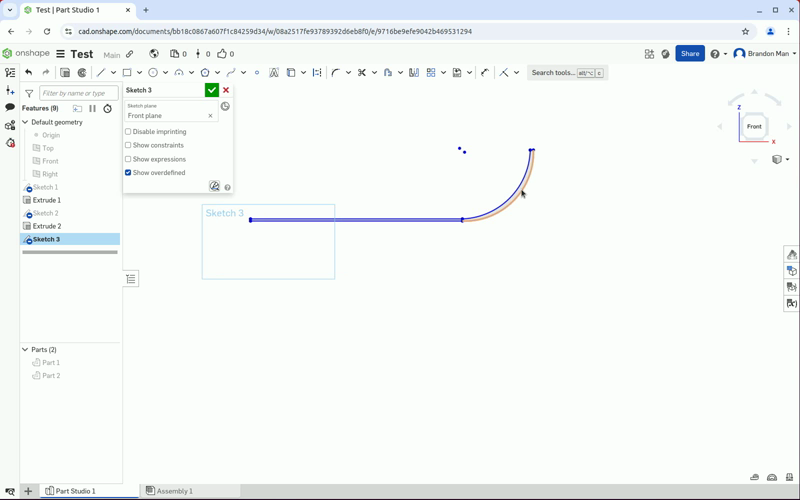
scroll(6)
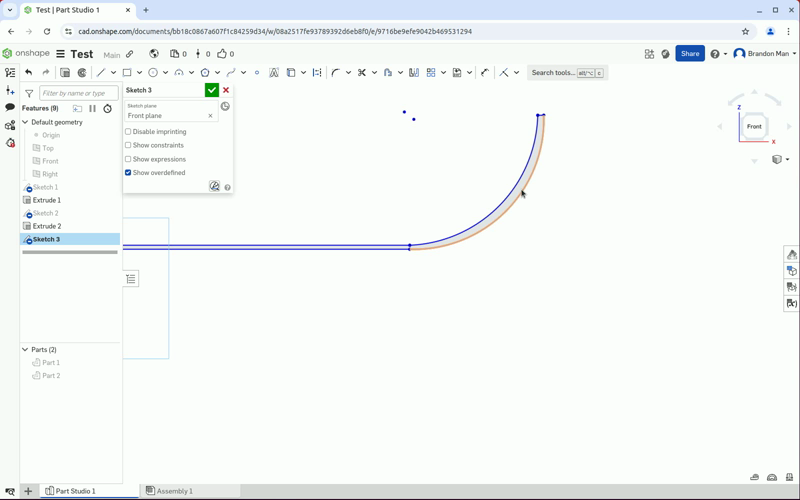
scroll(6)
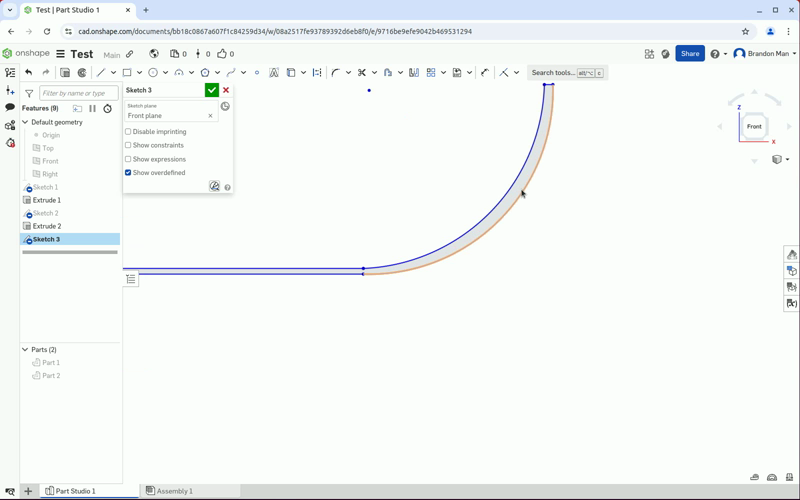
scroll(6)
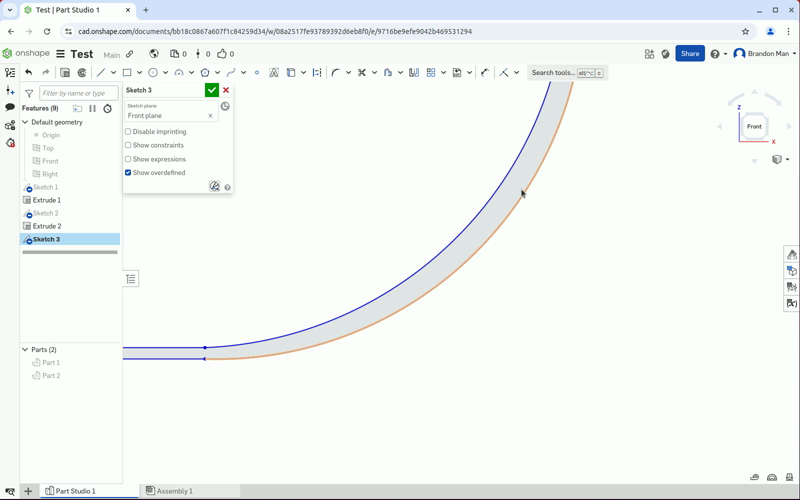
click(521, 189)
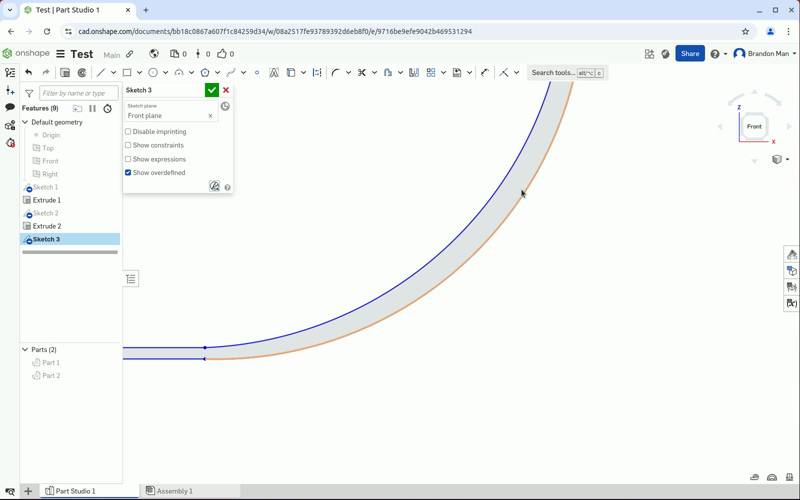
scroll(-6)
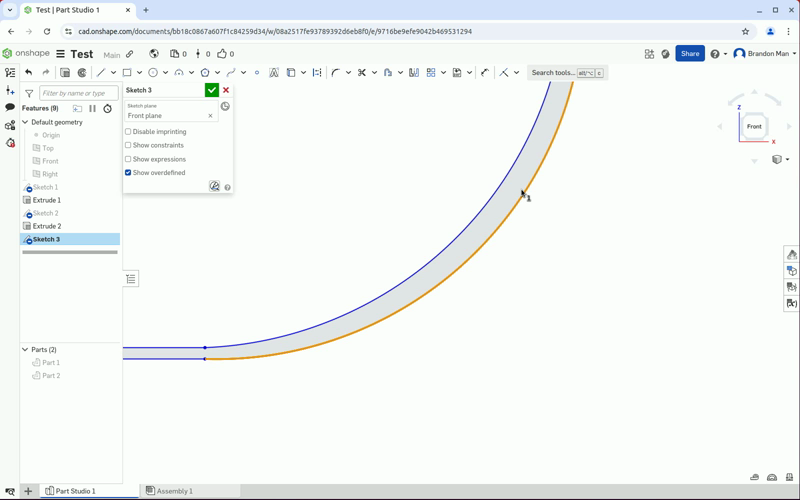
scroll(-6)
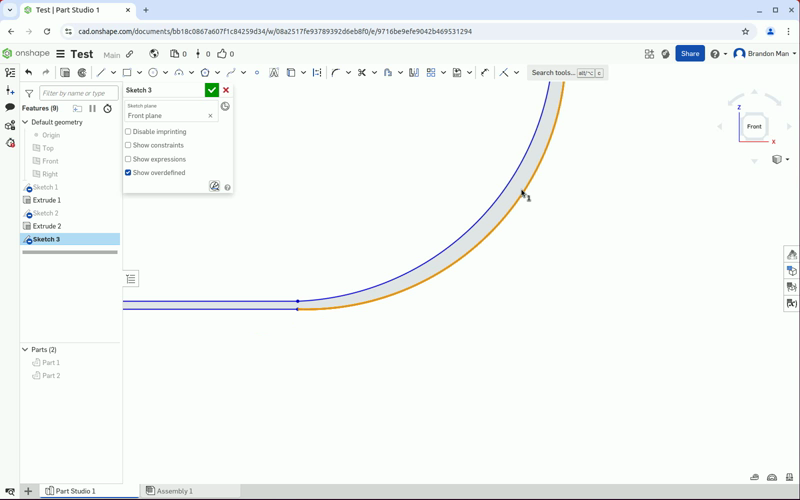
scroll(-6)
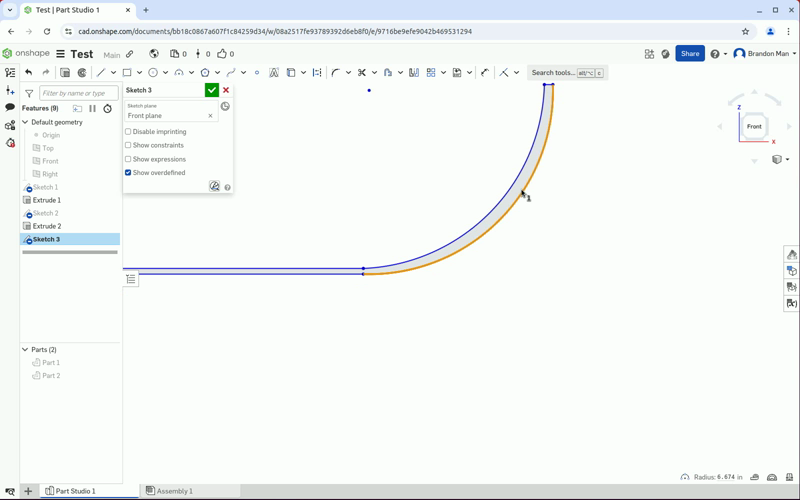
scroll(-6)
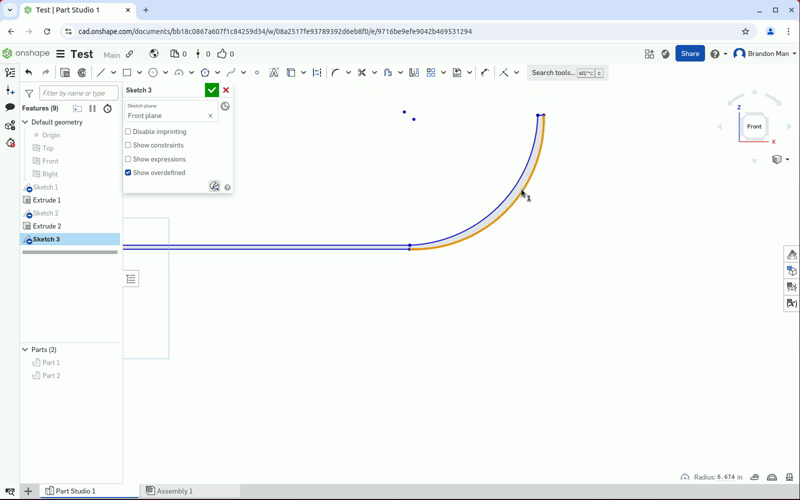
scroll(-6)
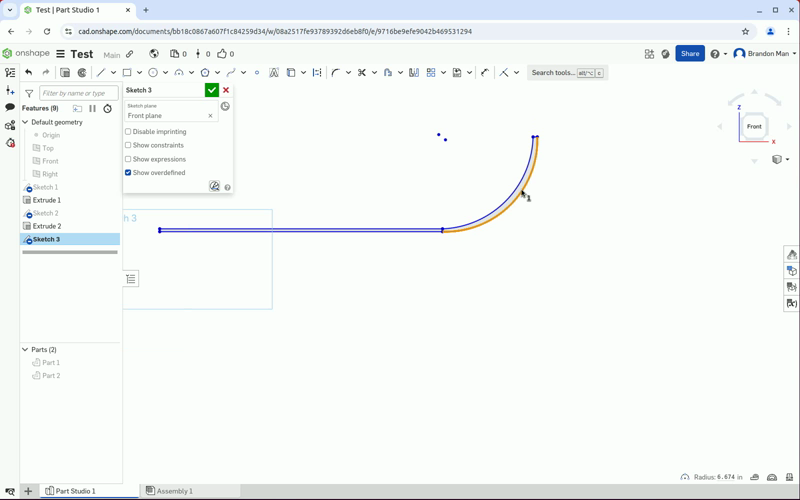
scroll(-6)
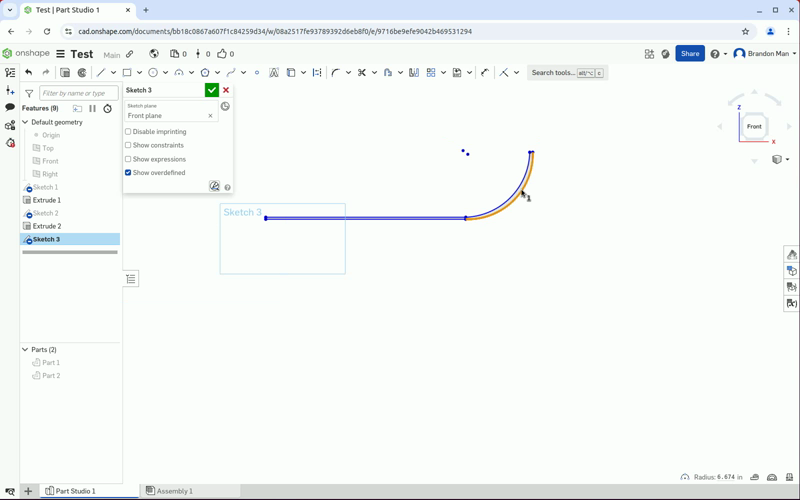
scroll(-6)
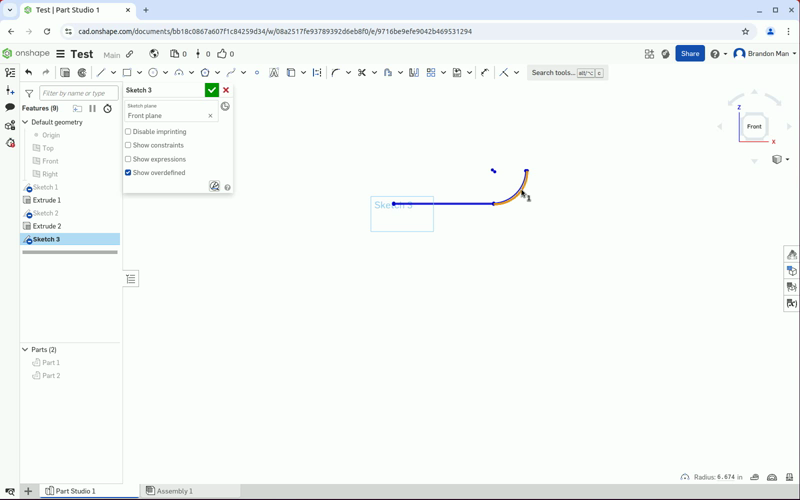
mouse_move(73, 352)
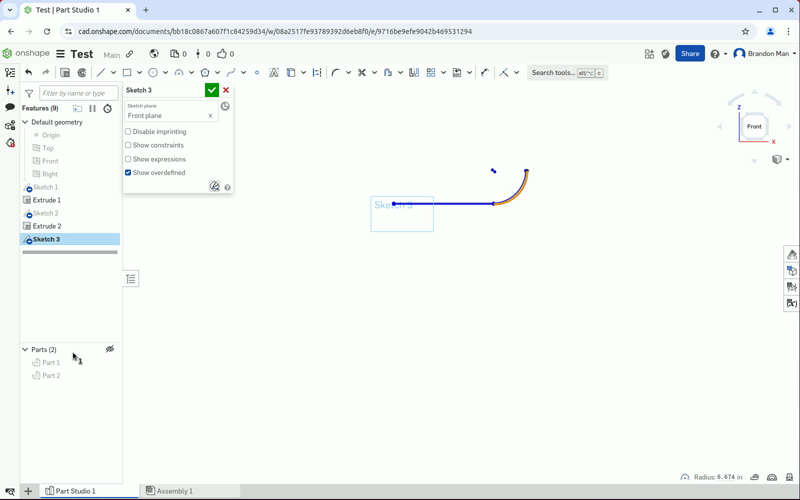
key(shift+y)
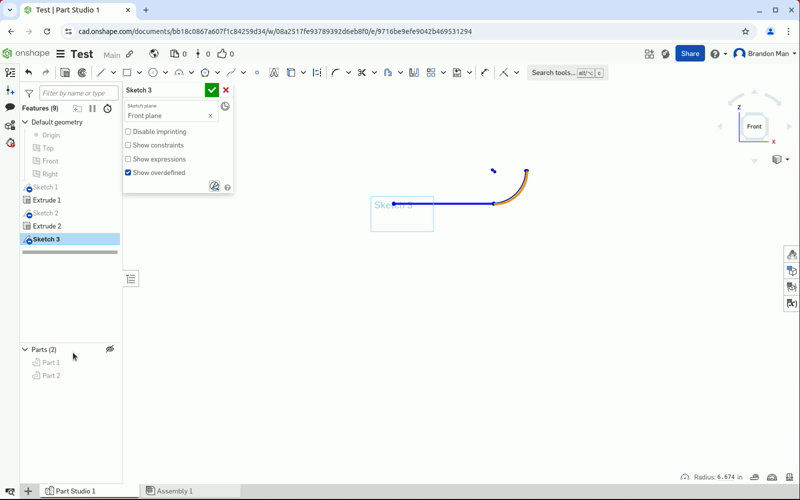
key(shift+e)
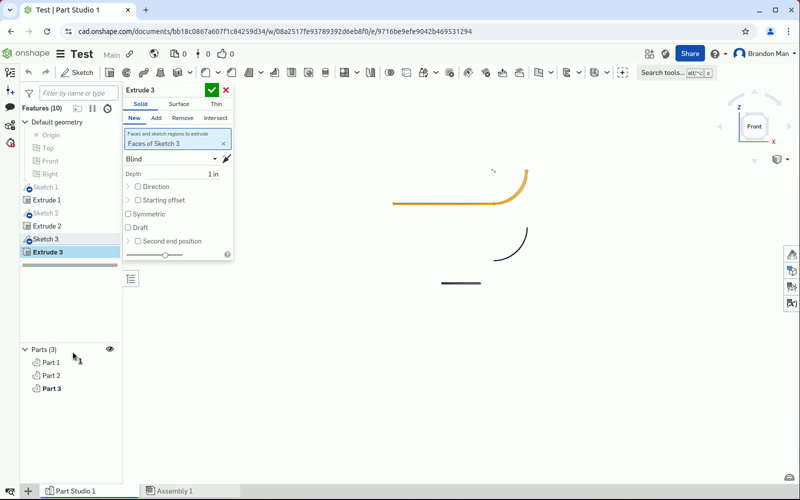
mouse_move(143, 106)
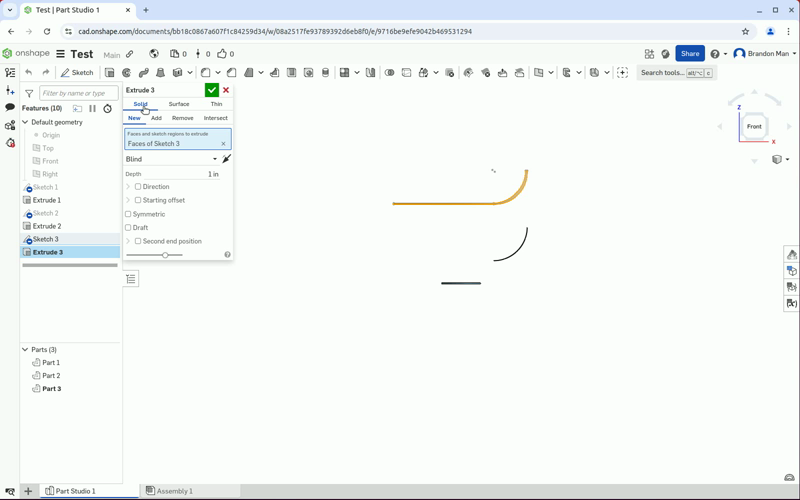
click(143, 106)
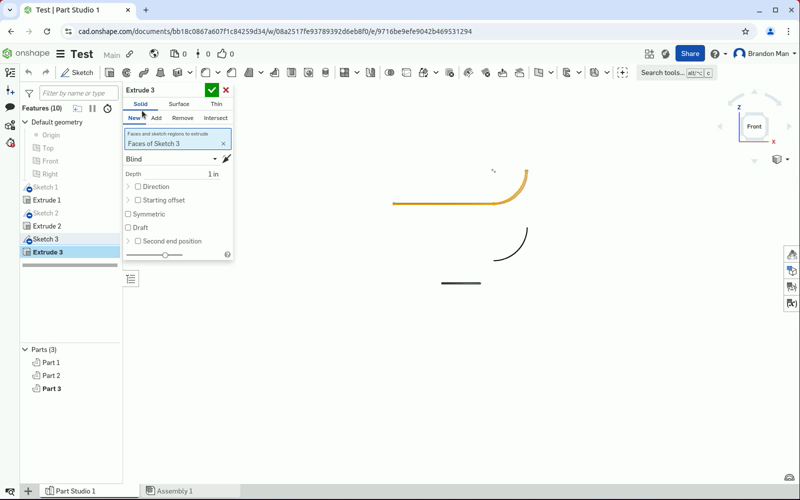
mouse_move(137, 120)
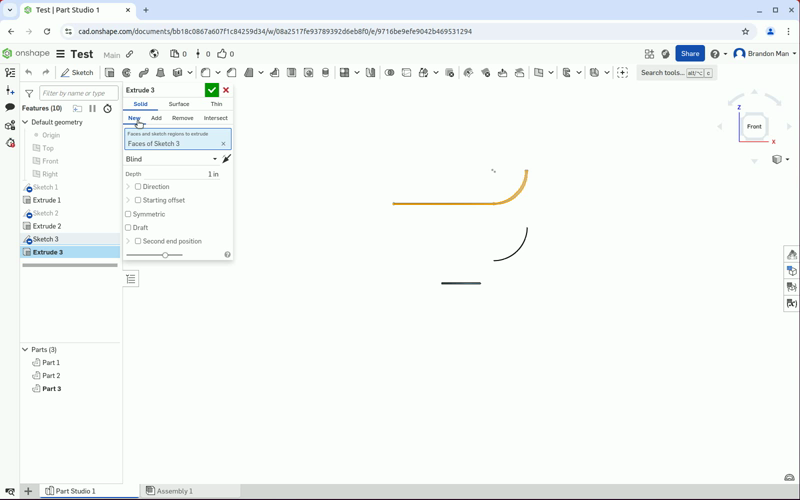
click(137, 120)
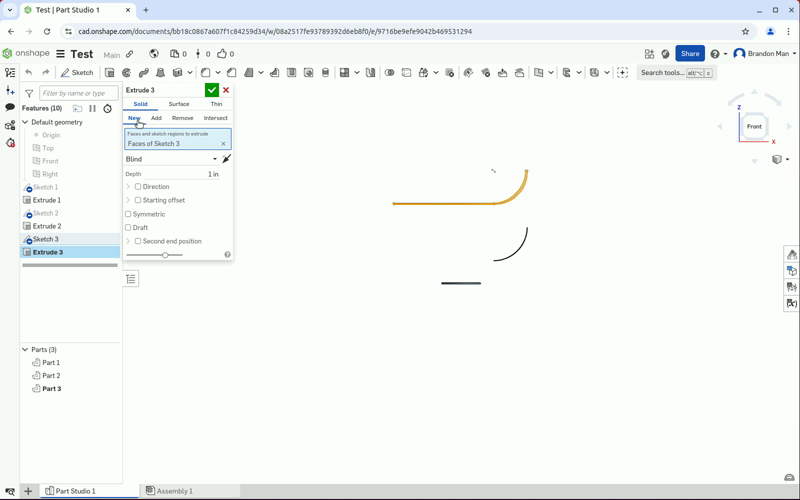
key(tab, 4)
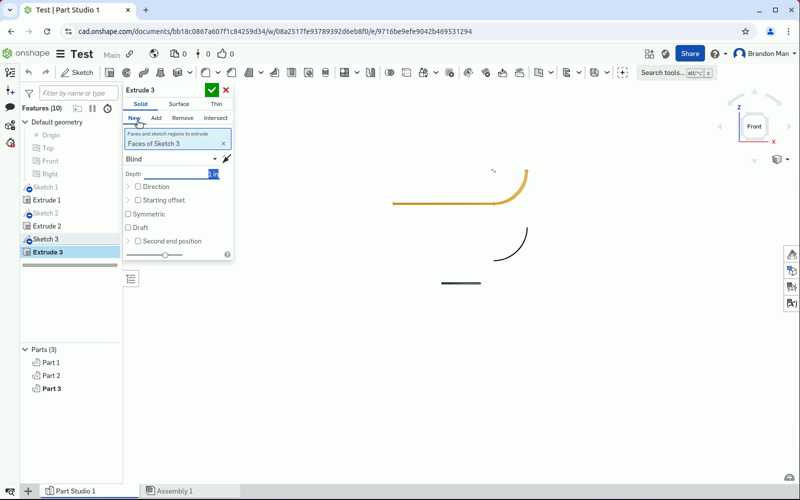
text(20.702)
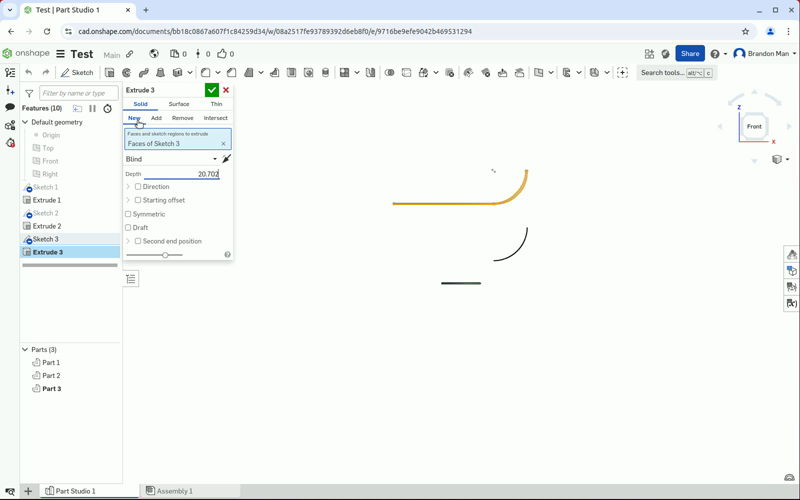
key(tab, 3)
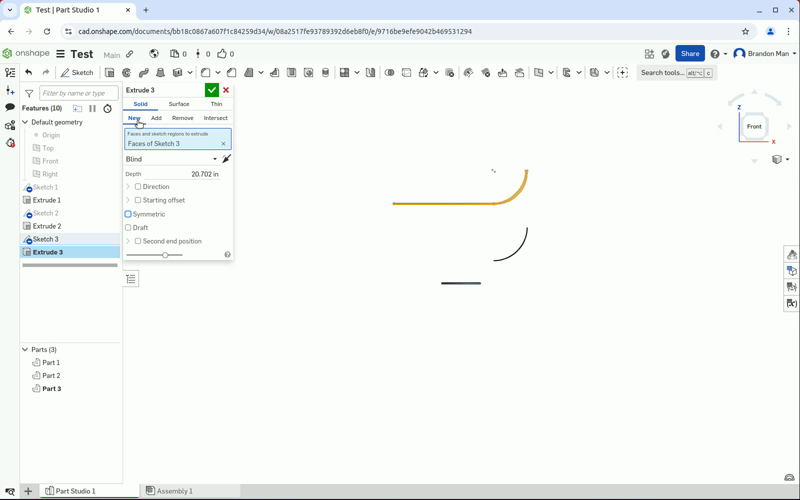
key(space)
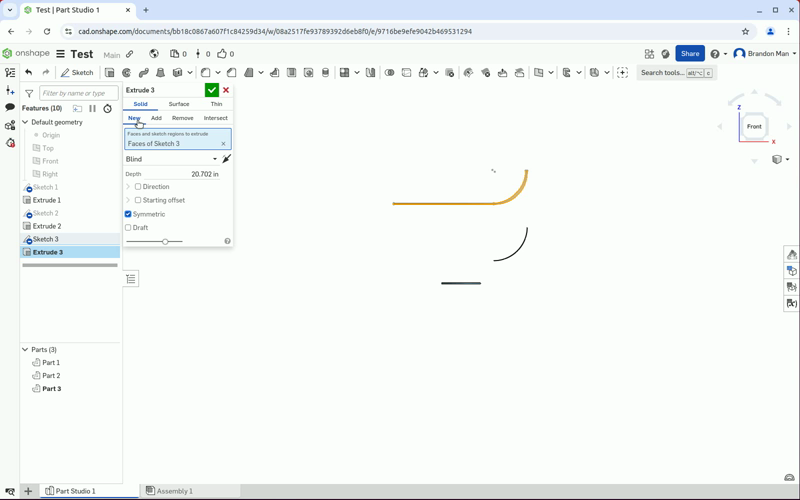
key(enter)
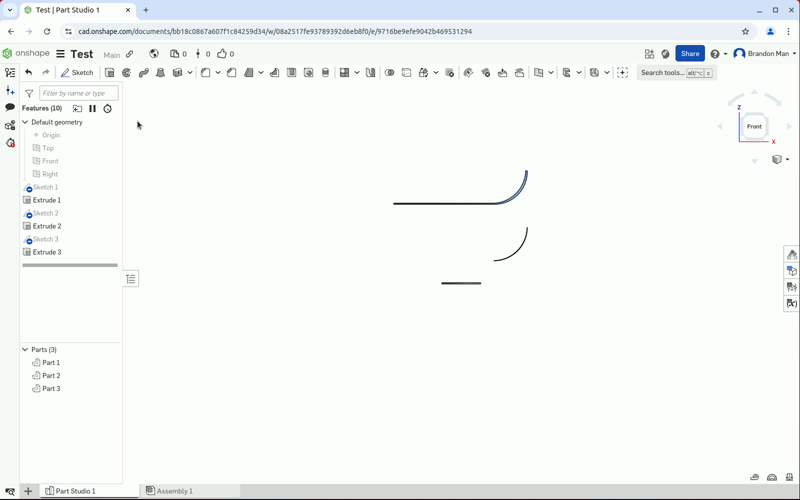
key(shift+h)
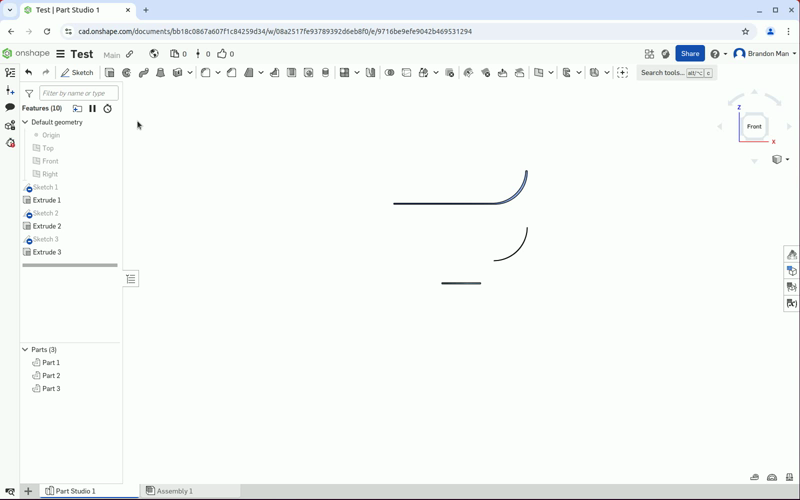
key(shift+h)
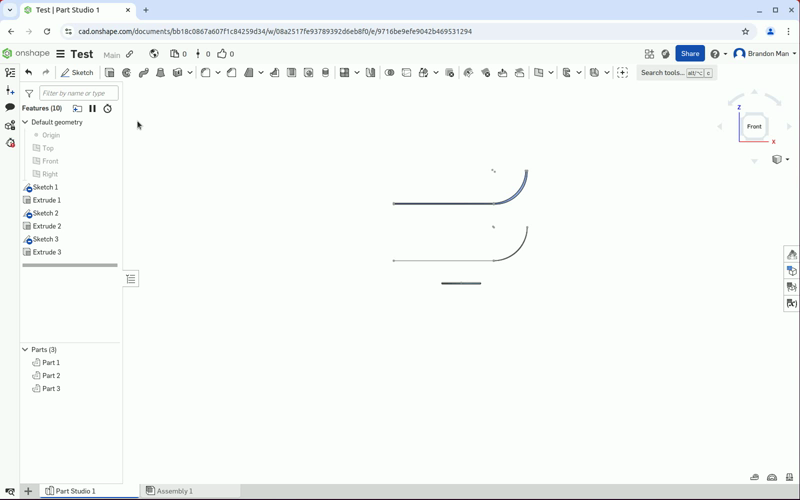
key(shift+7)
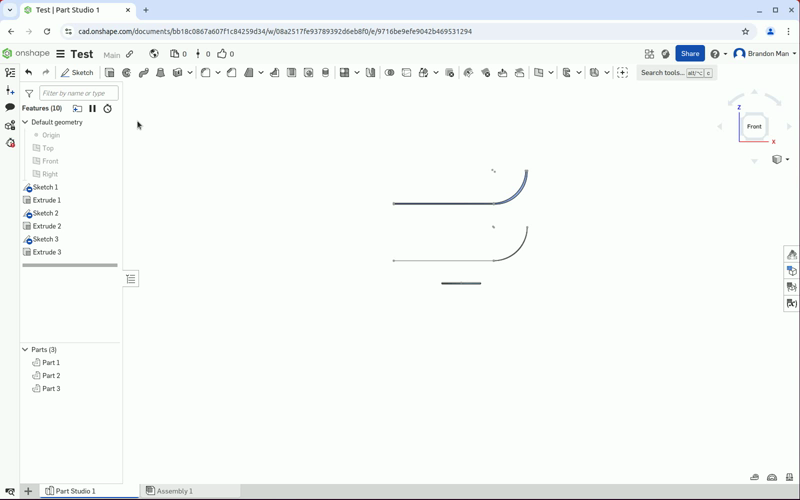
key(left, 2)
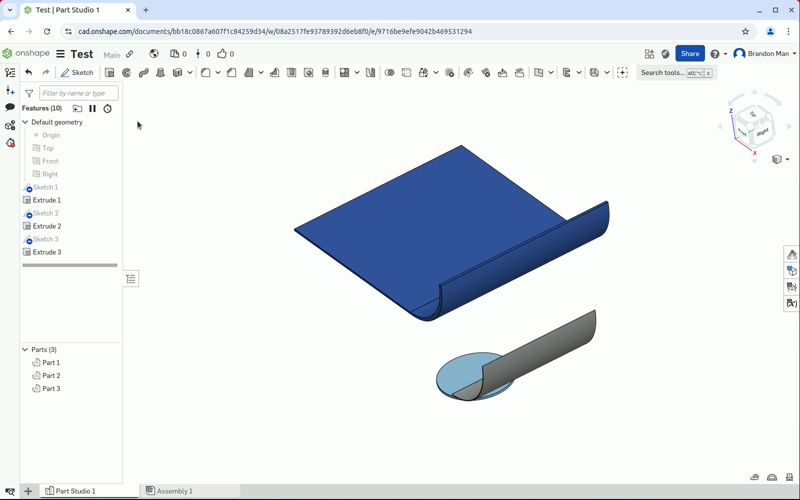
key(down, 2)
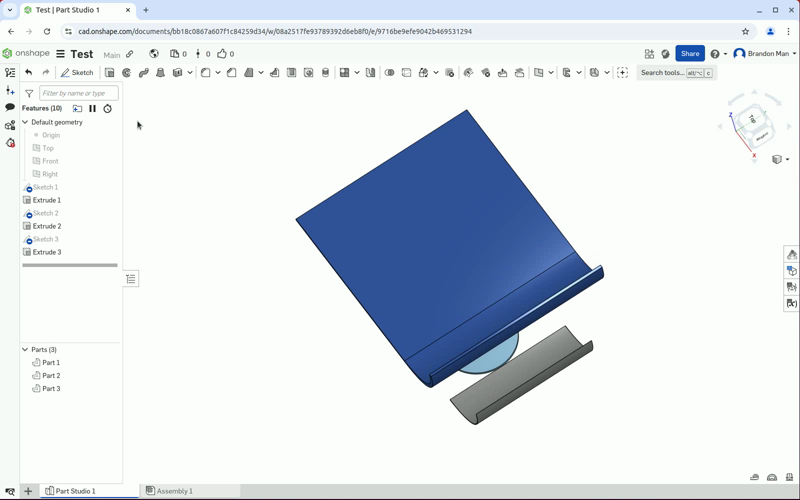
key(up, 2)
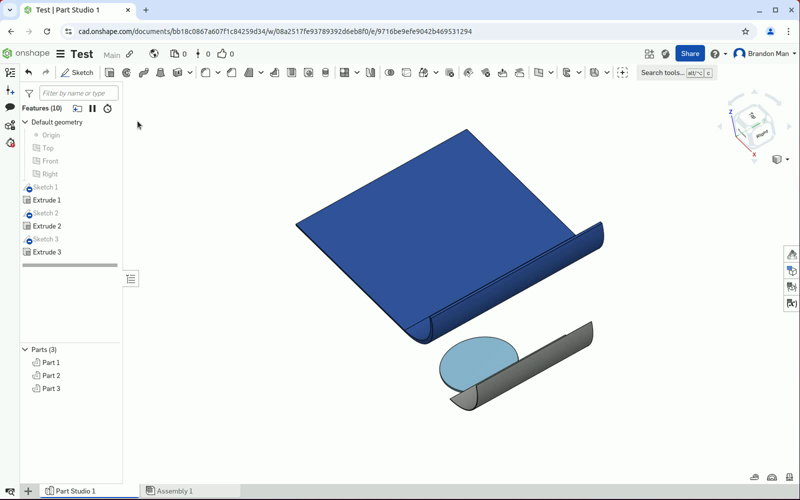
key(right, 2)
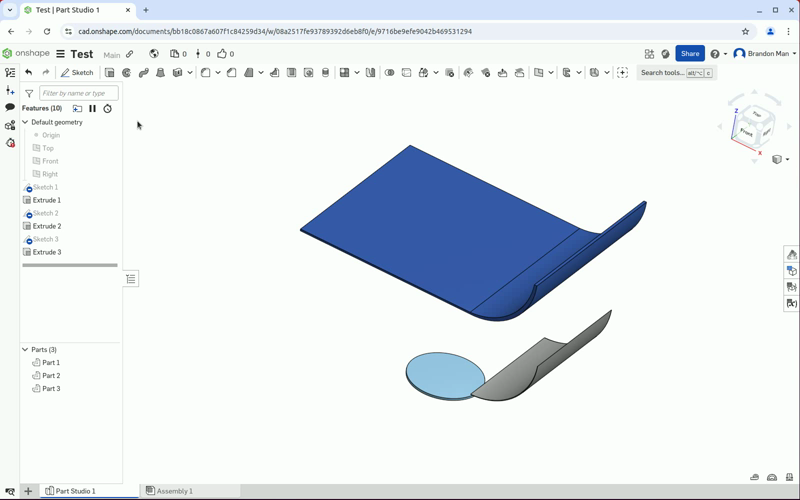
mouse_move(73, 189)
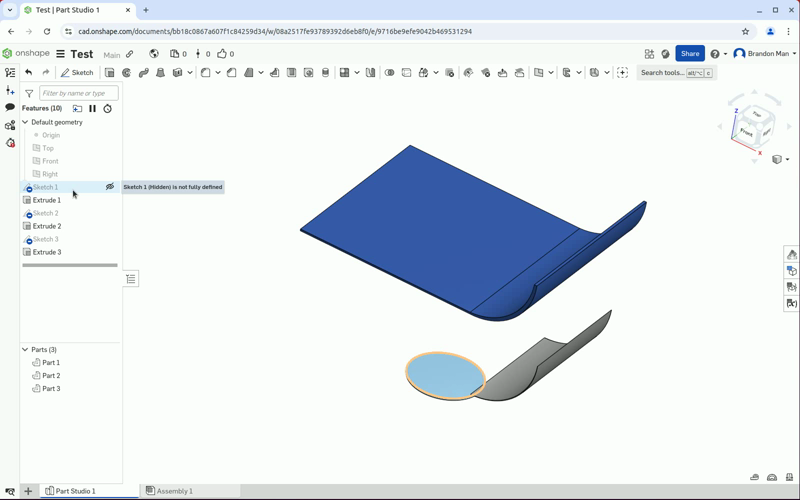
click(73, 189)